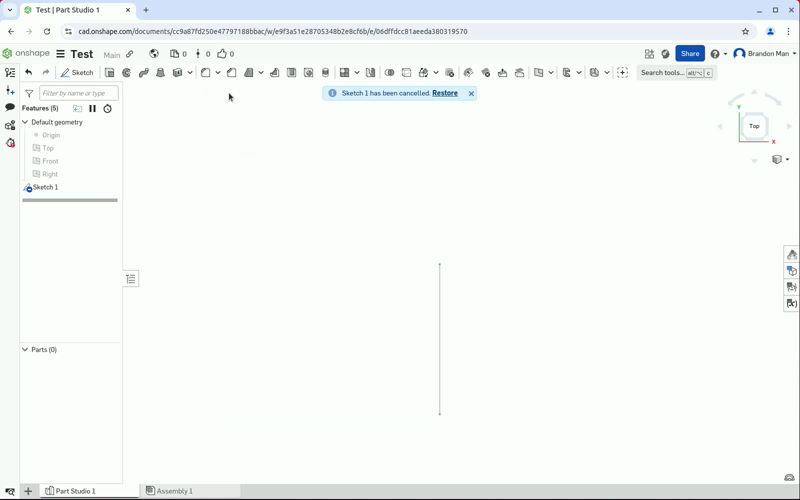
key(shift+h)
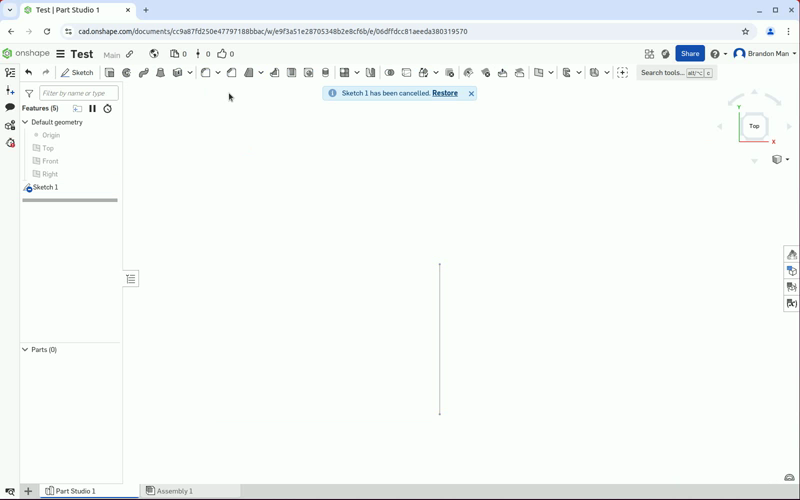
key(shift+s)
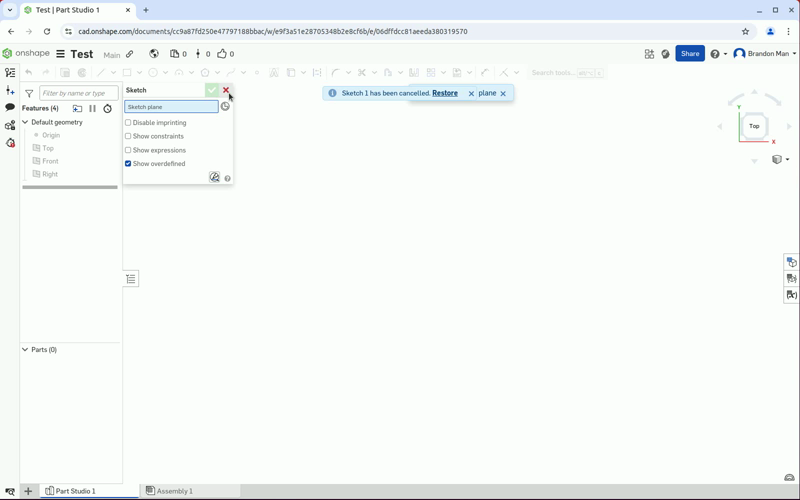
mouse_move(73, 150)
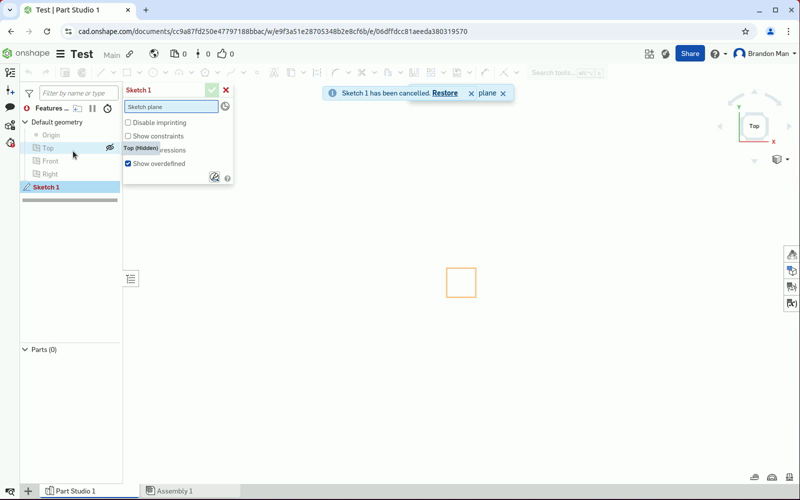
click(73, 150)
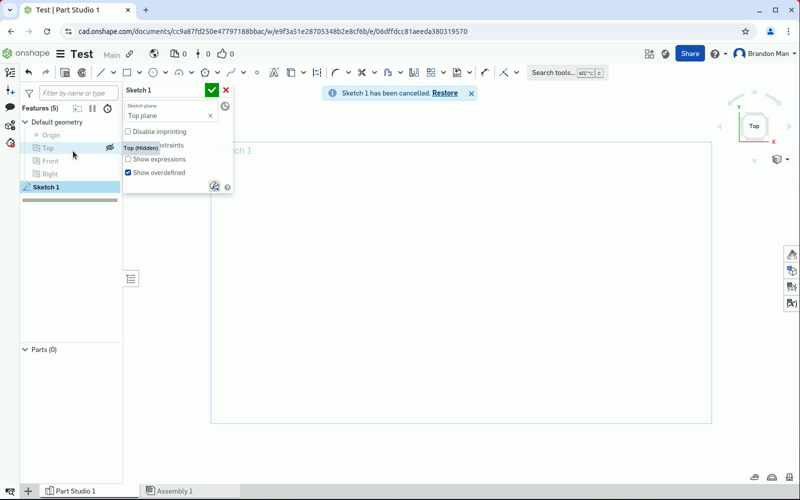
mouse_move(73, 352)
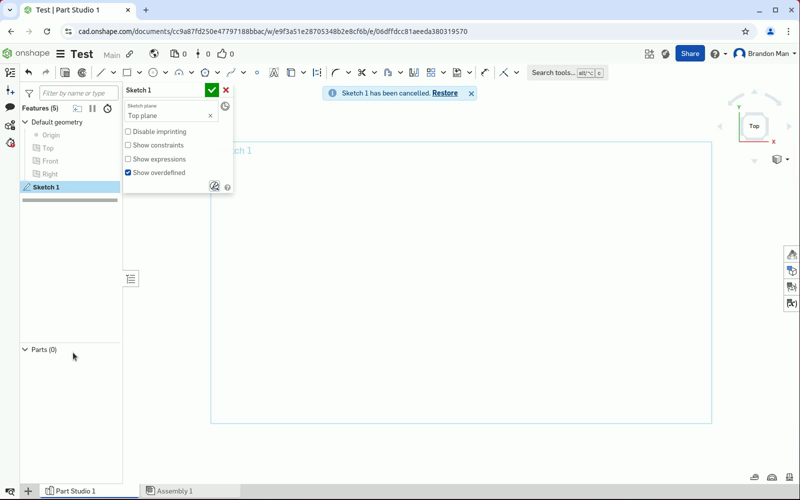
key(y)
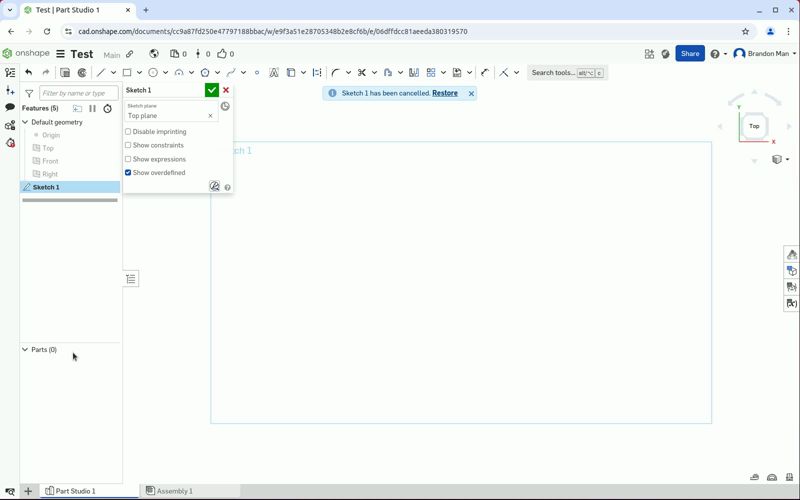
key(l)
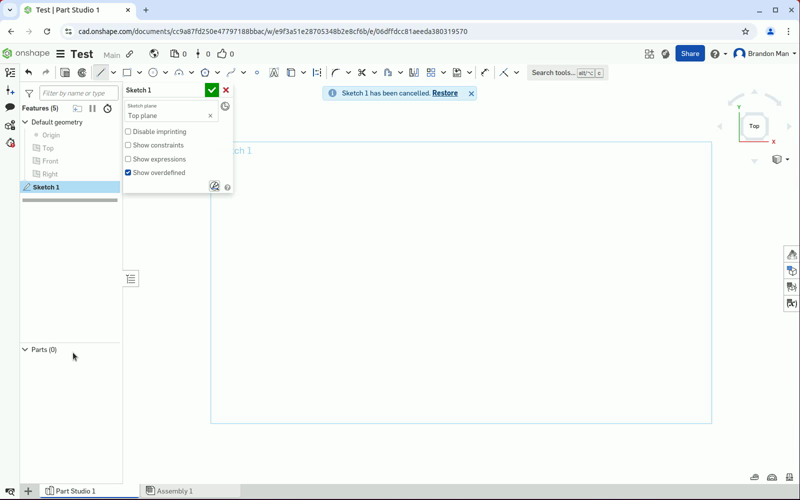
key_down(shift)
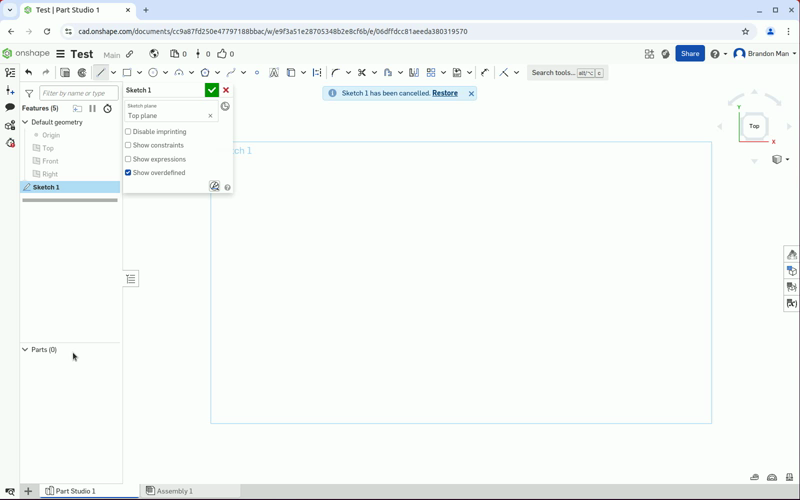
mouse_move(390, 245)
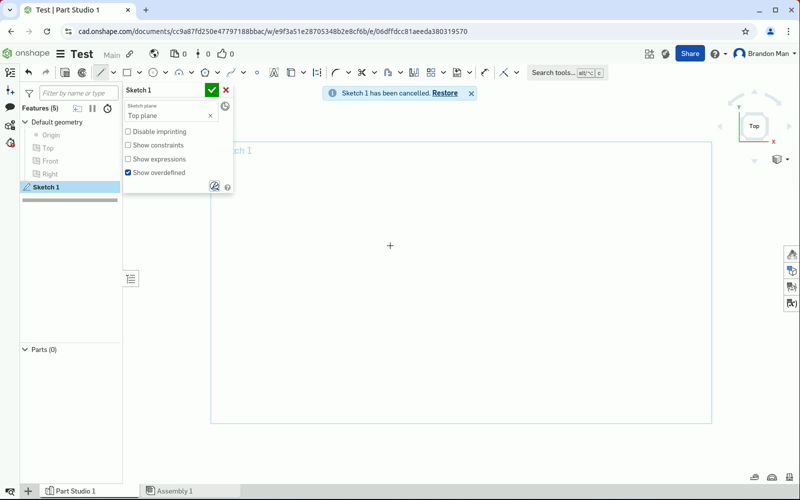
click(390, 245)
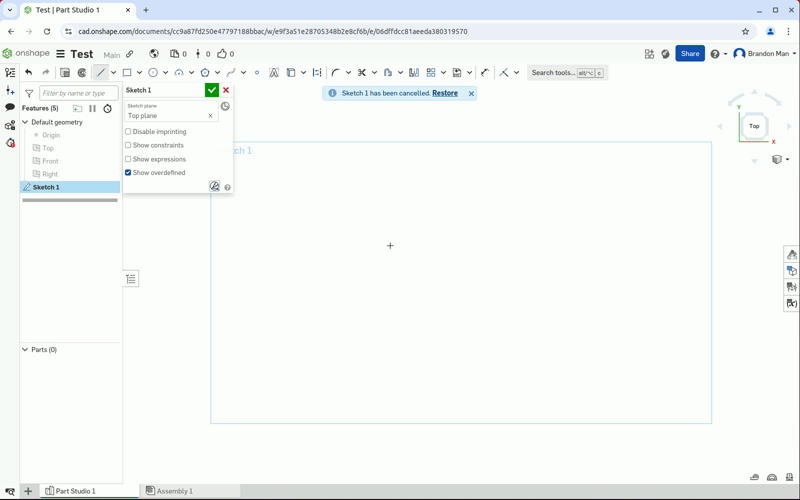
key_up(shift)
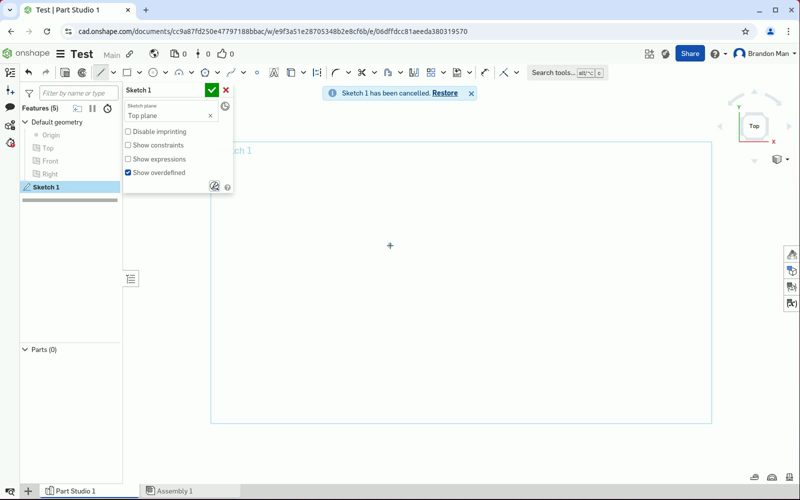
key_down(shift)
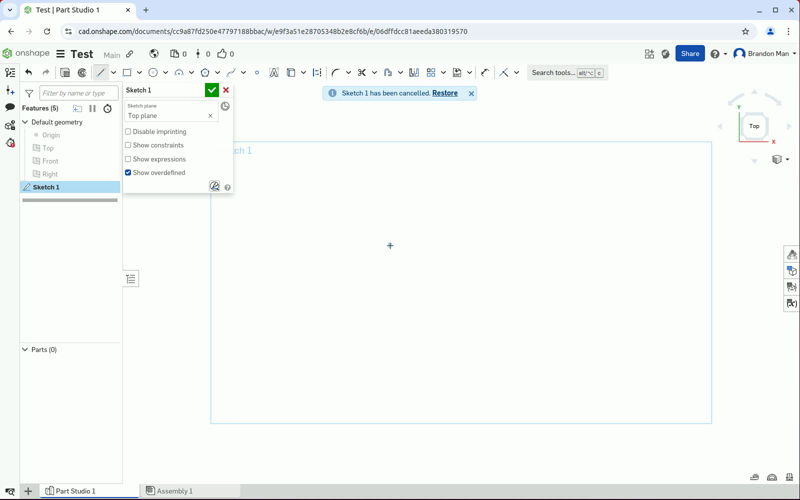
mouse_move(465, 245)
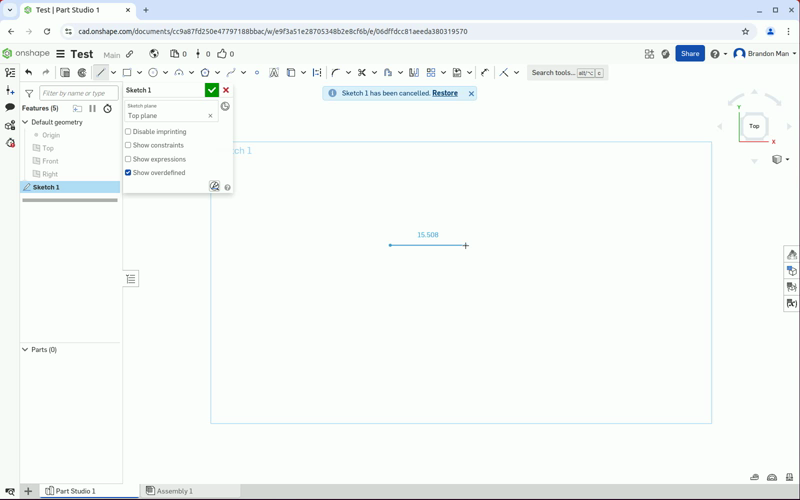
click(465, 245)
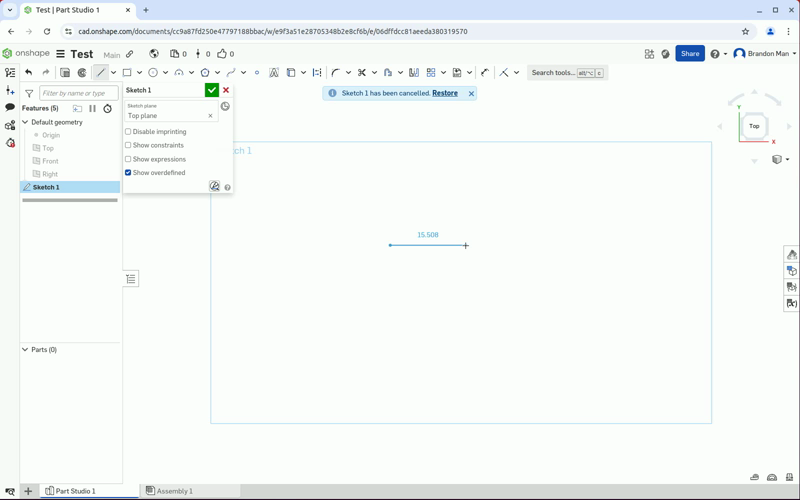
key_up(shift)
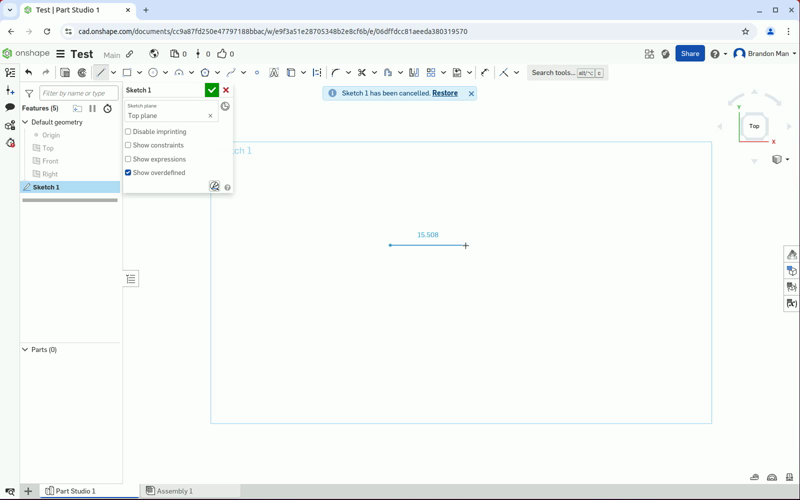
key_down(shift)
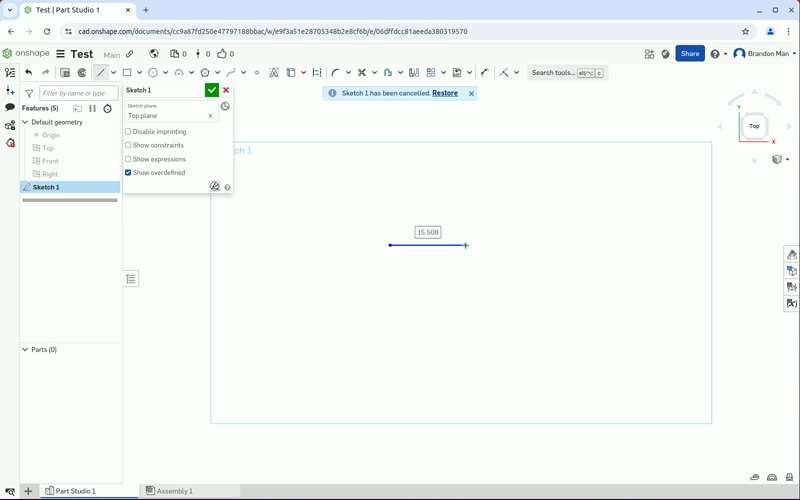
mouse_move(495, 245)
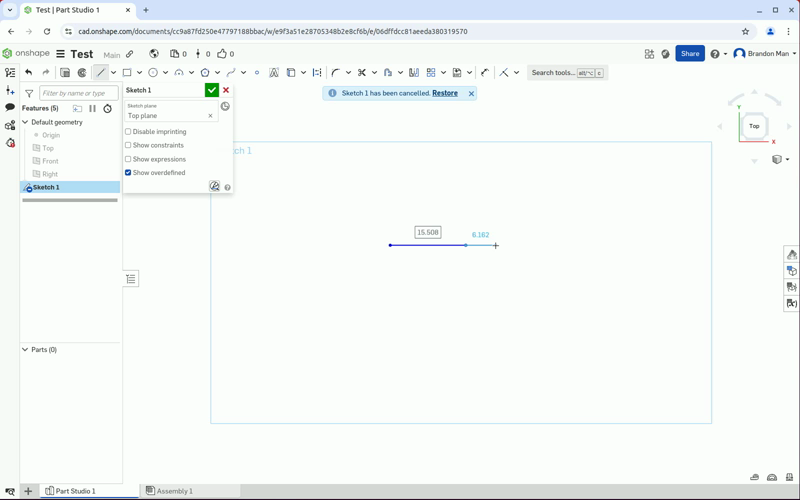
mouse_move(465, 219)
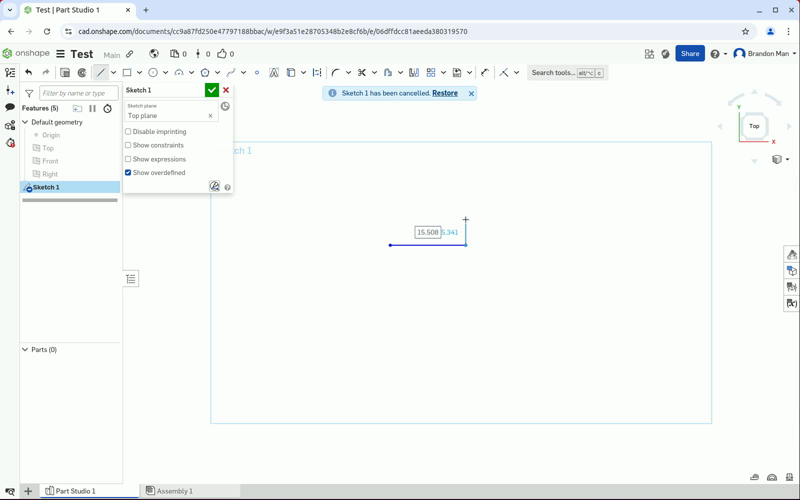
click(465, 219)
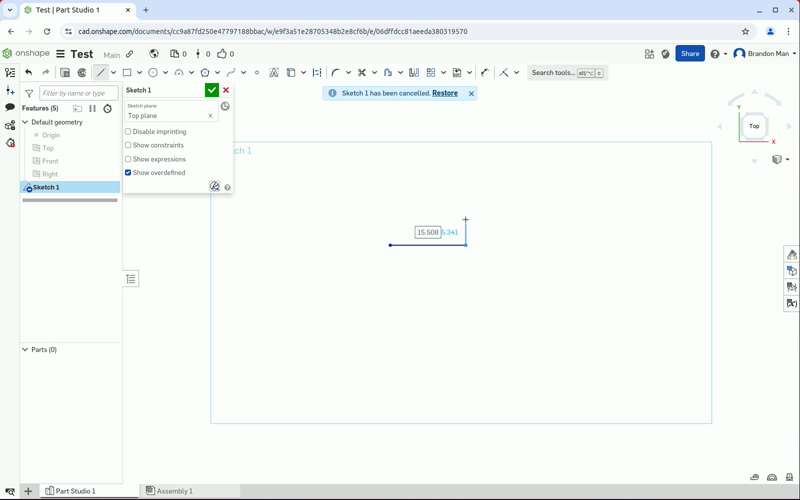
key_up(shift)
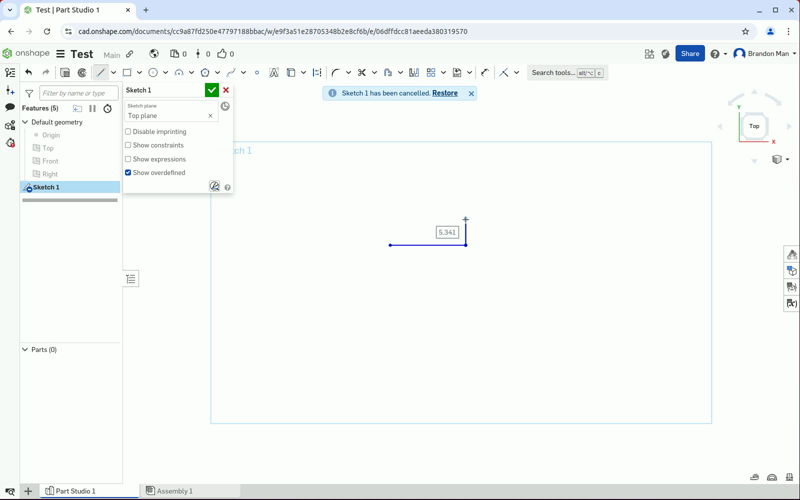
key_down(shift)
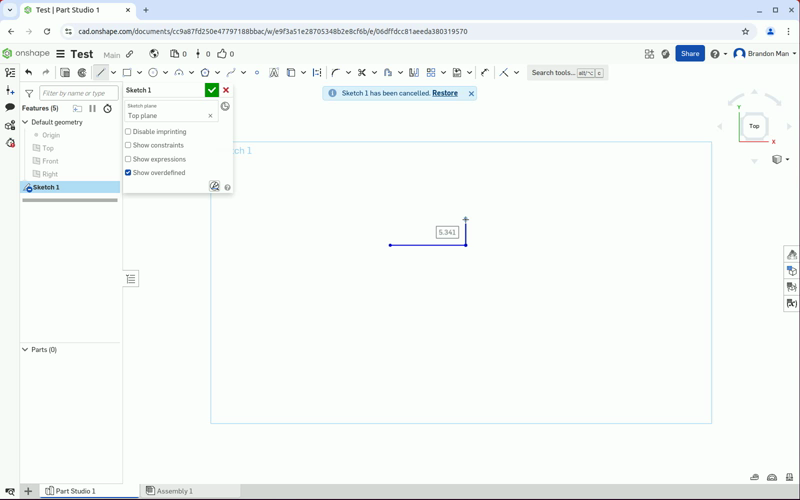
mouse_move(495, 219)
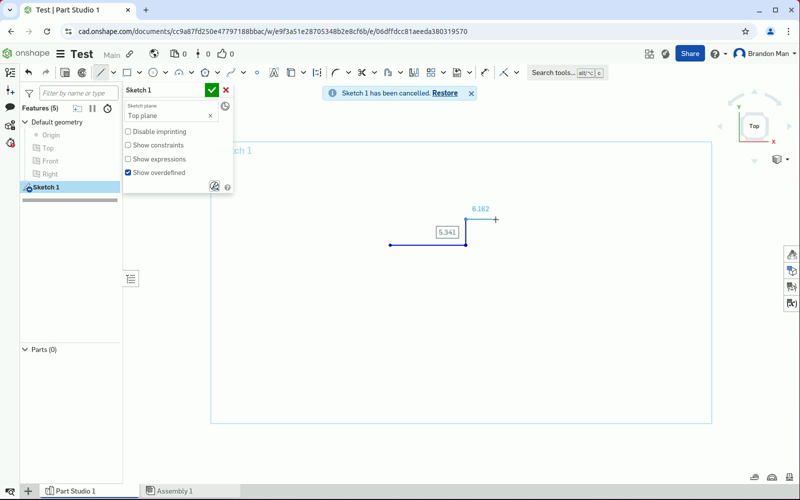
mouse_move(451, 219)
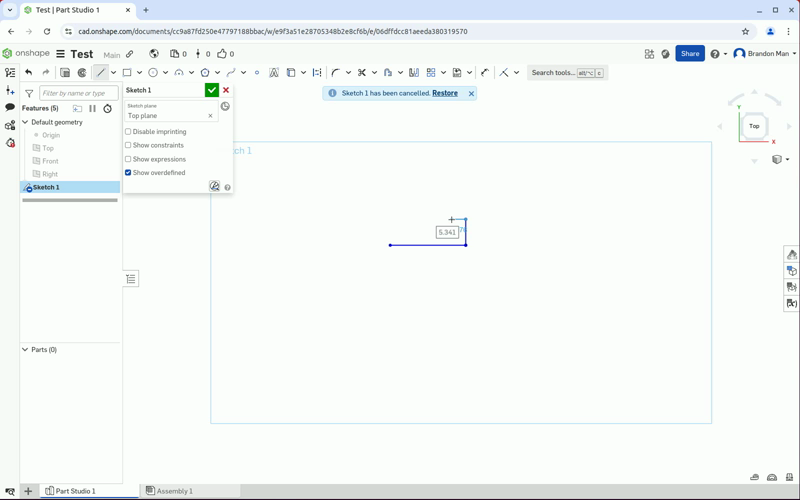
click(451, 219)
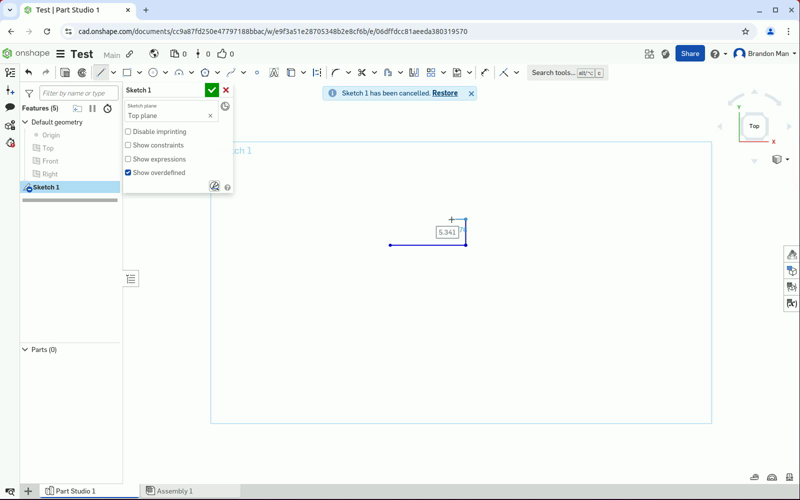
key_up(shift)
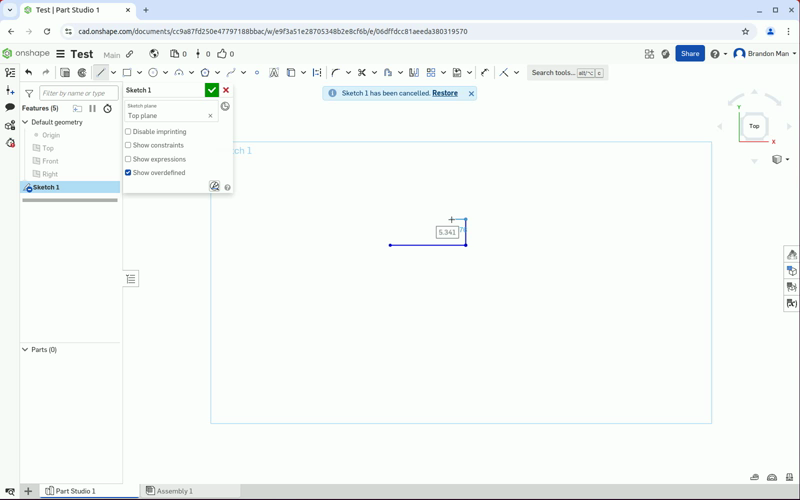
key_down(shift)
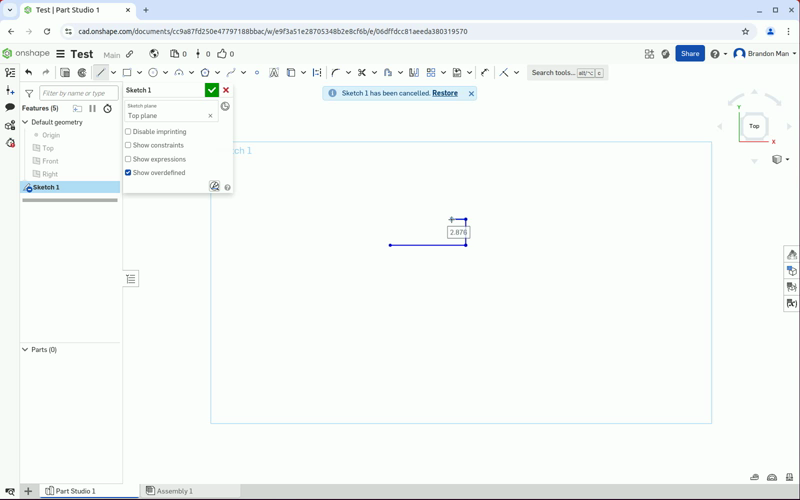
mouse_move(481, 219)
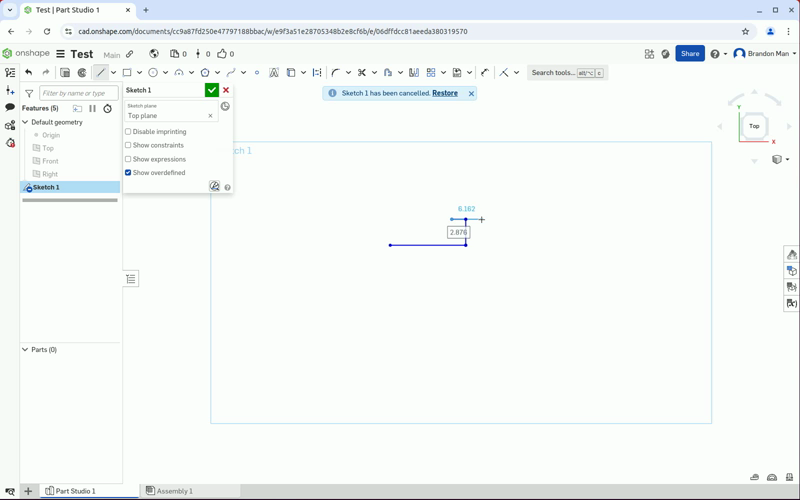
mouse_move(451, 196)
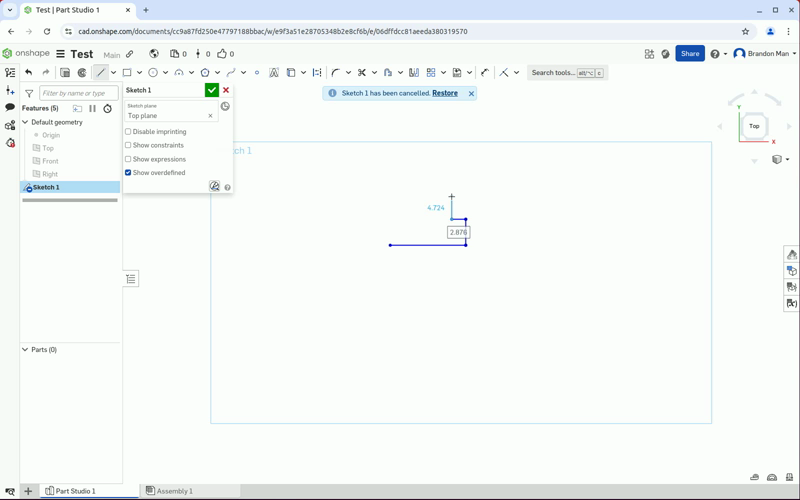
click(451, 196)
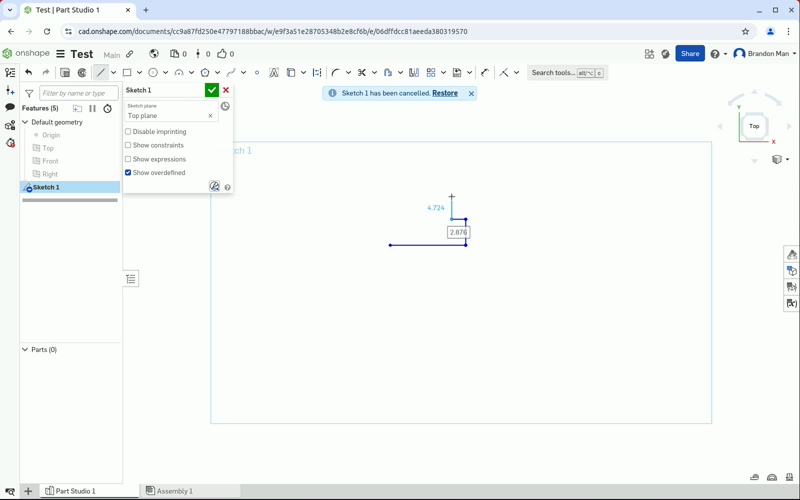
key_up(shift)
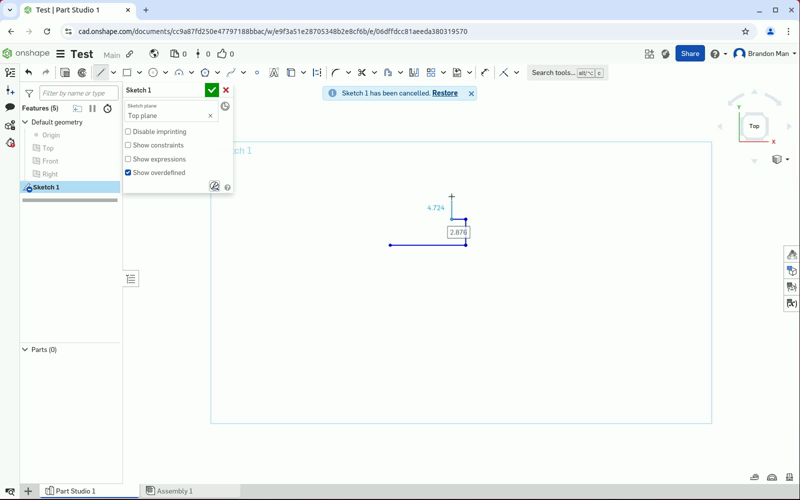
key_down(shift)
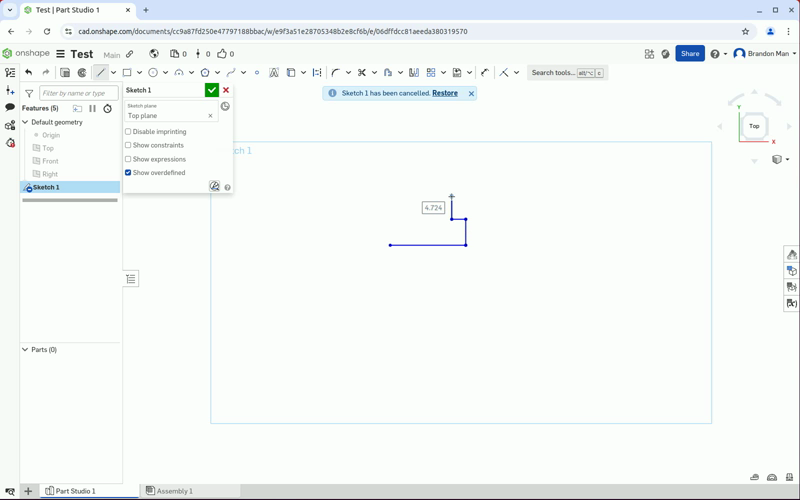
mouse_move(481, 196)
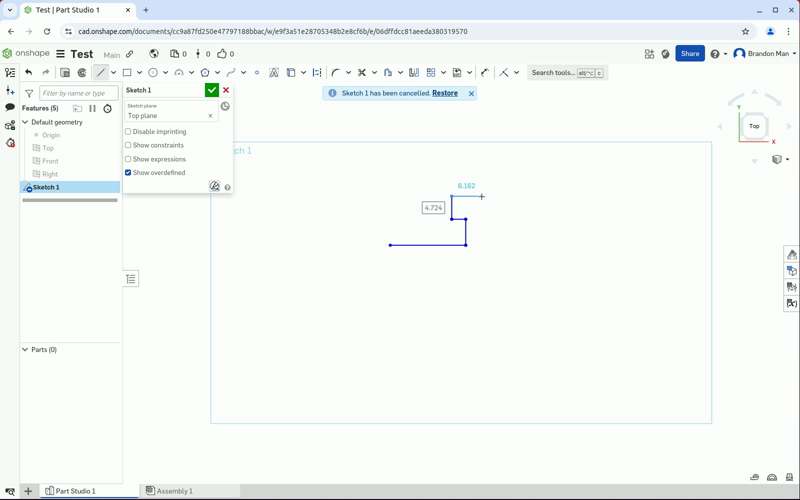
mouse_move(465, 196)
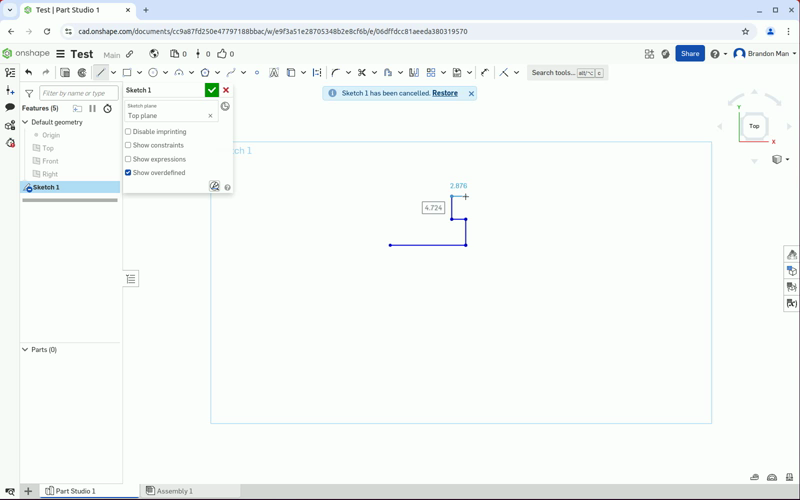
click(465, 196)
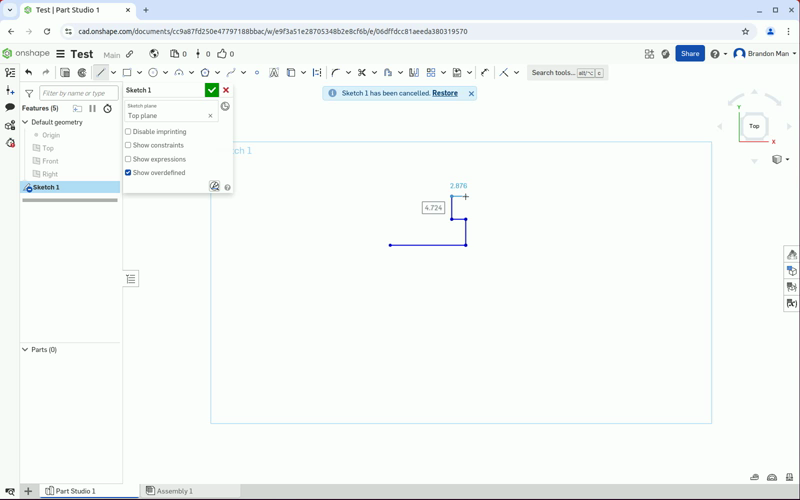
key_up(shift)
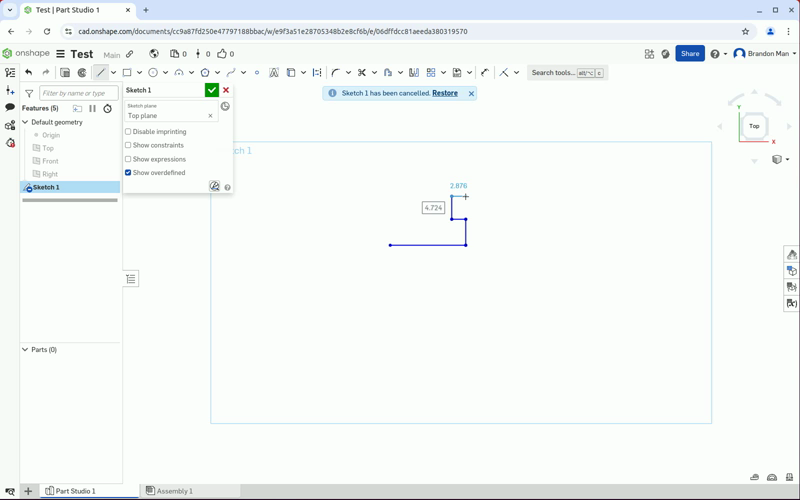
key_down(shift)
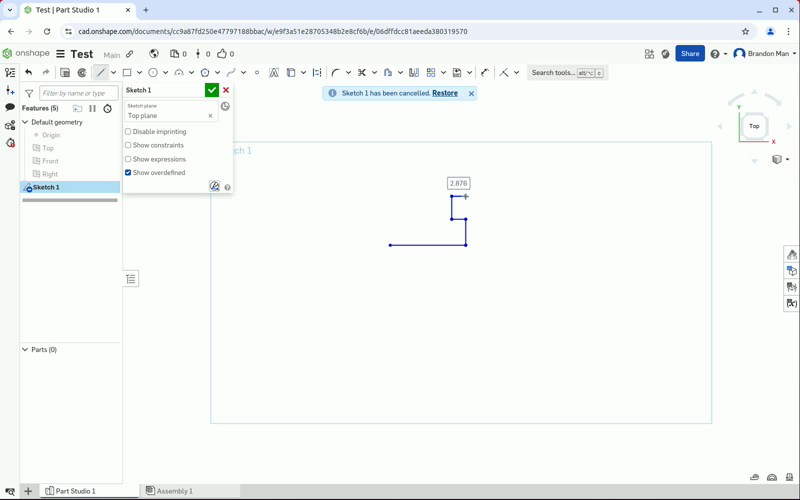
mouse_move(495, 196)
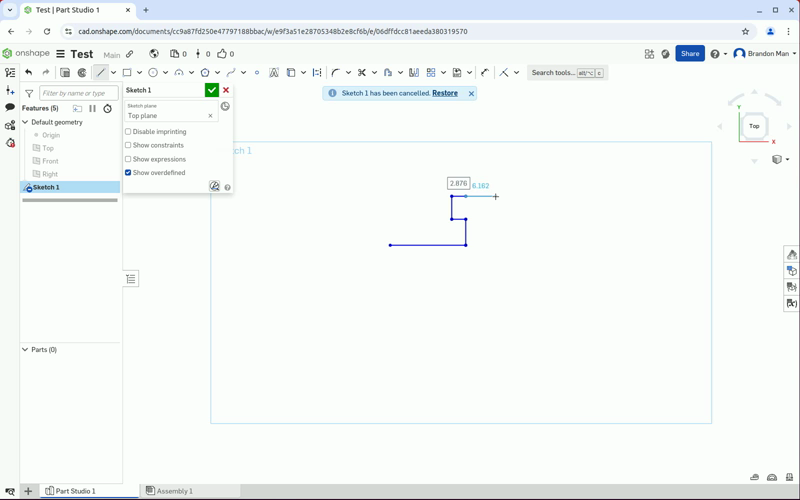
mouse_move(465, 170)
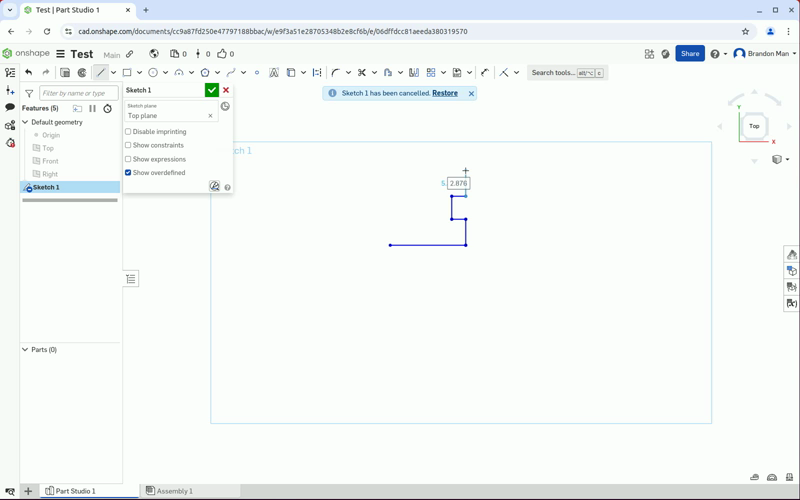
click(465, 170)
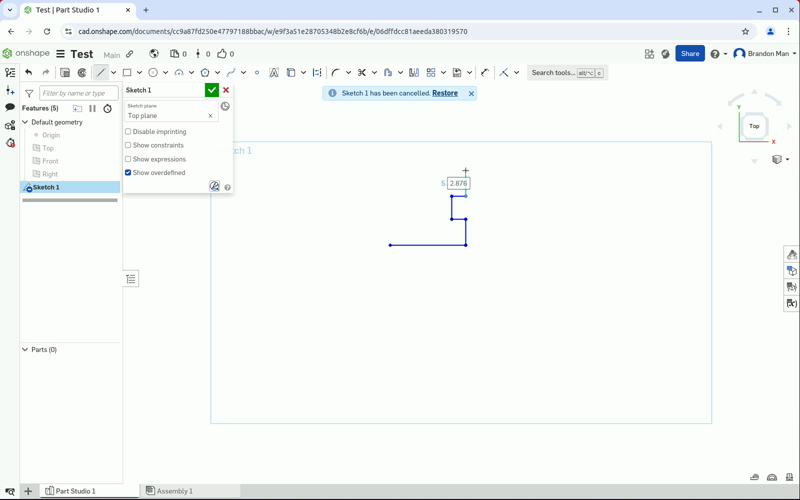
key_up(shift)
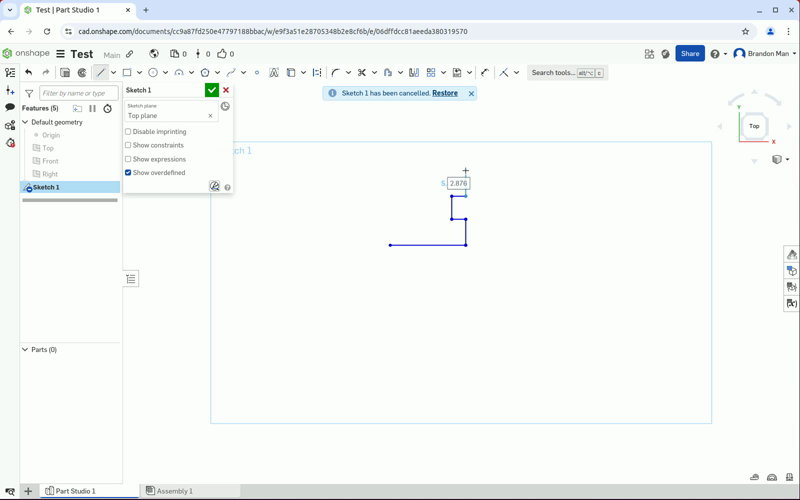
key_down(shift)
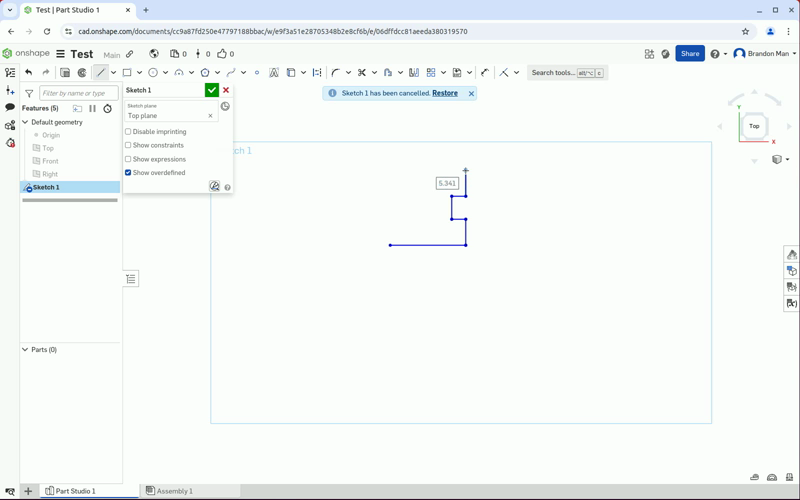
mouse_move(390, 170)
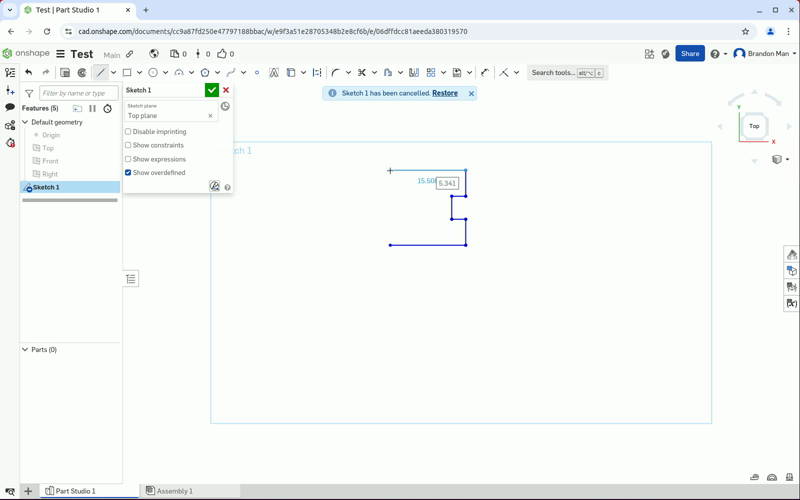
click(390, 170)
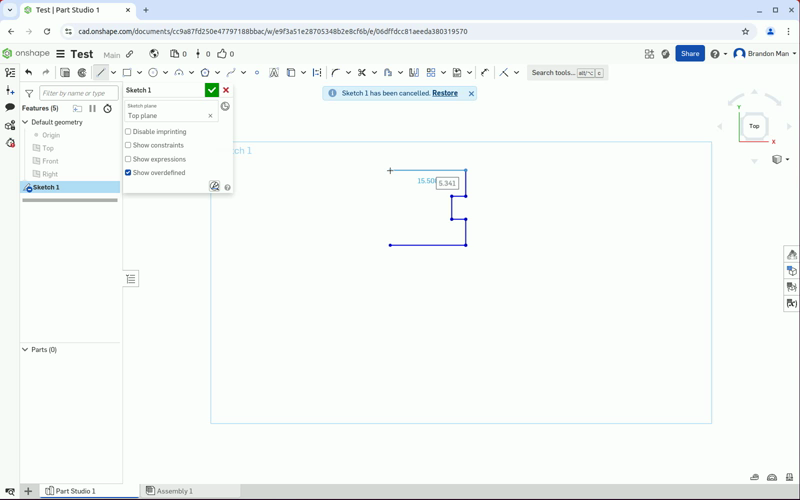
key_up(shift)
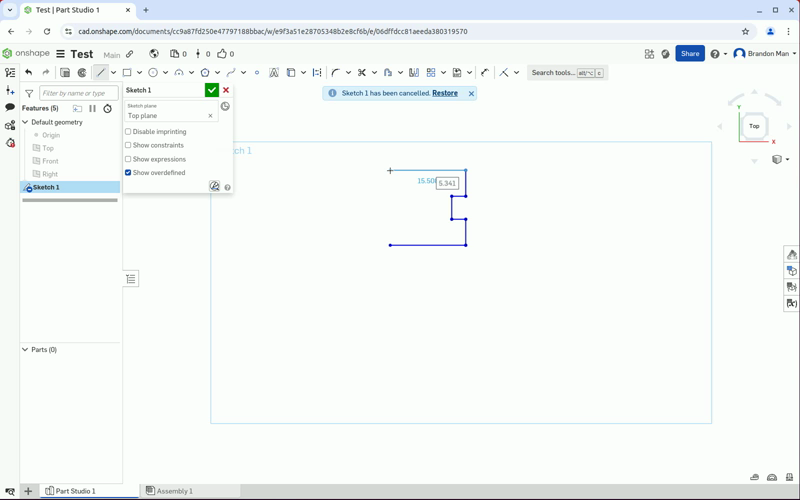
key_down(shift)
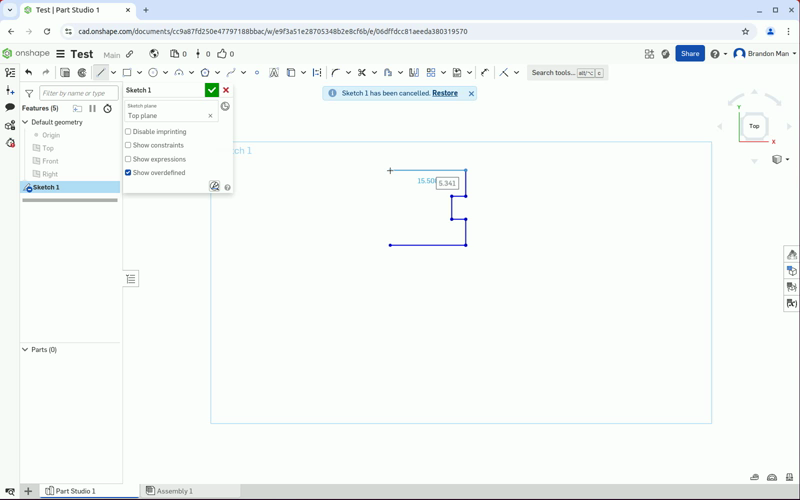
mouse_move(420, 170)
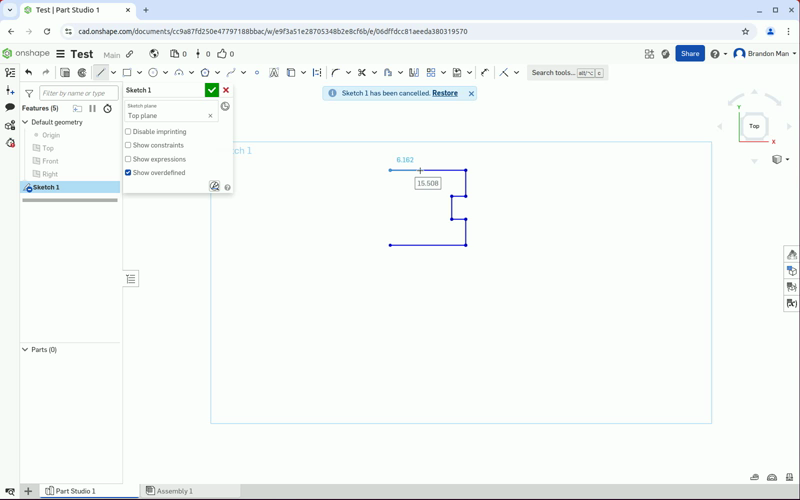
mouse_move(390, 196)
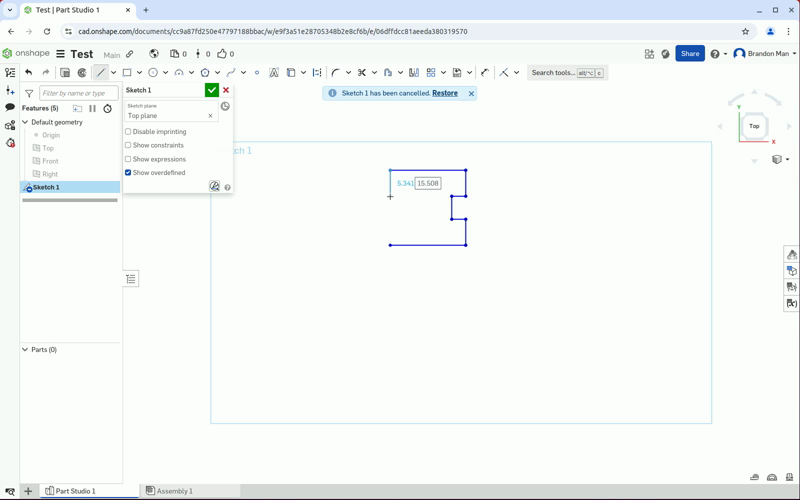
click(390, 196)
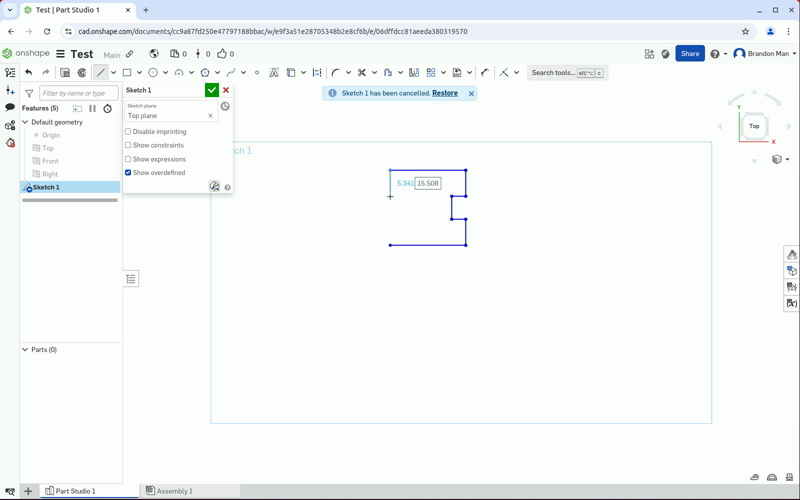
key_up(shift)
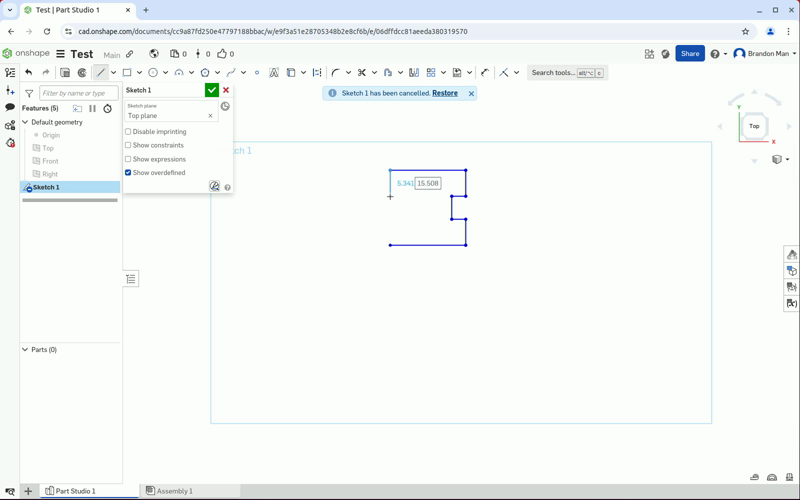
key_down(shift)
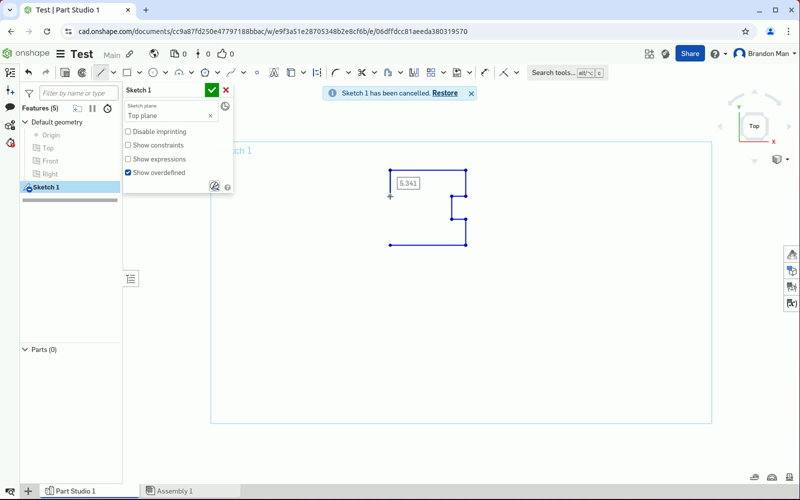
mouse_move(420, 196)
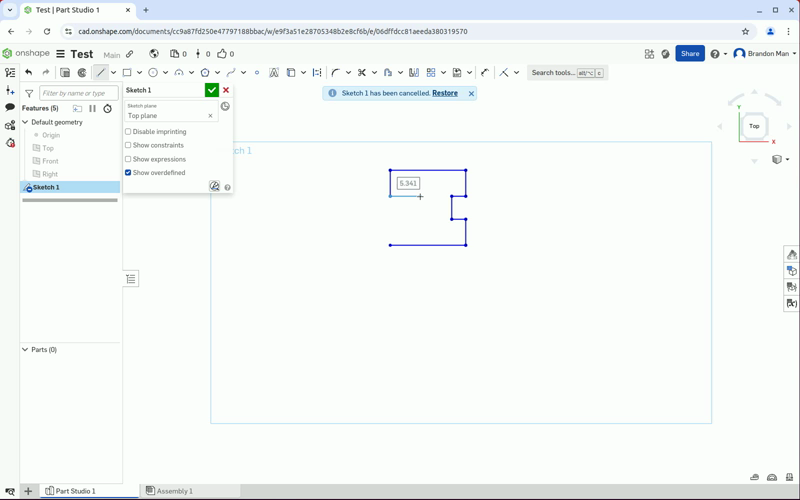
mouse_move(404, 196)
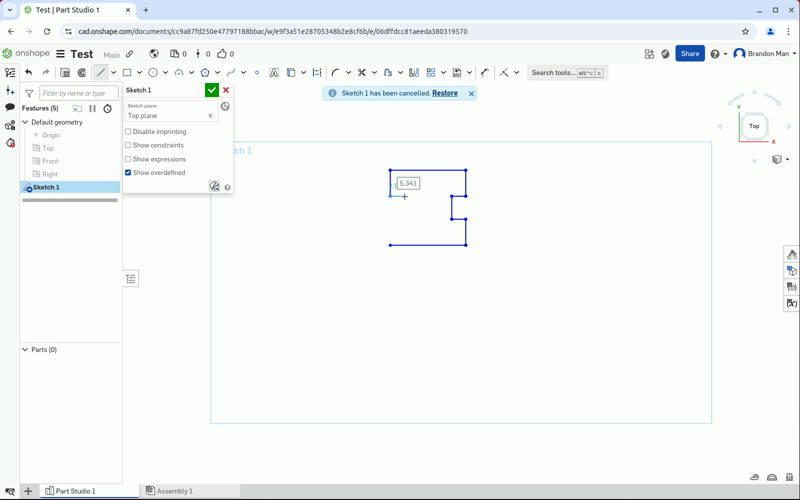
click(404, 196)
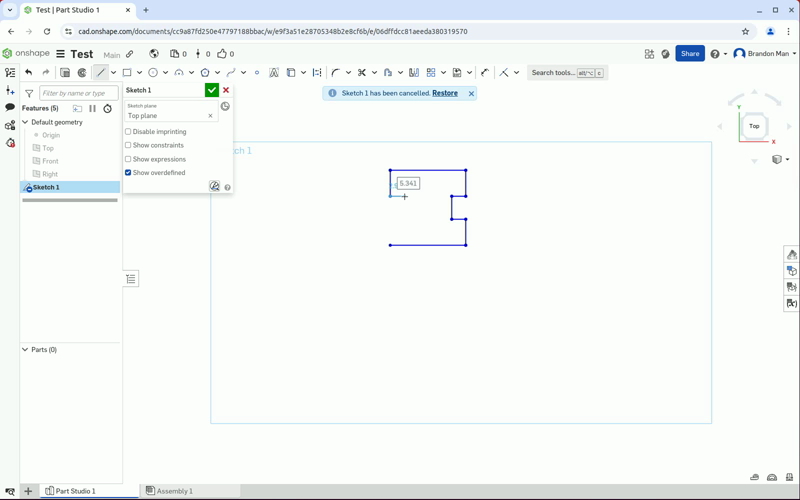
key_up(shift)
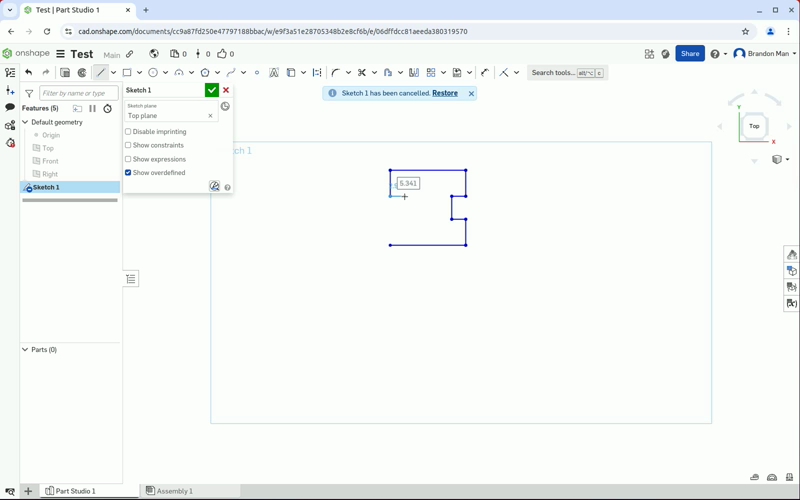
key_down(shift)
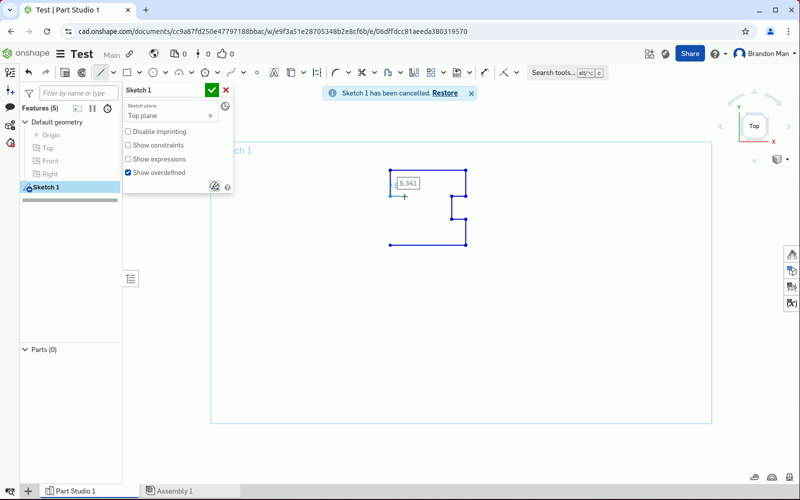
mouse_move(434, 196)
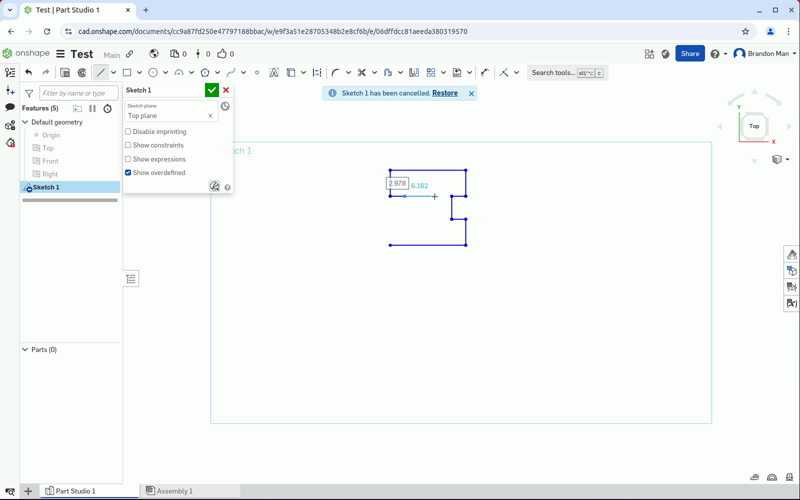
mouse_move(404, 219)
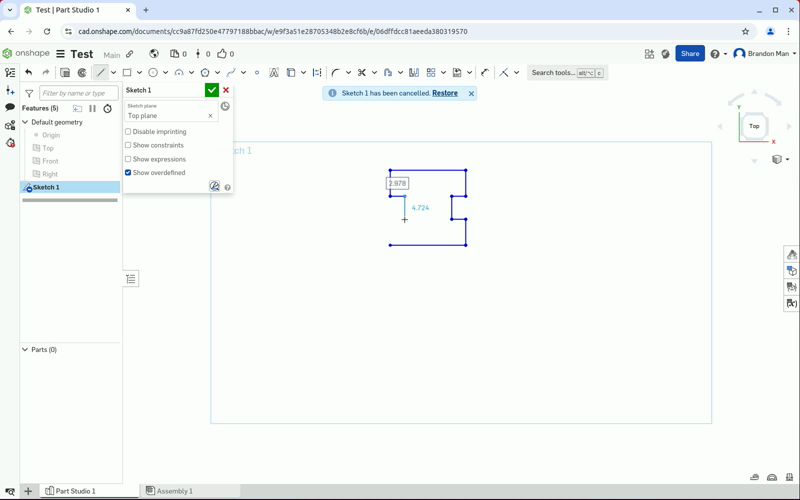
click(404, 219)
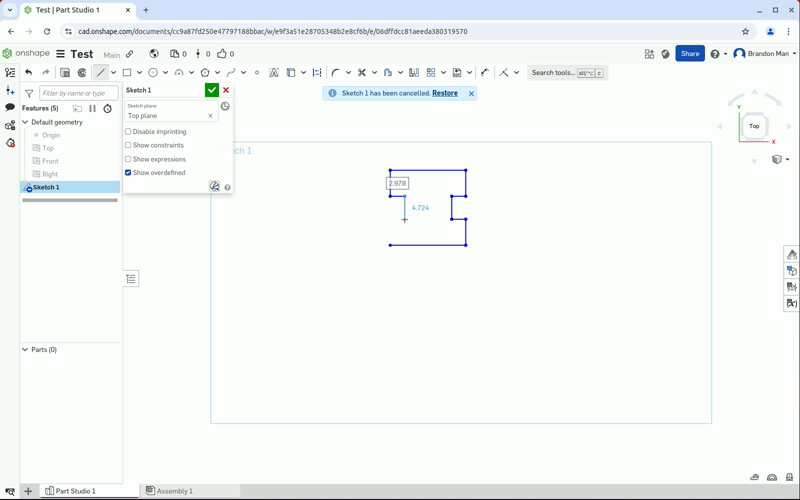
key_up(shift)
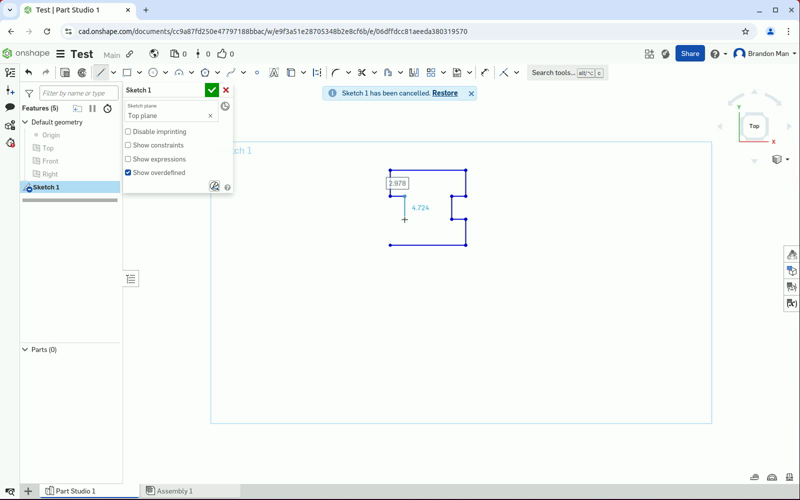
key_down(shift)
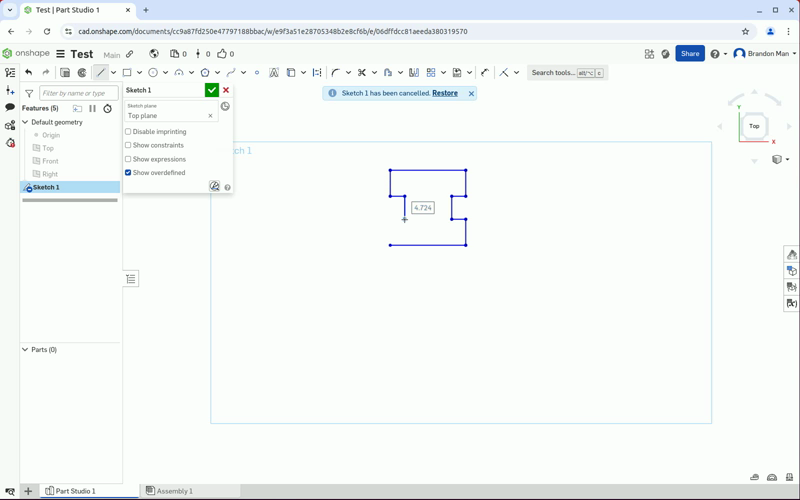
mouse_move(434, 219)
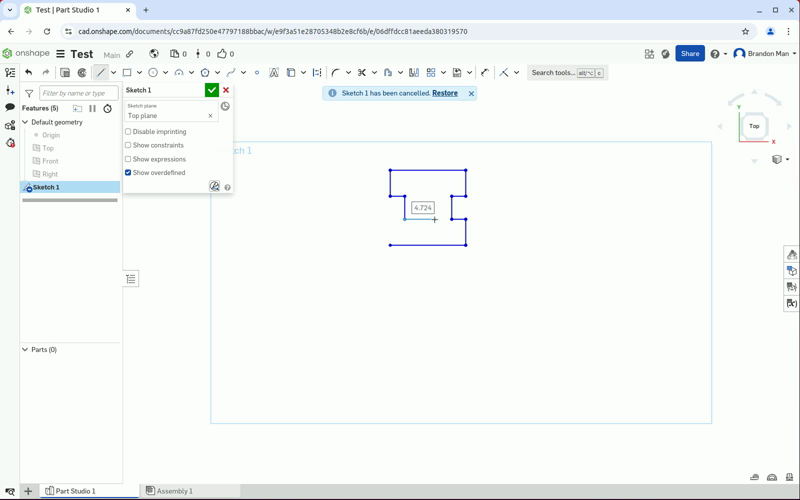
mouse_move(390, 219)
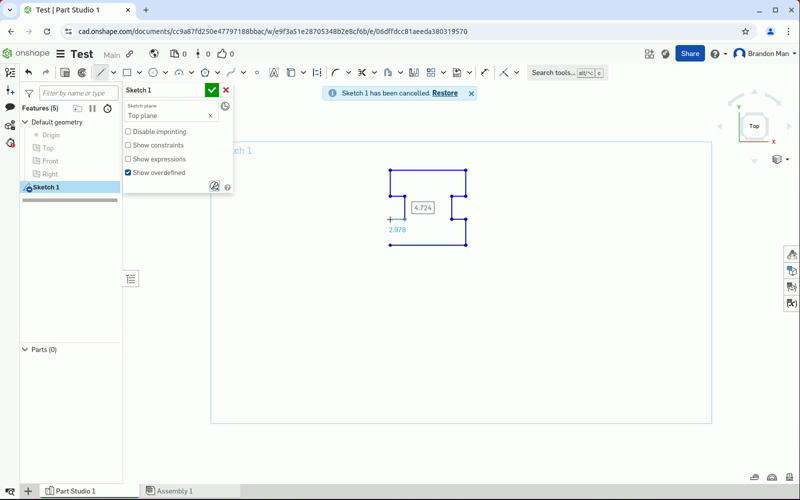
click(390, 219)
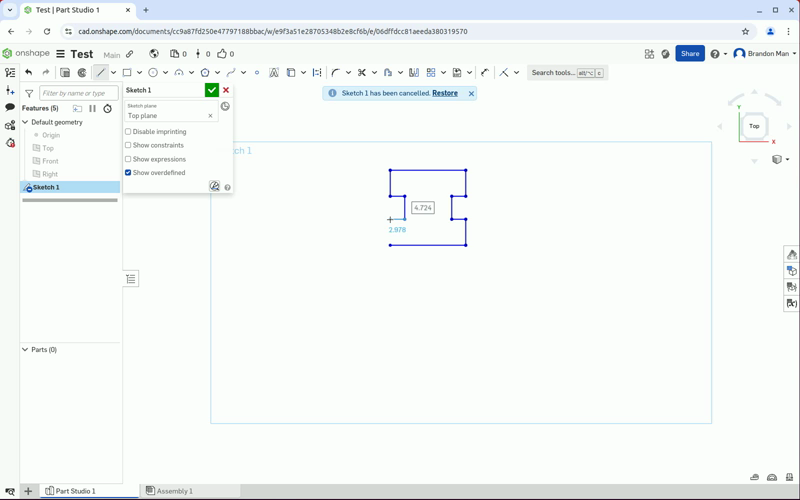
key_up(shift)
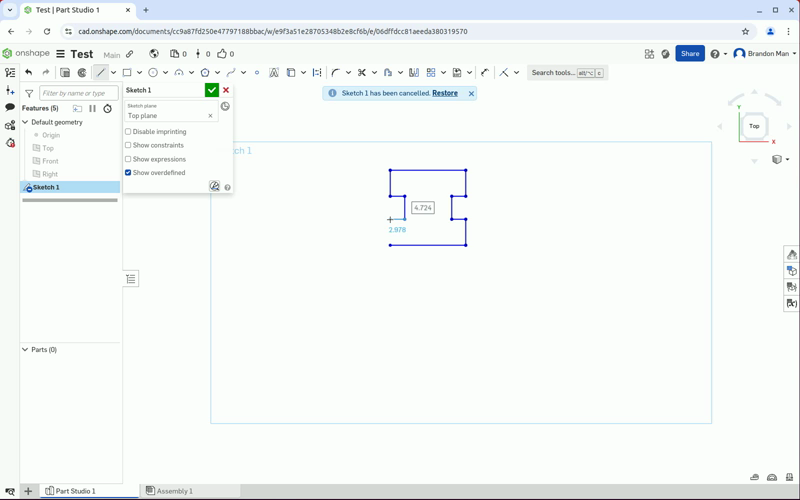
mouse_move(420, 219)
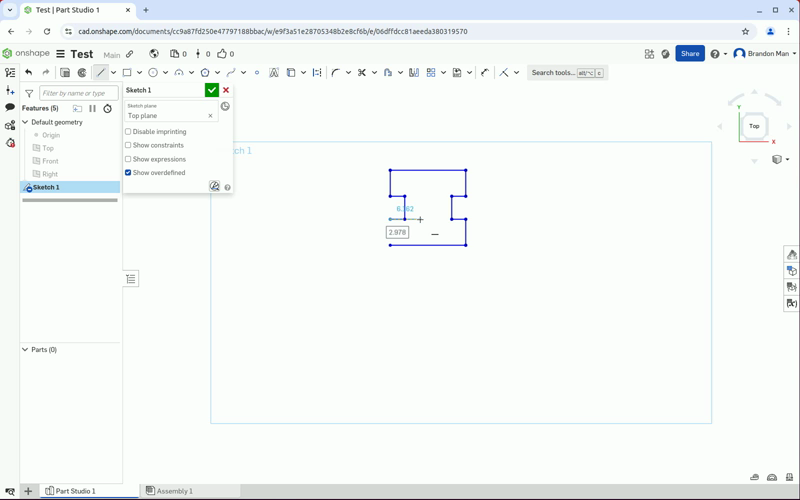
key_down(shift)
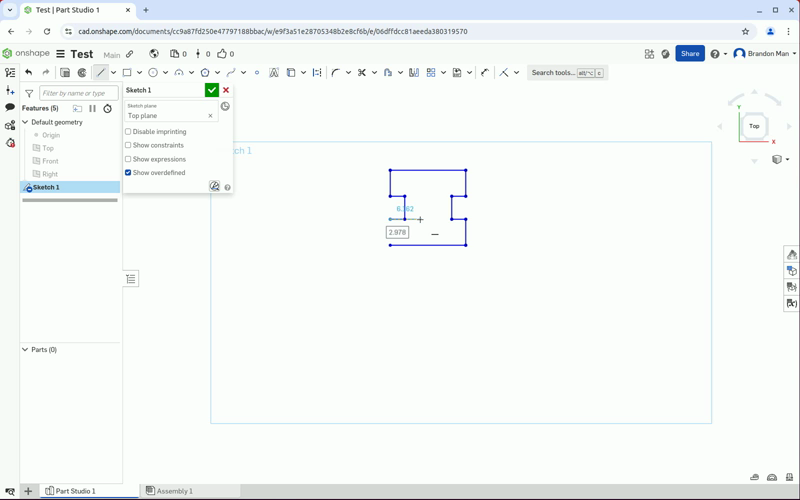
mouse_move(390, 245)
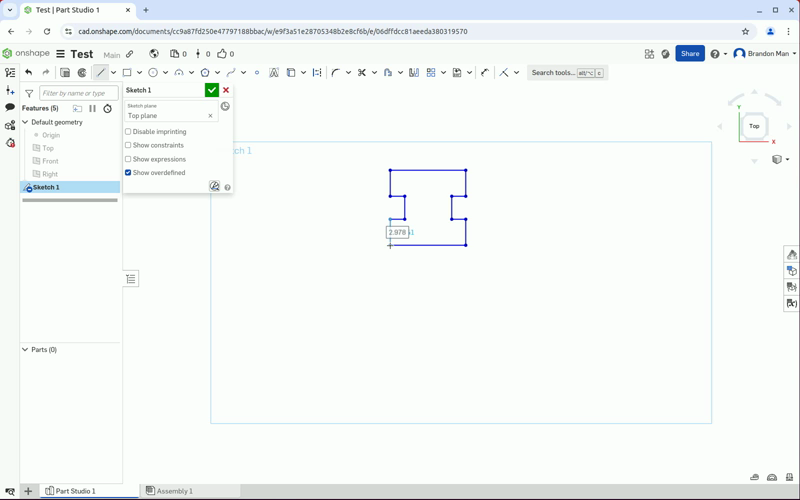
key_up(shift)
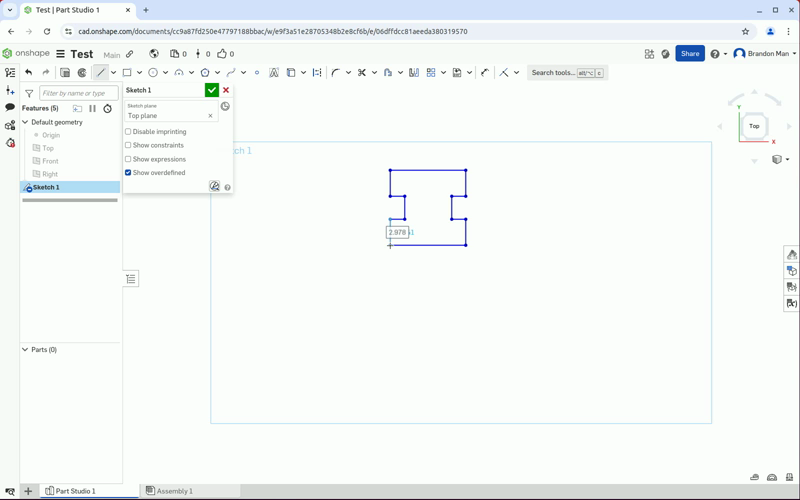
click(390, 245)
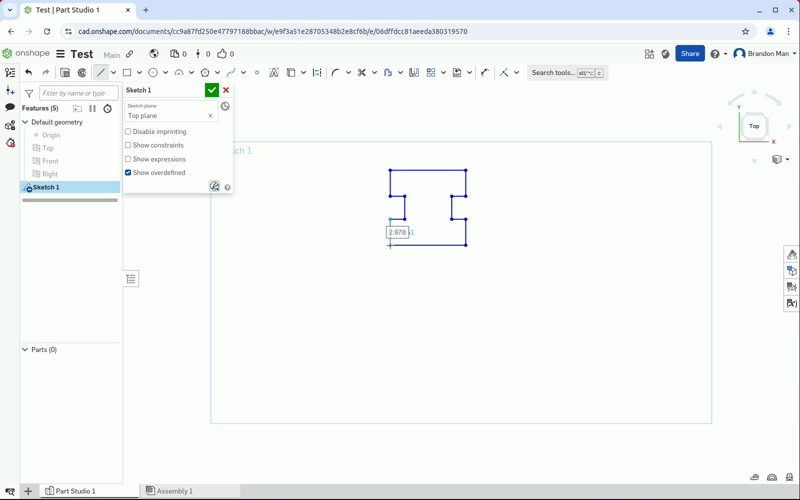
key(esc)
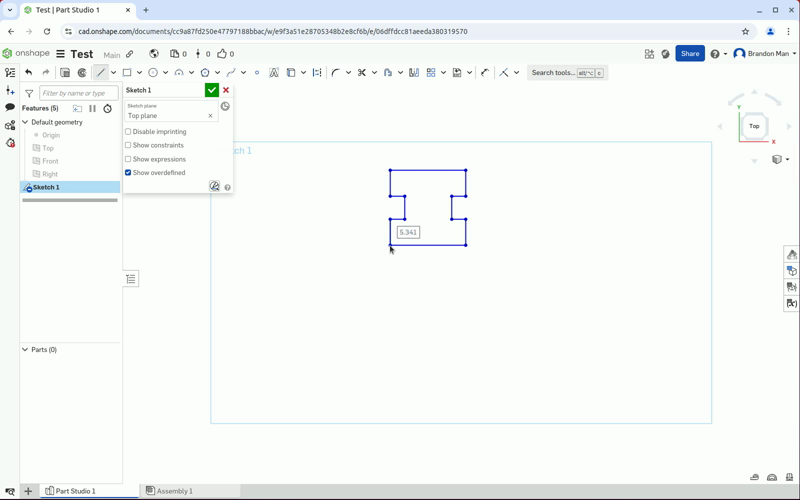
key(c)
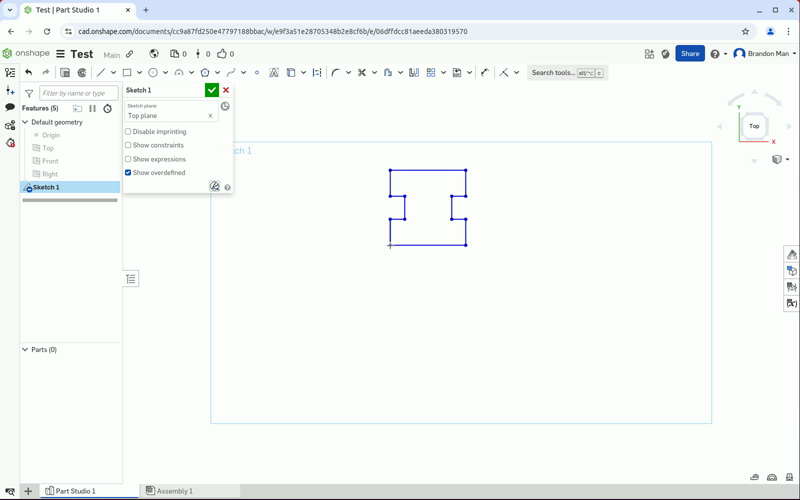
key_down(shift)
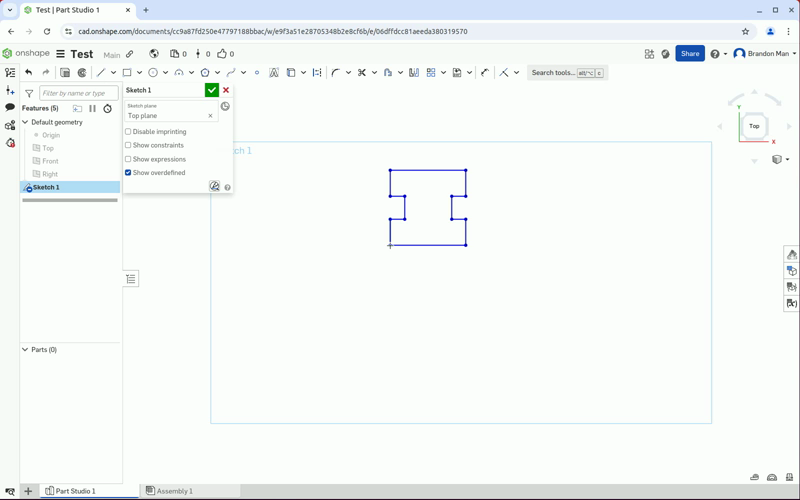
mouse_move(428, 207)
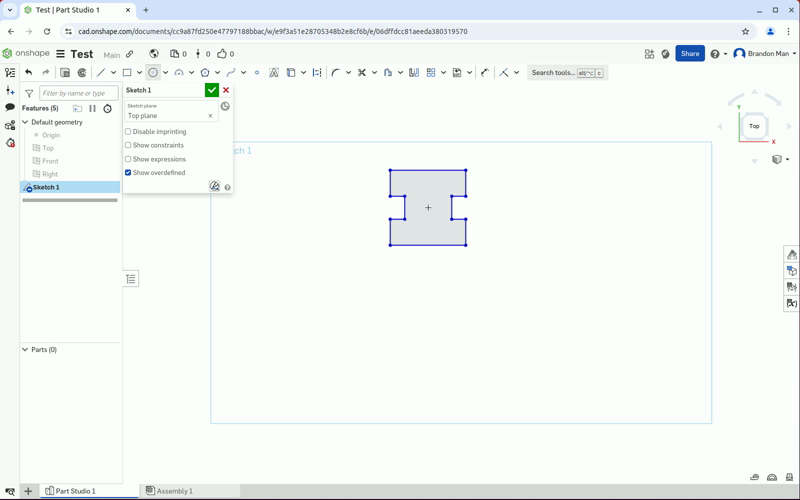
click(428, 207)
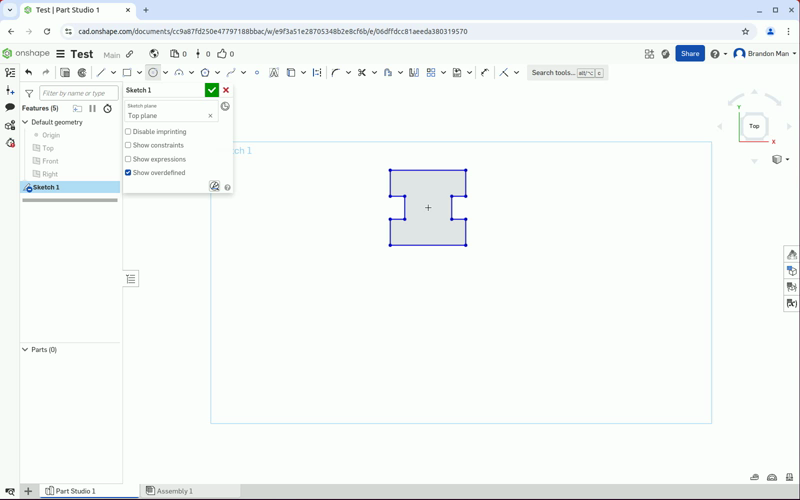
key_up(shift)
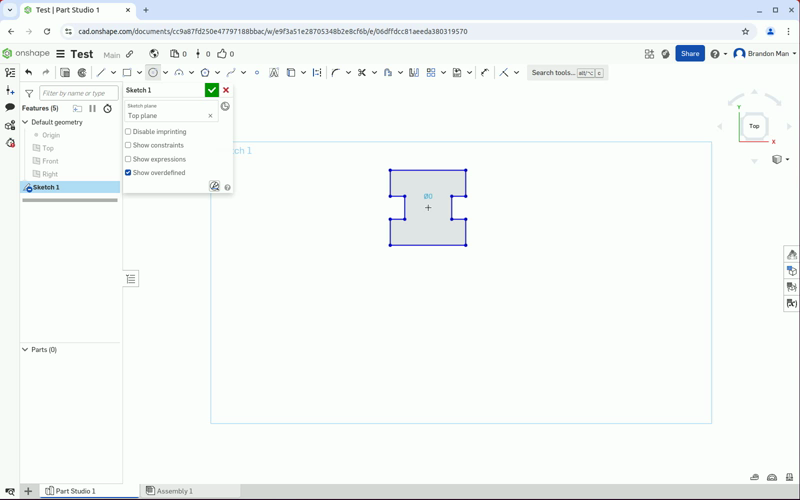
mouse_move(437, 207)
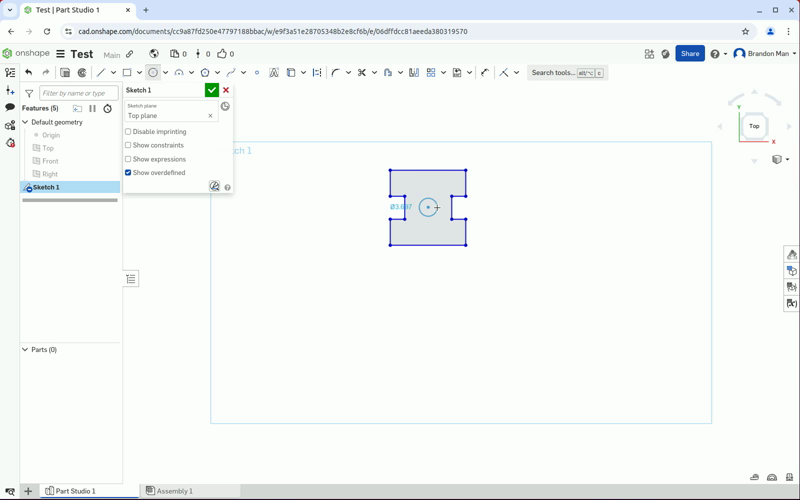
click(437, 207)
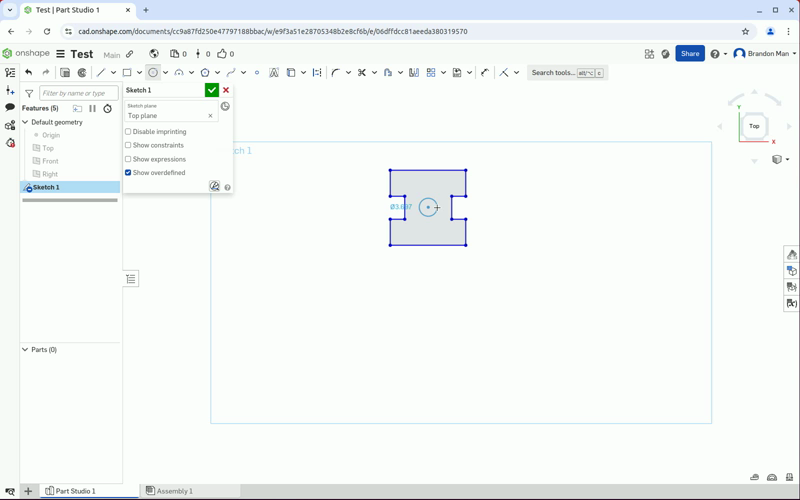
key(esc)
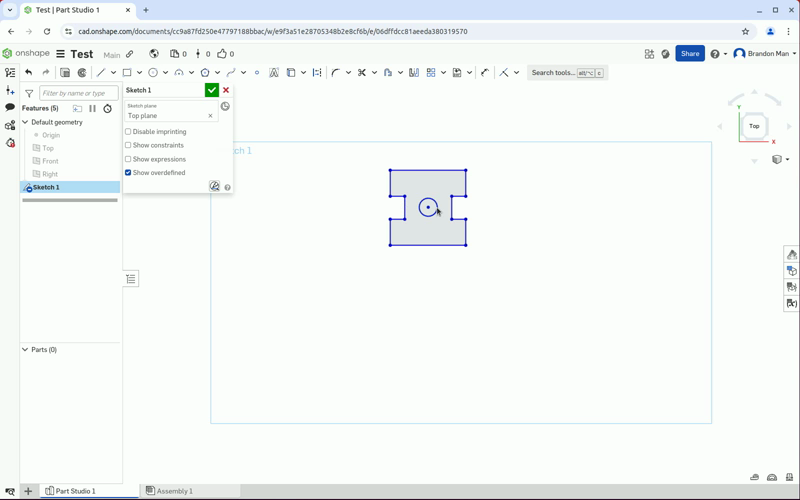
mouse_move(443, 221)
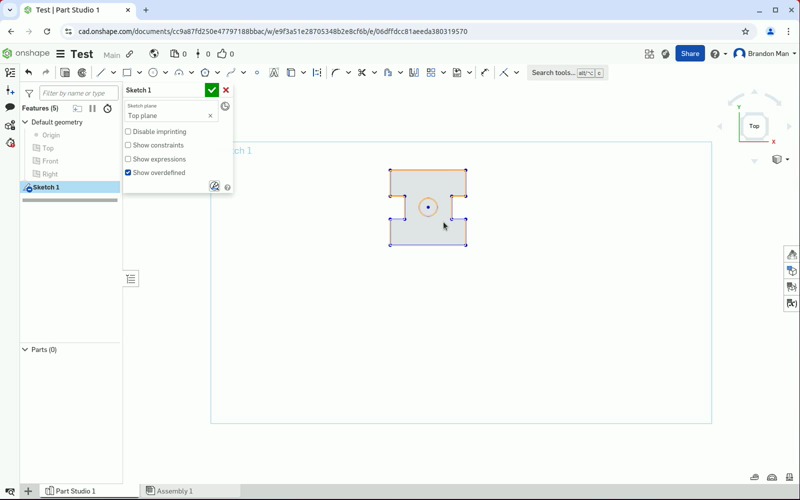
click(443, 221)
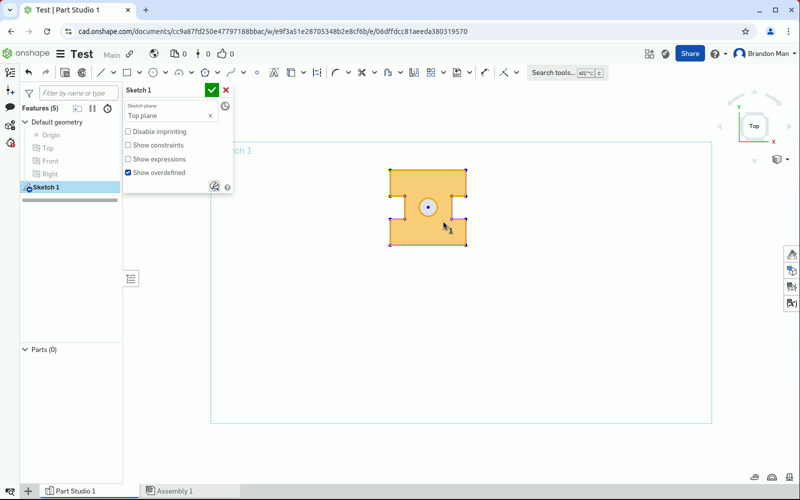
mouse_move(73, 352)
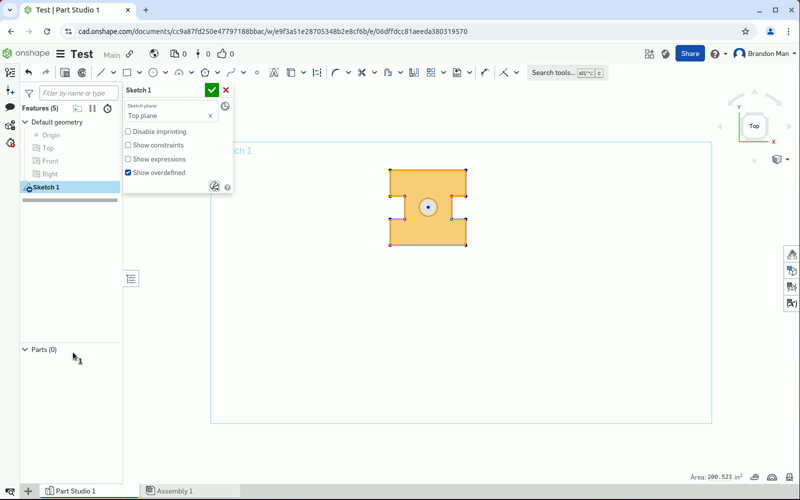
key(shift+y)
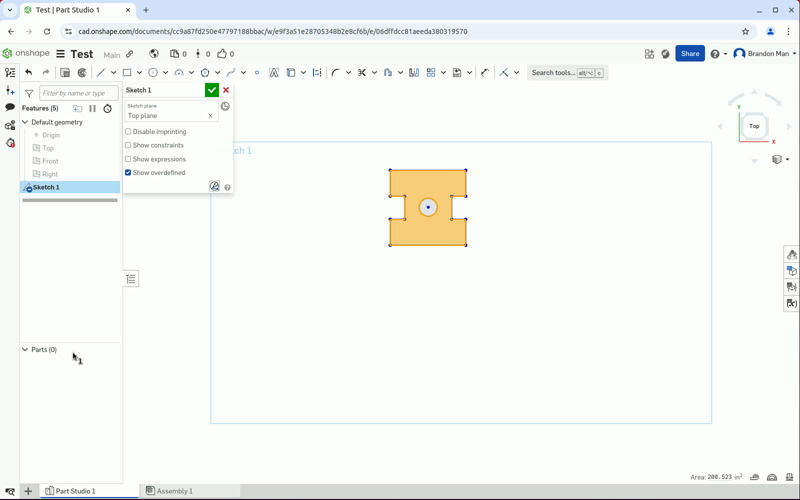
key(shift+e)
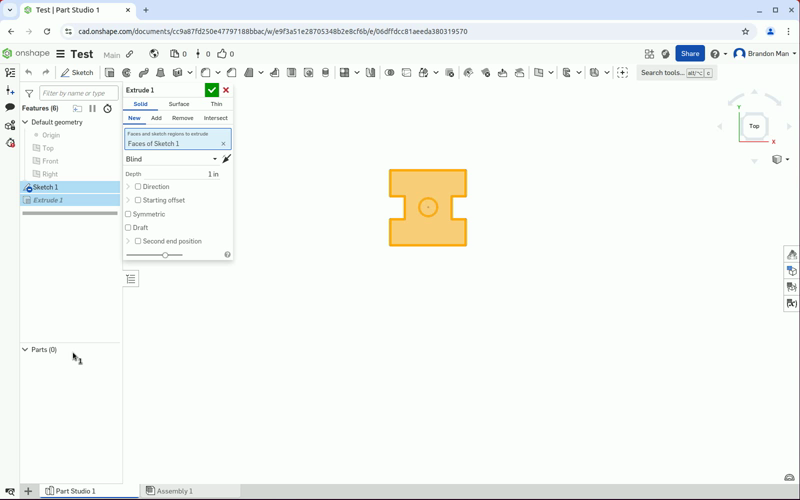
mouse_move(143, 106)
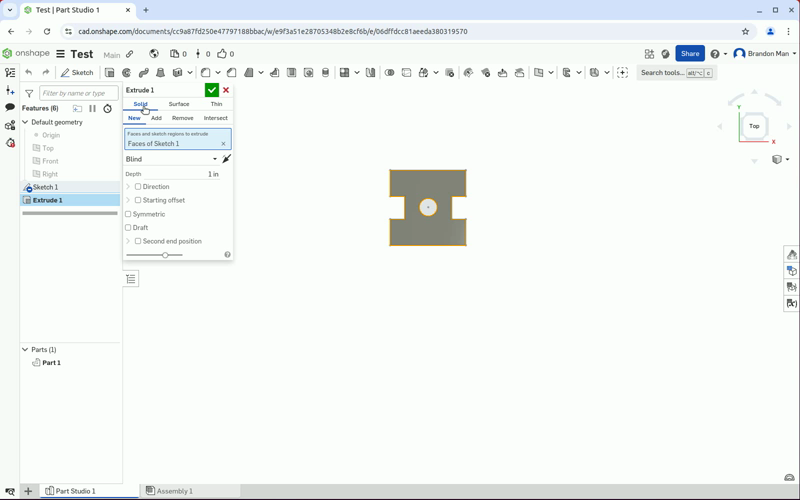
click(143, 106)
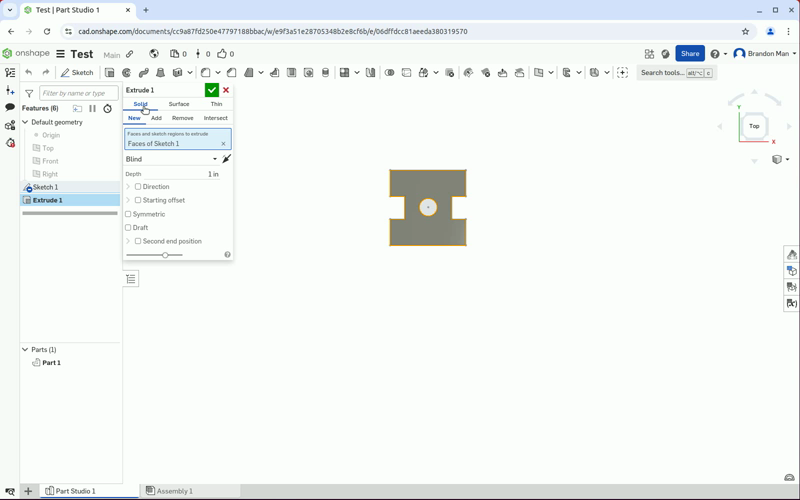
mouse_move(137, 120)
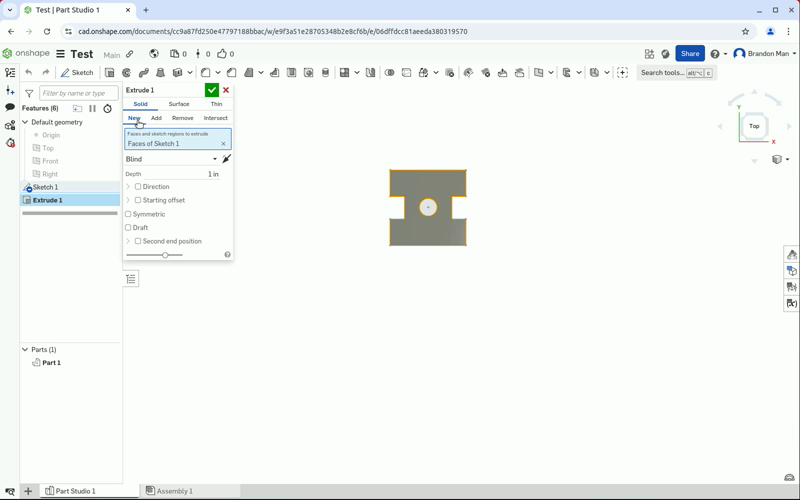
click(137, 120)
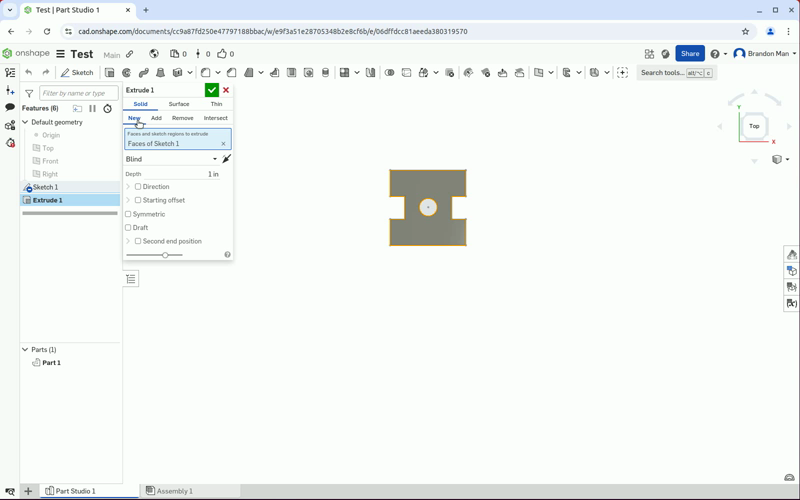
key(tab, 4)
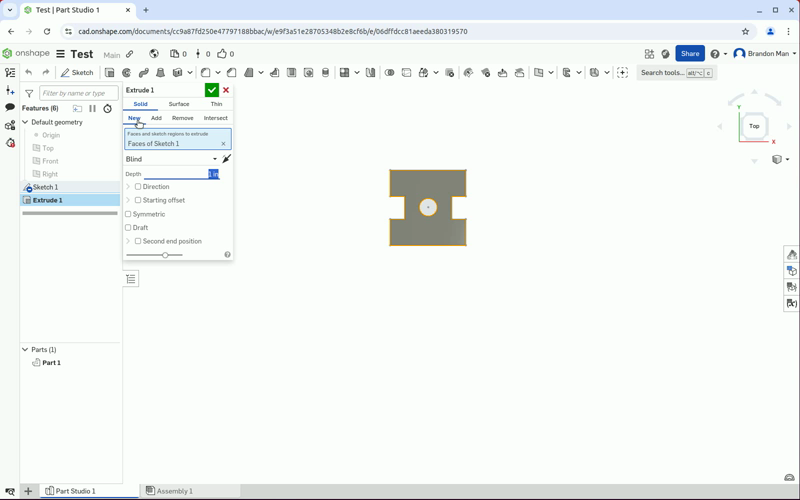
text(3.851)
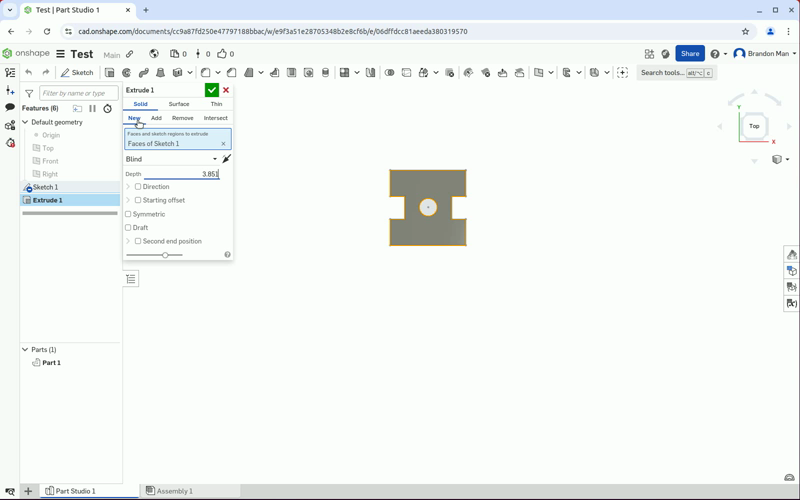
key(enter)
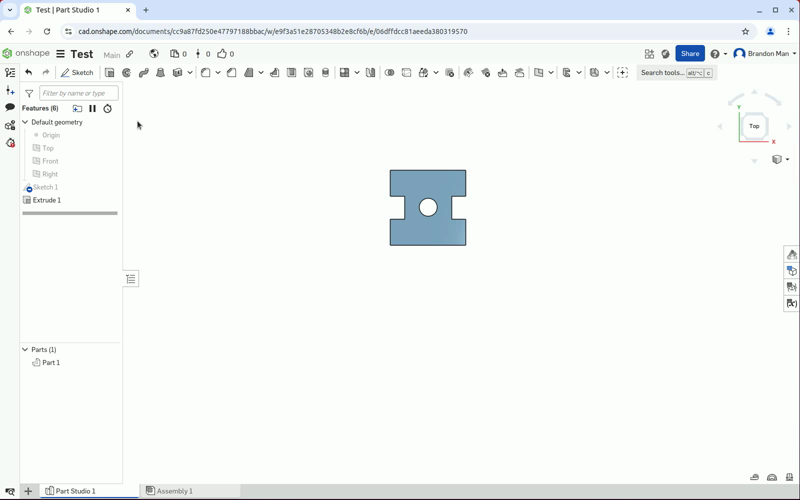
key(shift+h)
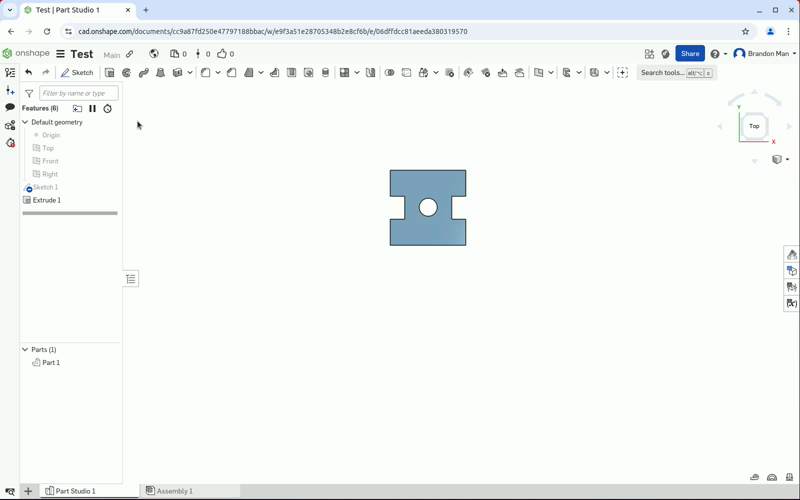
key(shift+h)
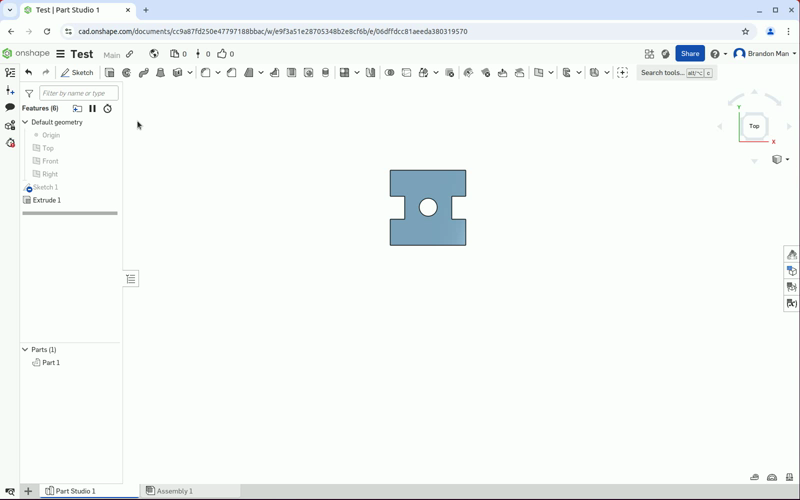
mouse_move(73, 189)
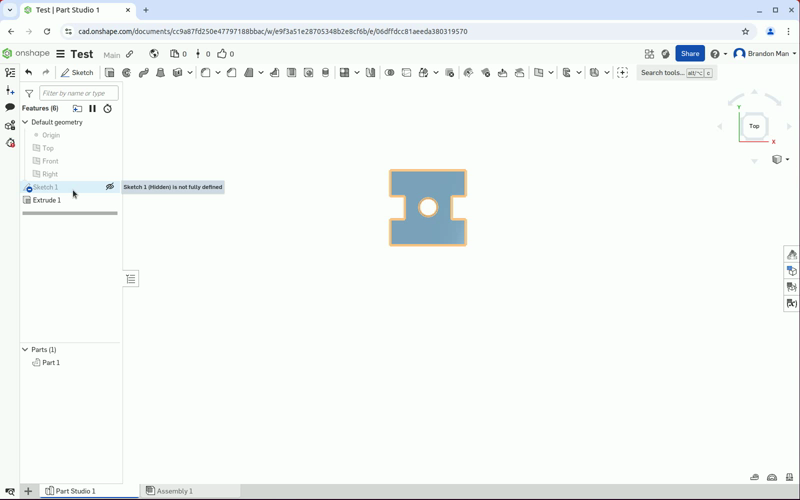
click(73, 189)
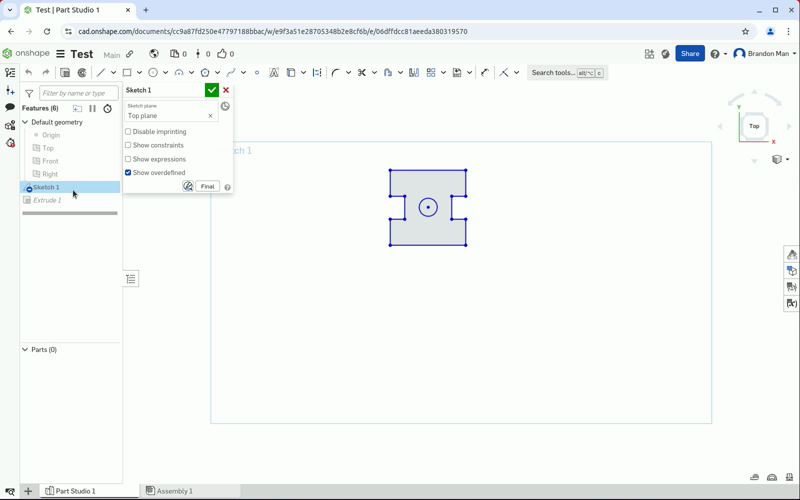
mouse_move(229, 92)
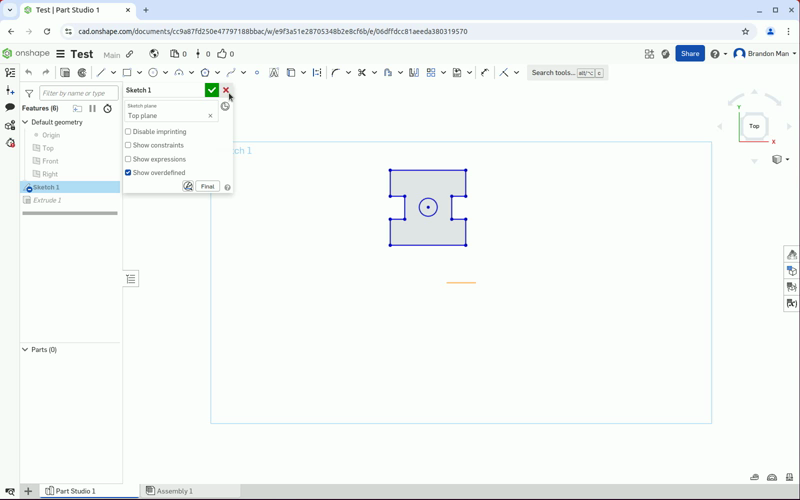
click(229, 92)
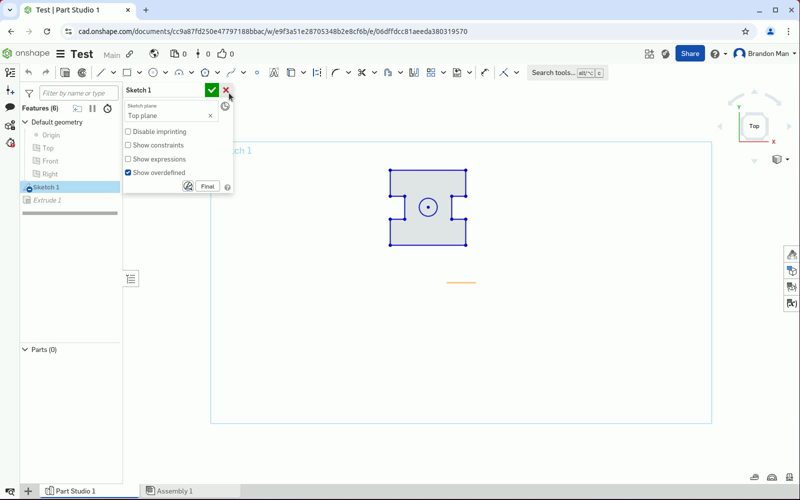
key(shift+s)
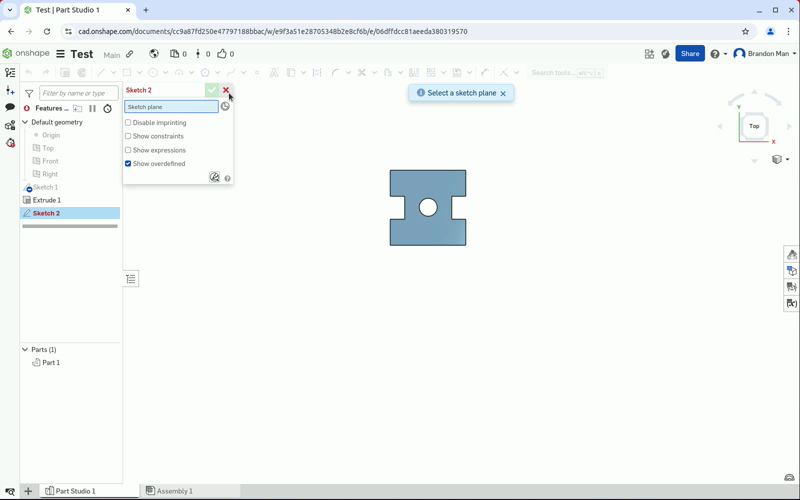
mouse_move(73, 150)
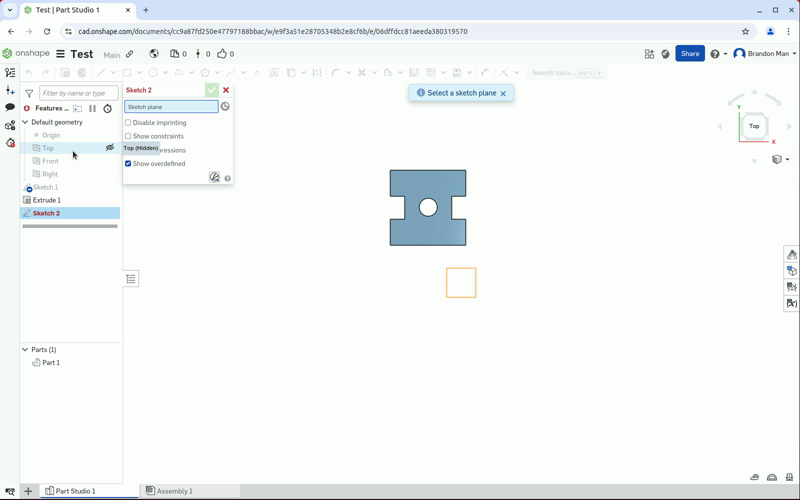
click(73, 150)
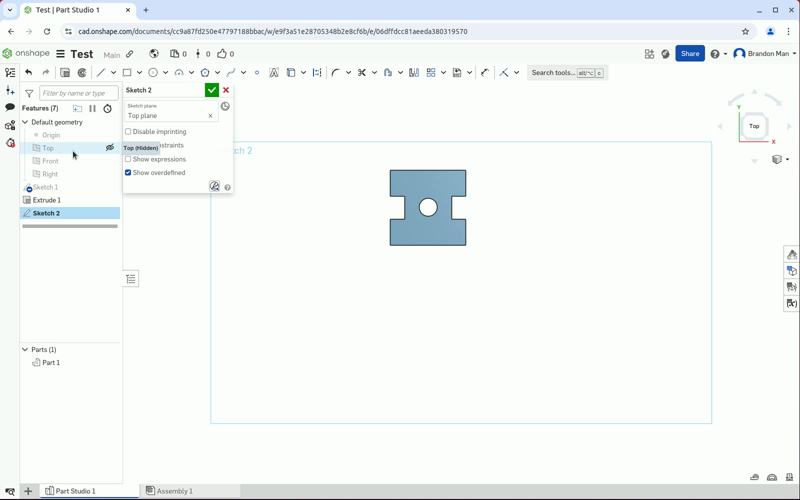
mouse_move(73, 352)
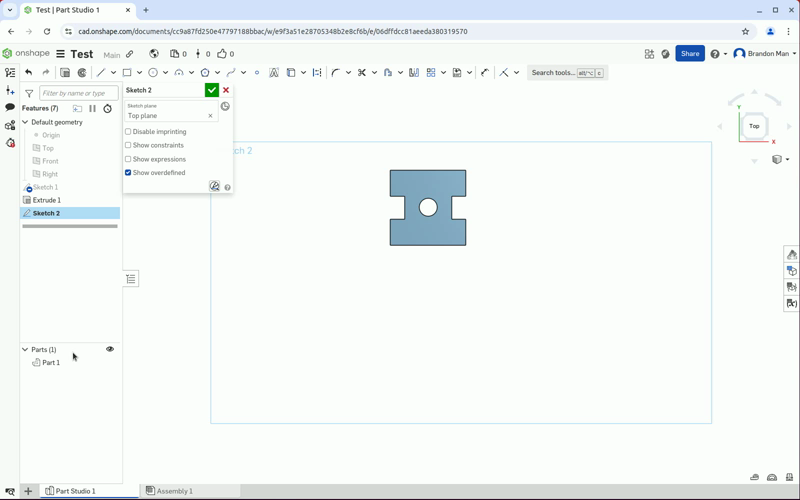
key(y)
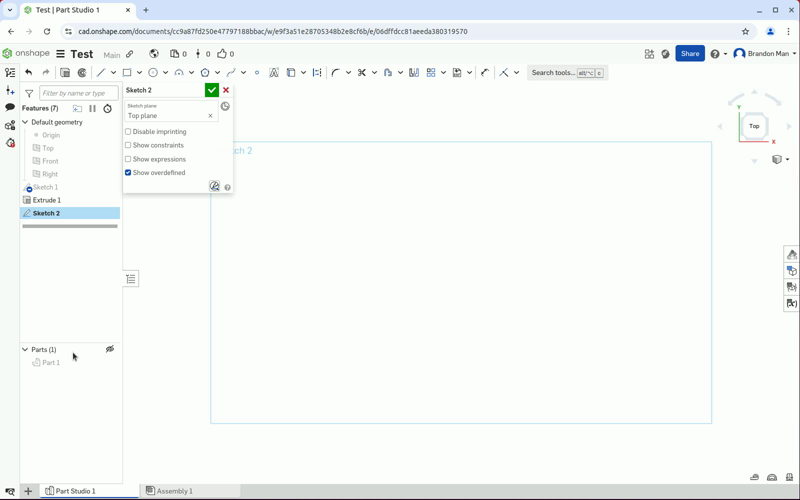
key(l)
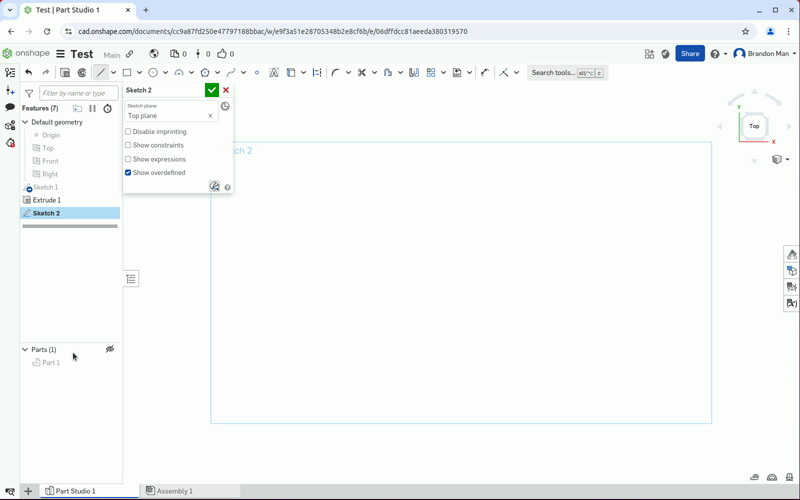
key_down(shift)
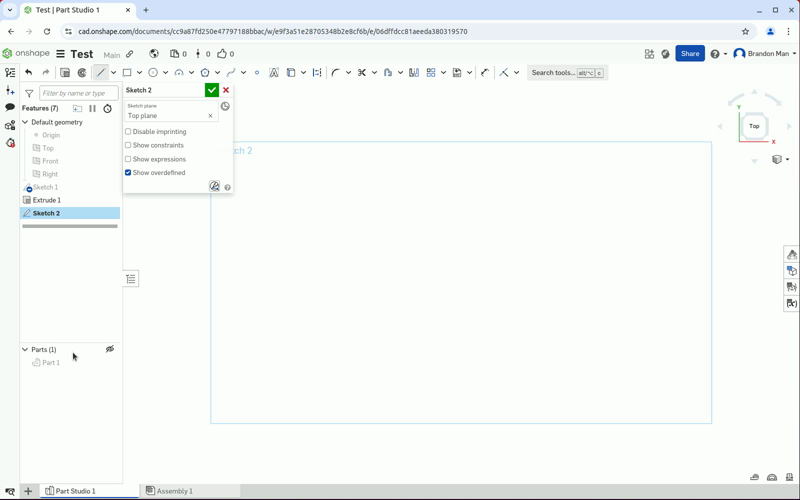
mouse_move(390, 282)
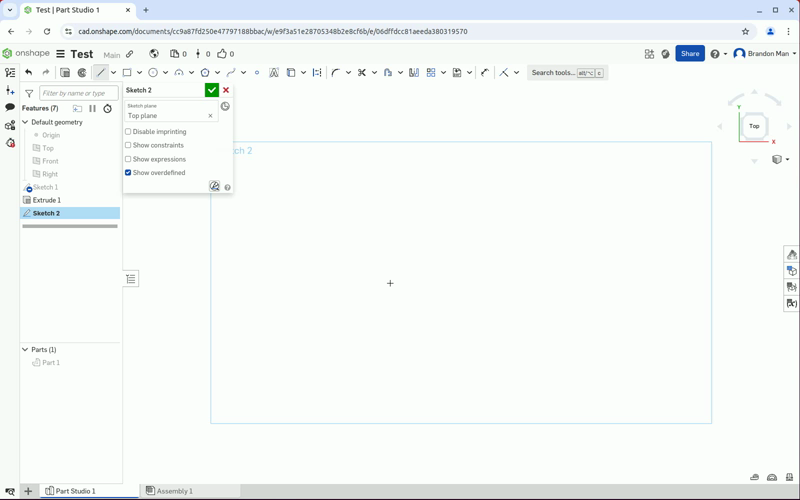
click(390, 282)
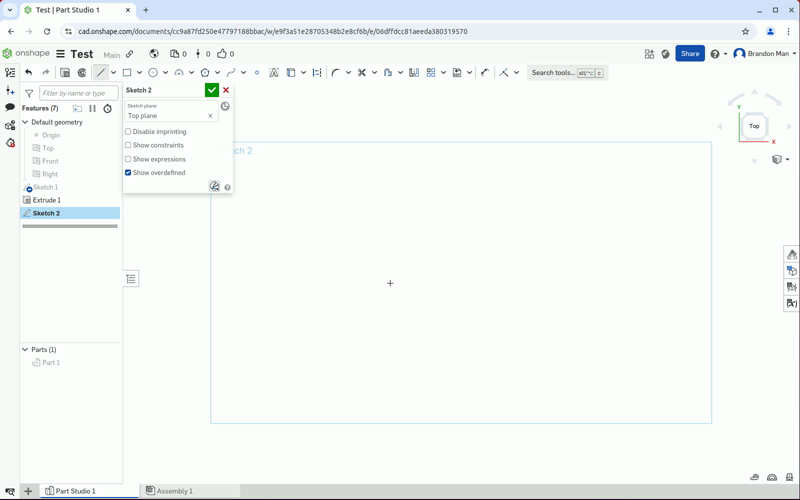
key_up(shift)
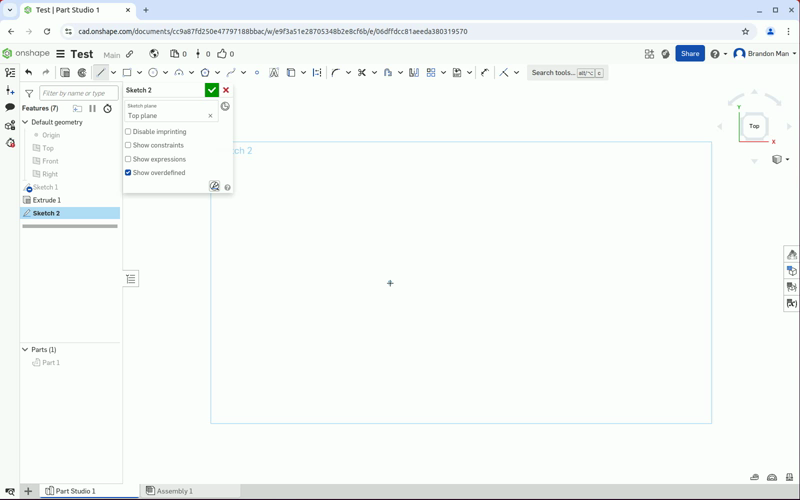
key_down(shift)
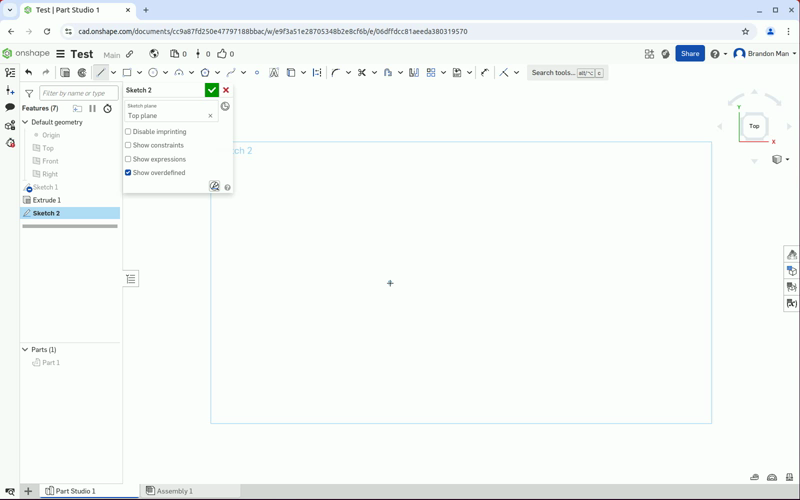
mouse_move(465, 282)
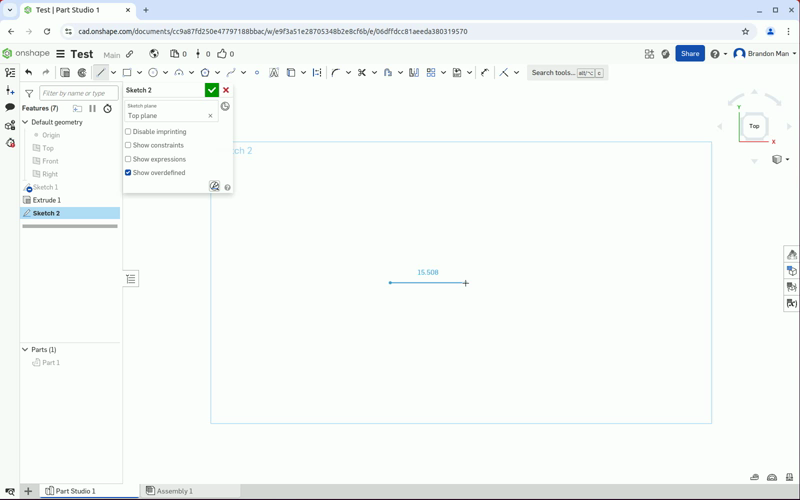
click(465, 282)
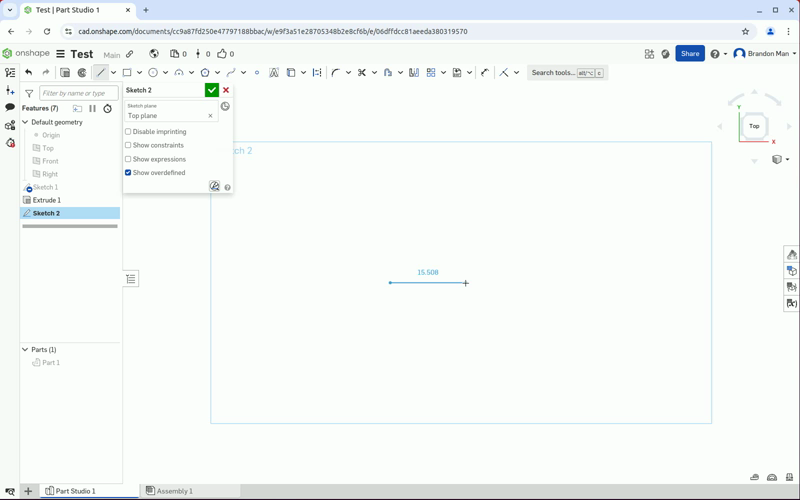
key_up(shift)
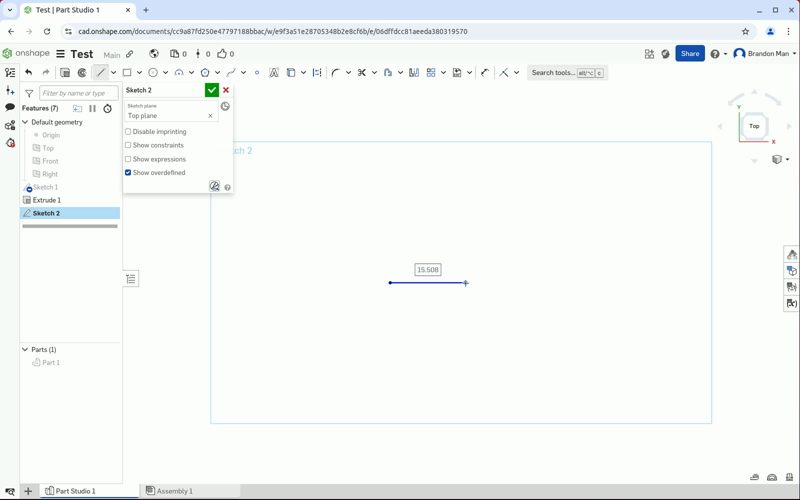
key_down(shift)
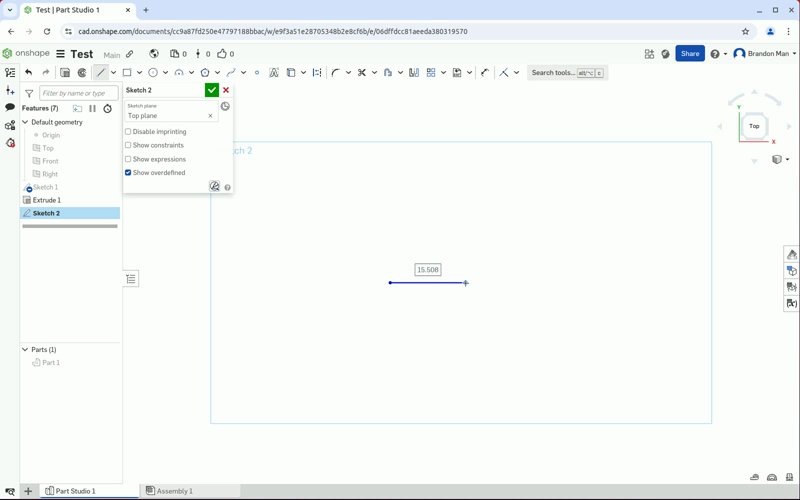
mouse_move(495, 282)
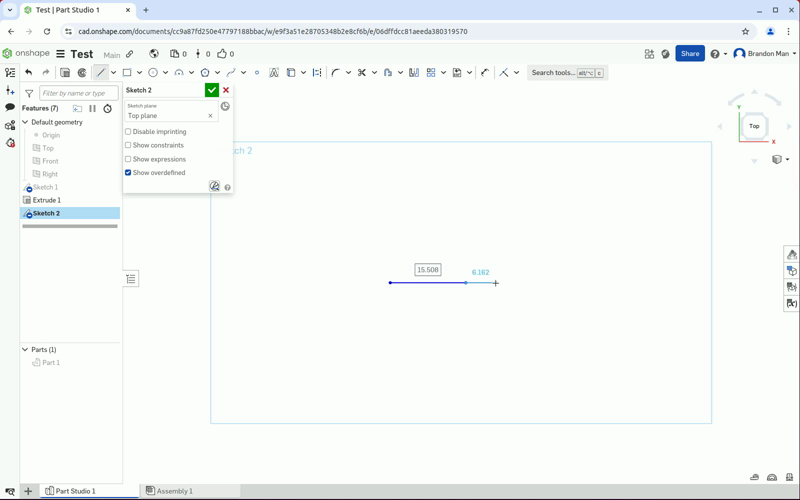
mouse_move(465, 244)
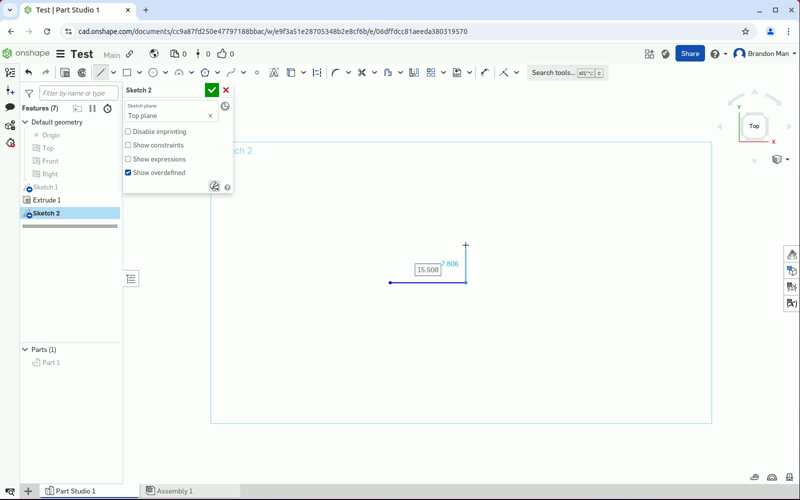
click(465, 244)
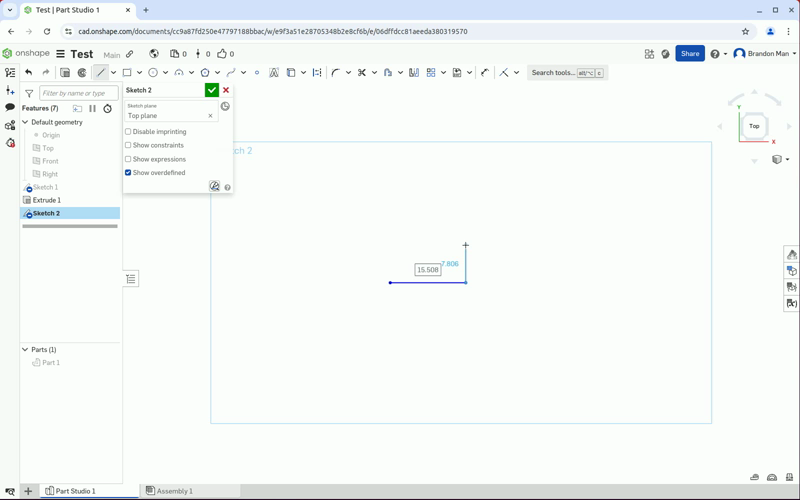
key_up(shift)
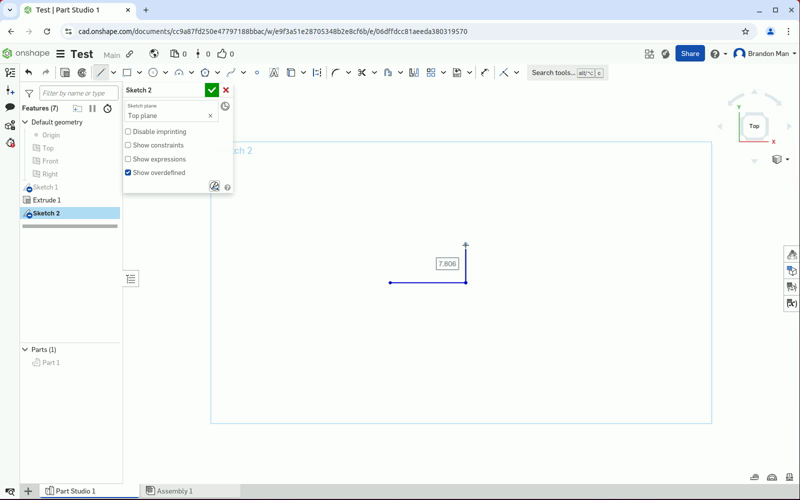
key_down(shift)
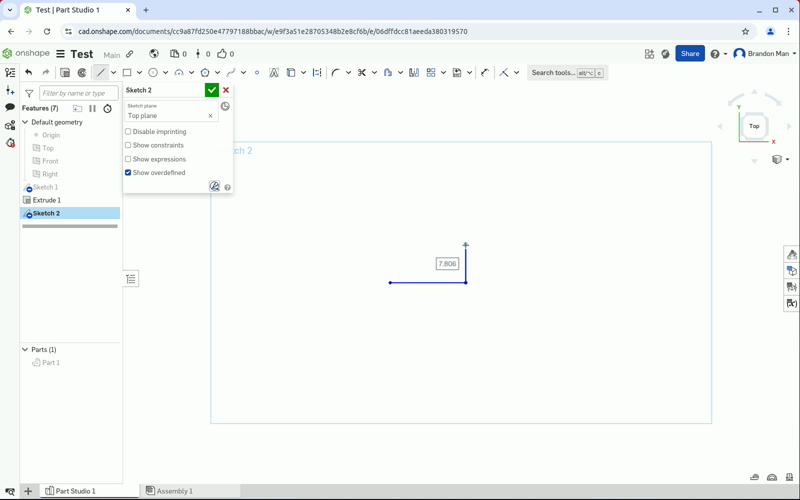
mouse_move(390, 244)
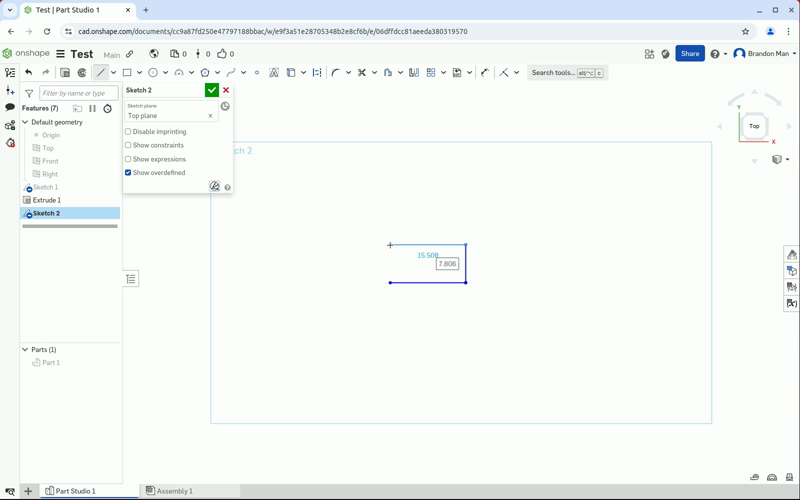
click(390, 244)
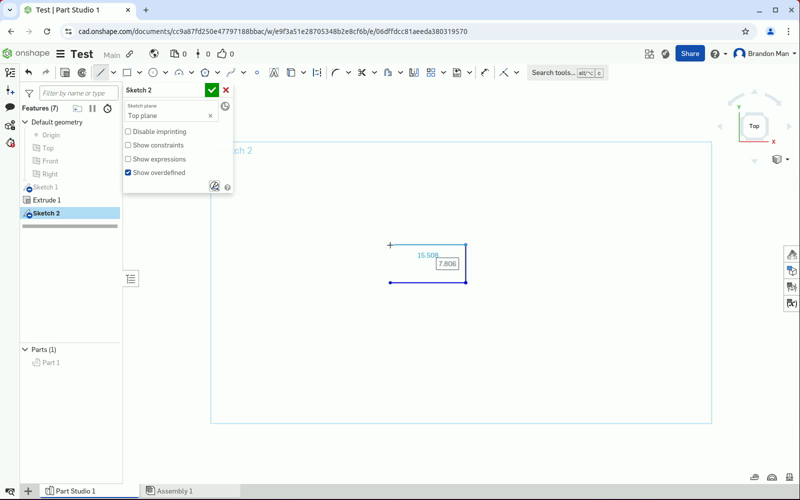
key_up(shift)
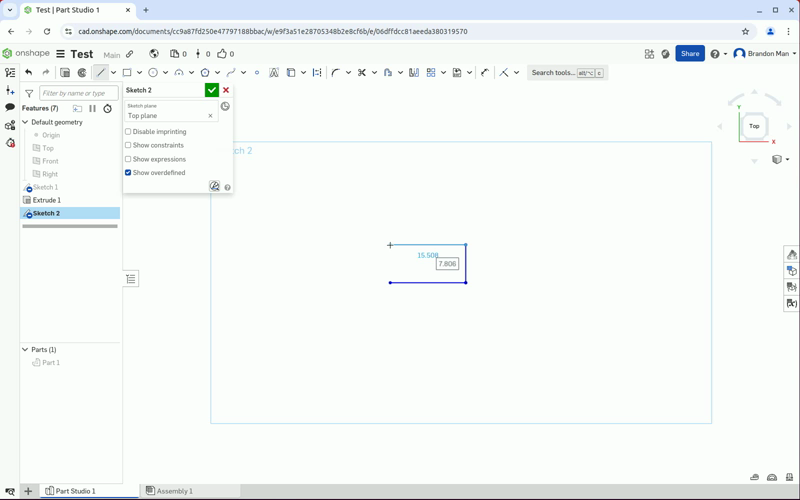
mouse_move(420, 244)
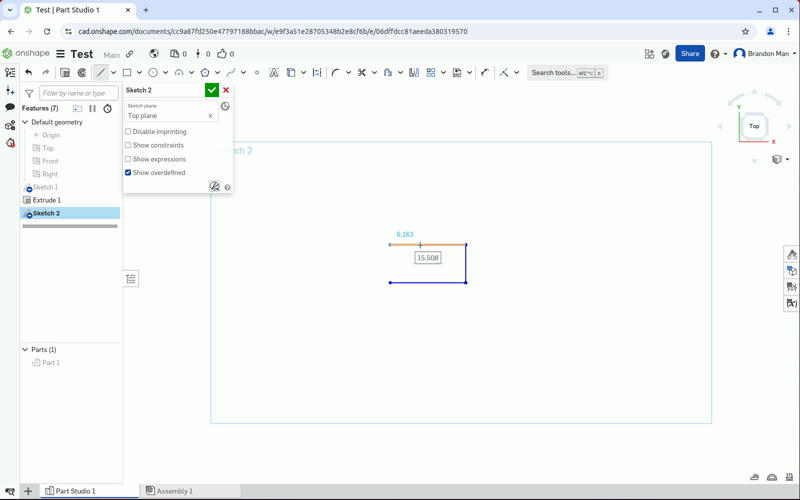
key_down(shift)
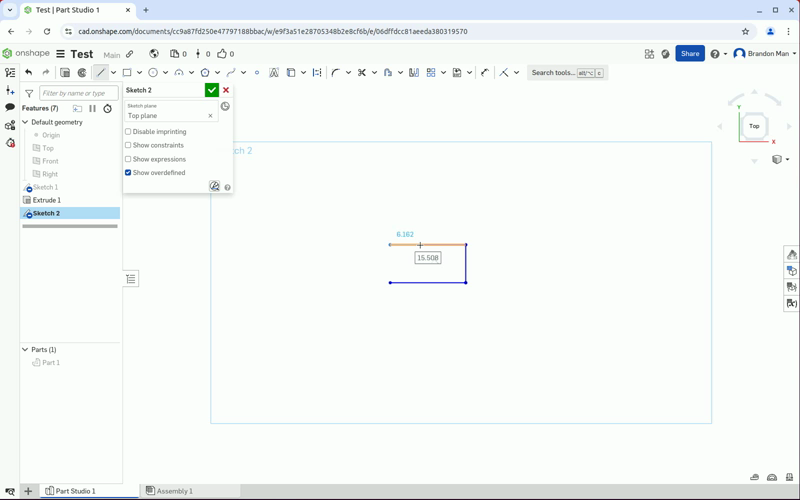
mouse_move(390, 282)
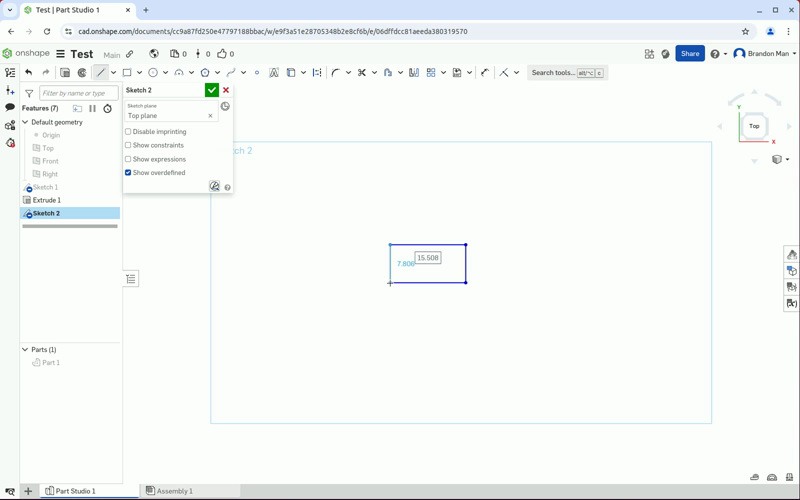
key_up(shift)
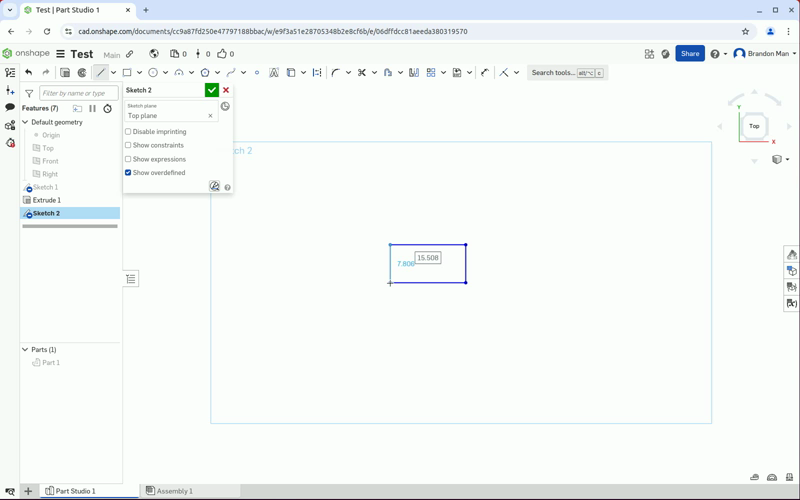
click(390, 282)
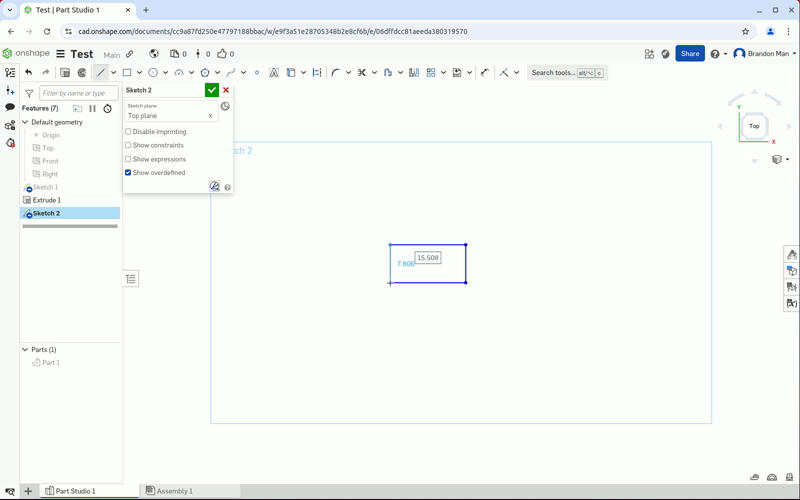
key(esc)
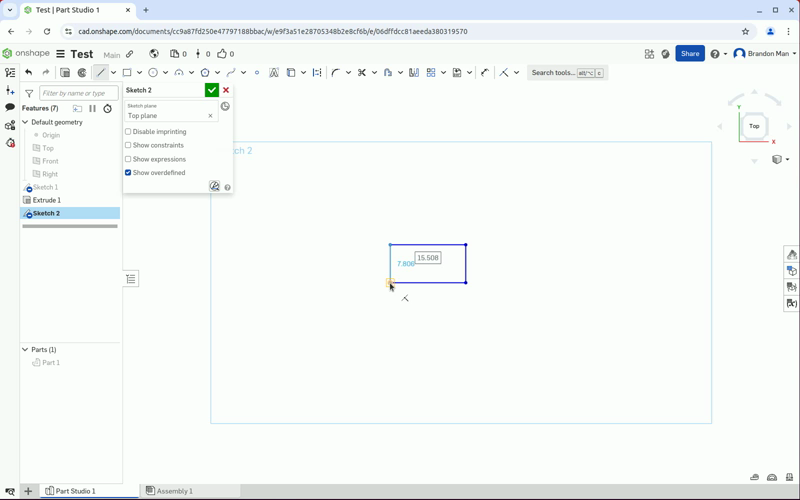
key(c)
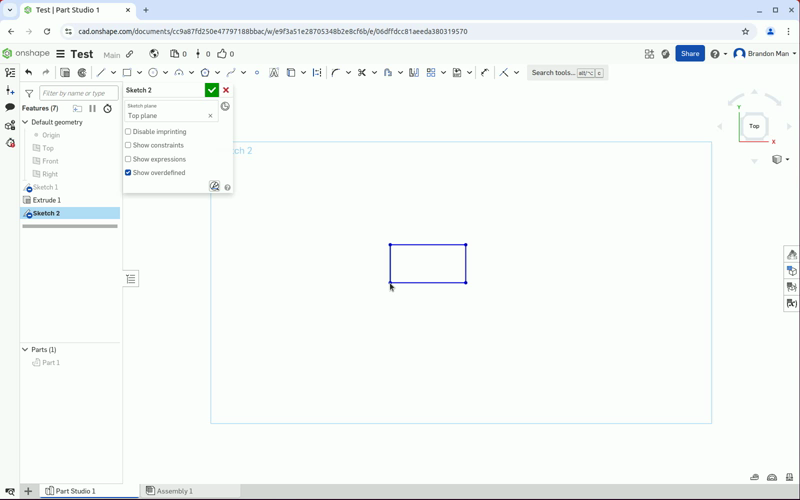
key_down(shift)
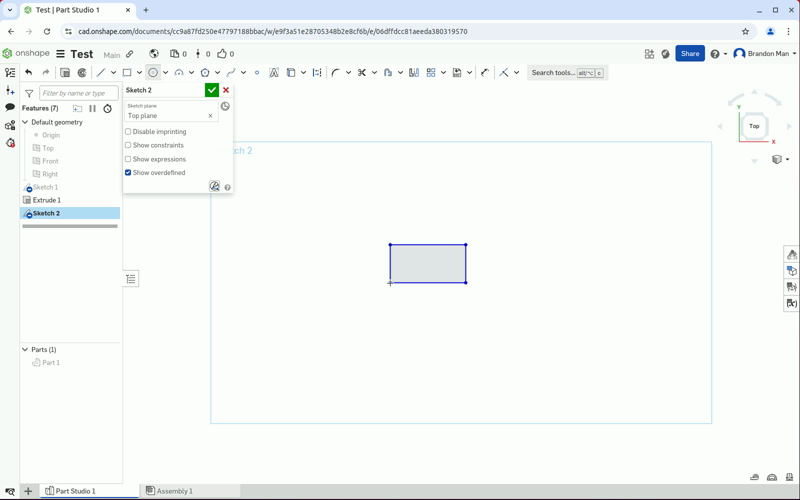
mouse_move(428, 264)
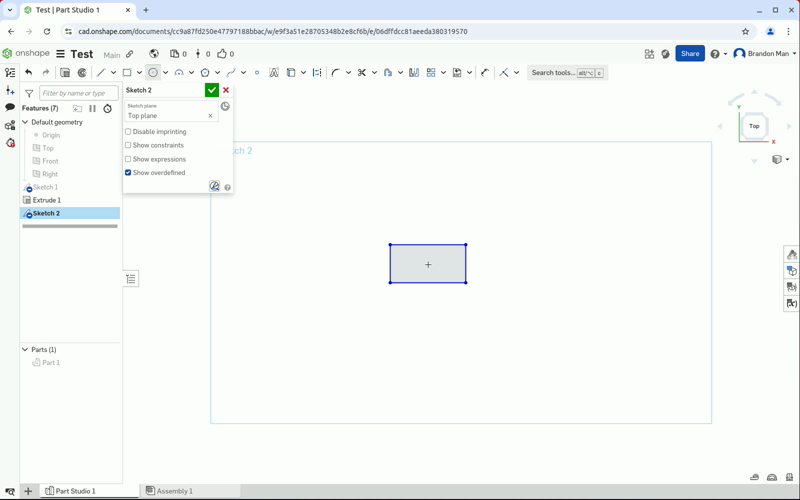
click(428, 264)
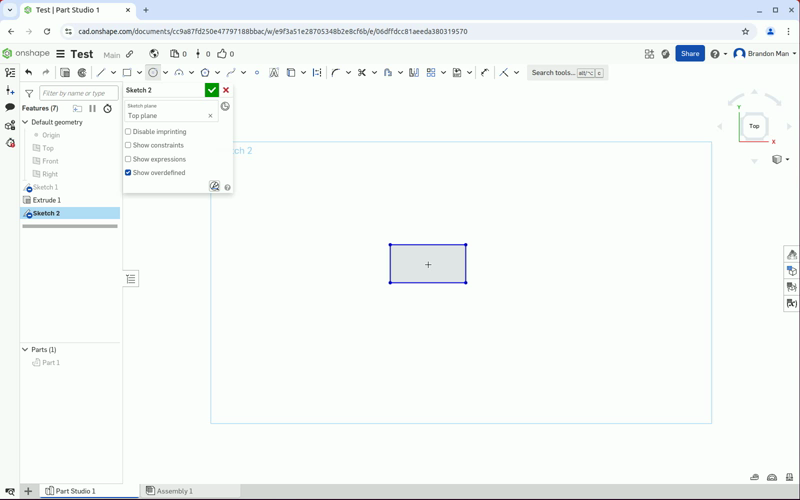
key_up(shift)
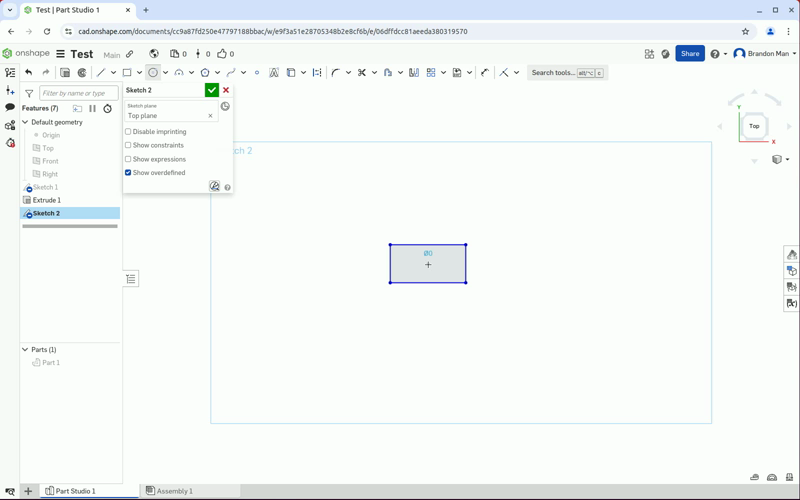
mouse_move(437, 264)
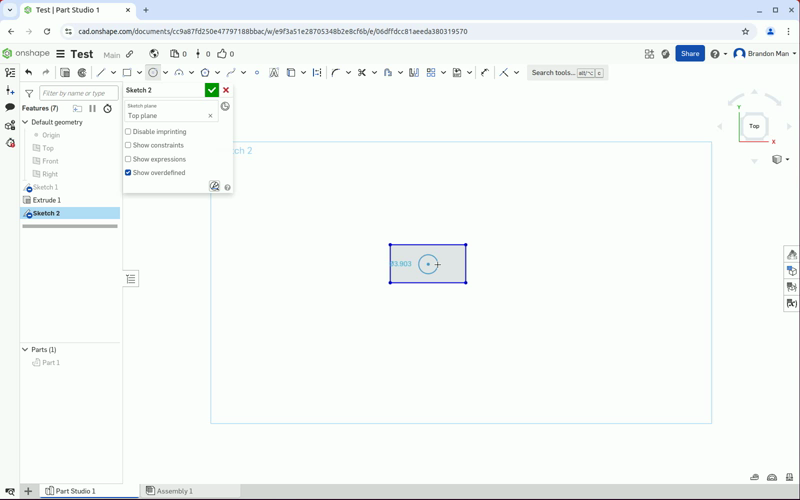
click(437, 264)
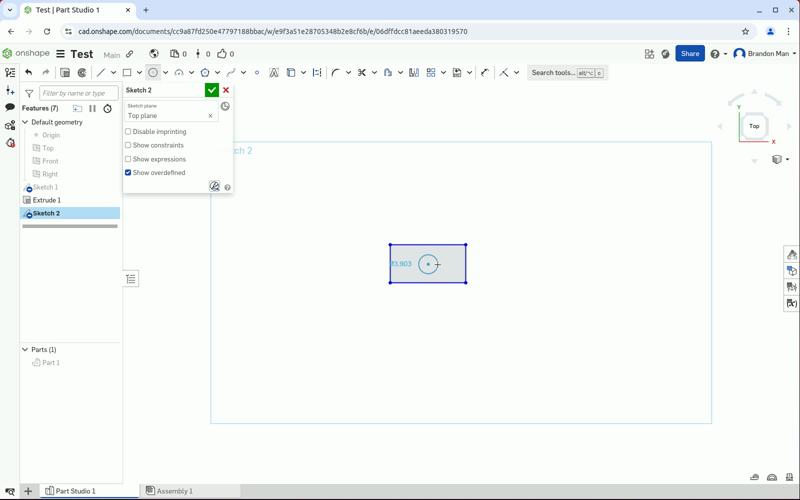
key(esc)
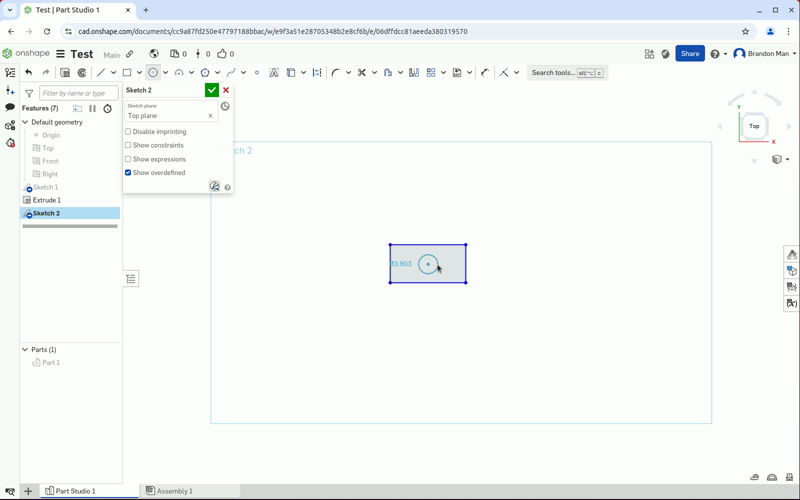
mouse_move(457, 260)
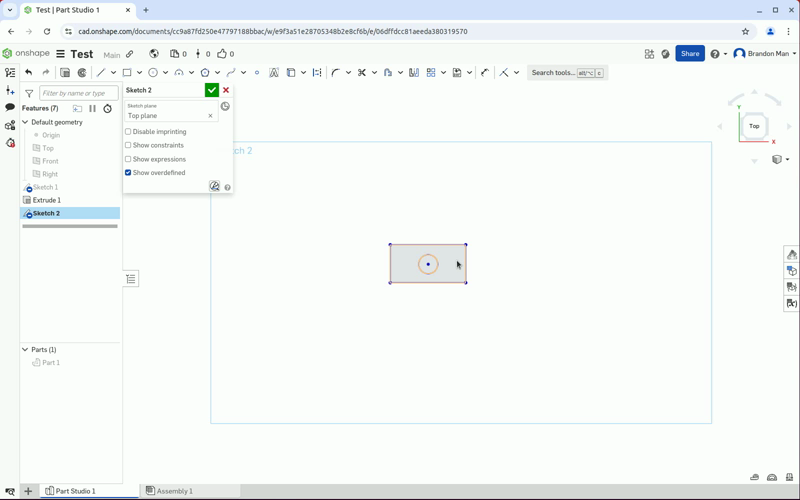
click(457, 260)
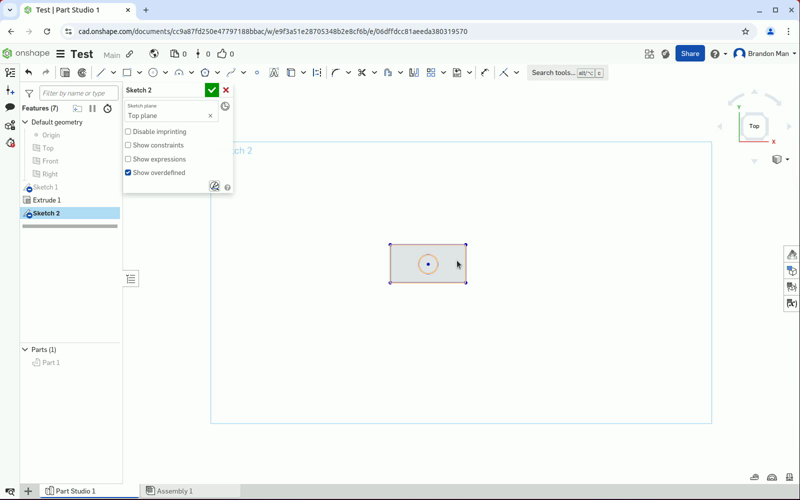
mouse_move(73, 352)
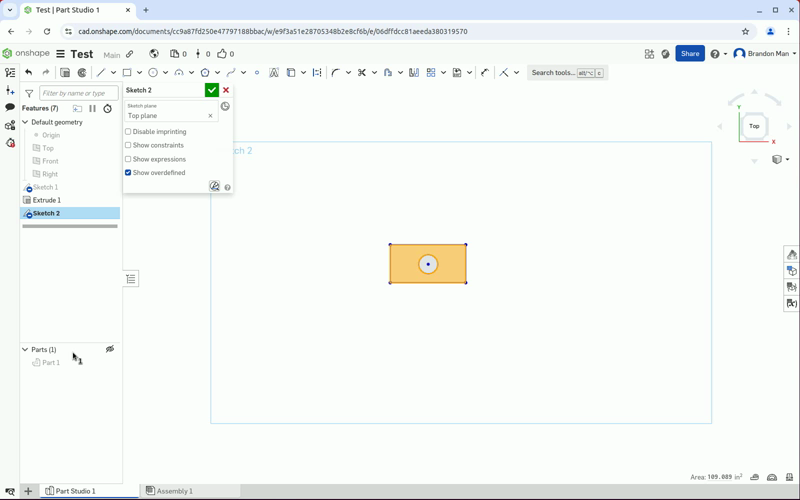
key(shift+y)
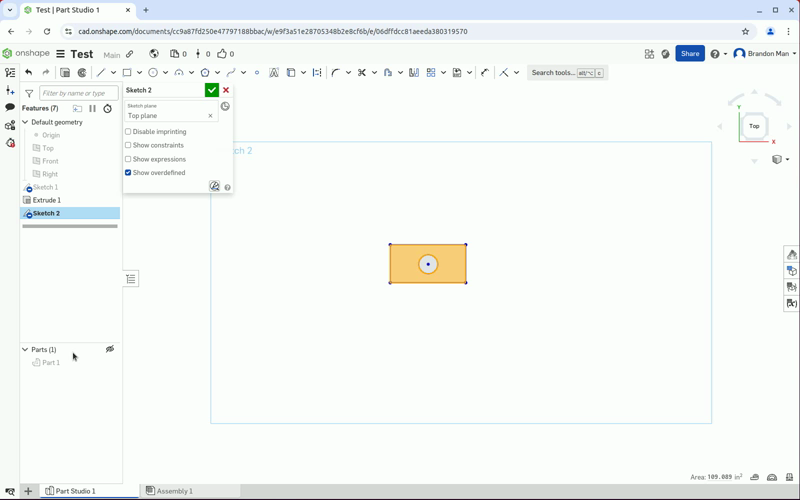
key(shift+e)
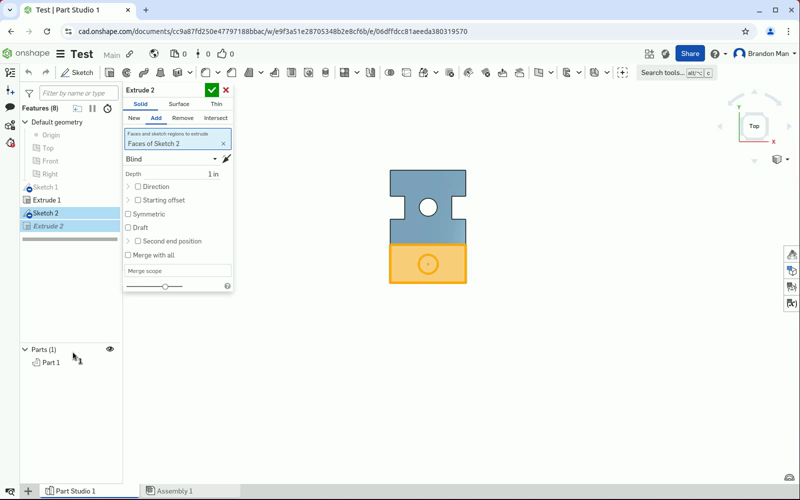
mouse_move(143, 106)
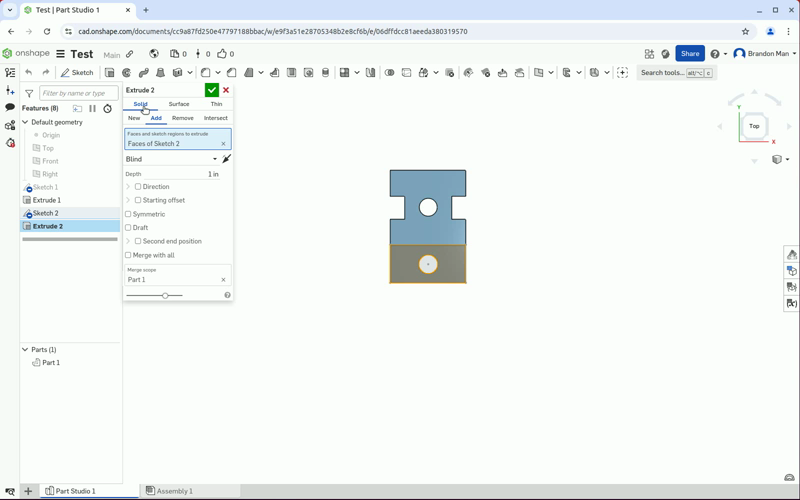
click(143, 106)
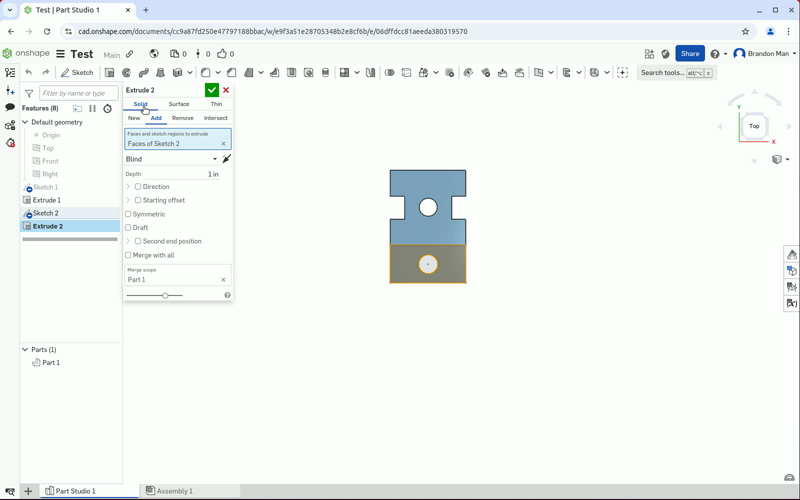
mouse_move(137, 120)
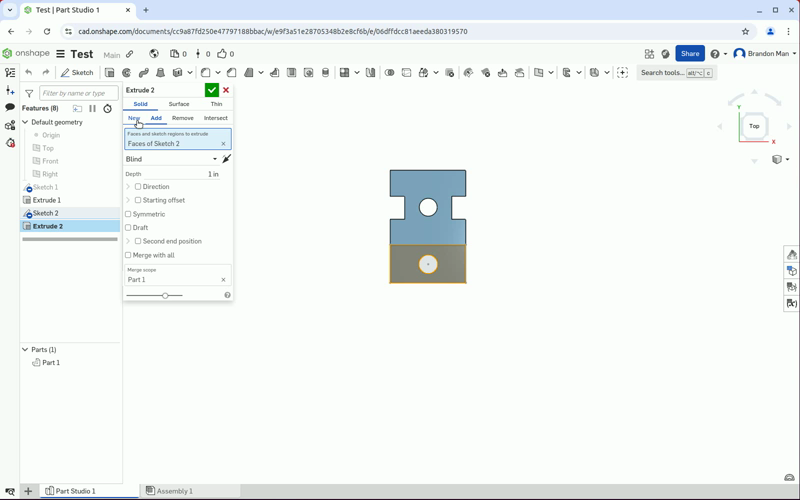
click(137, 120)
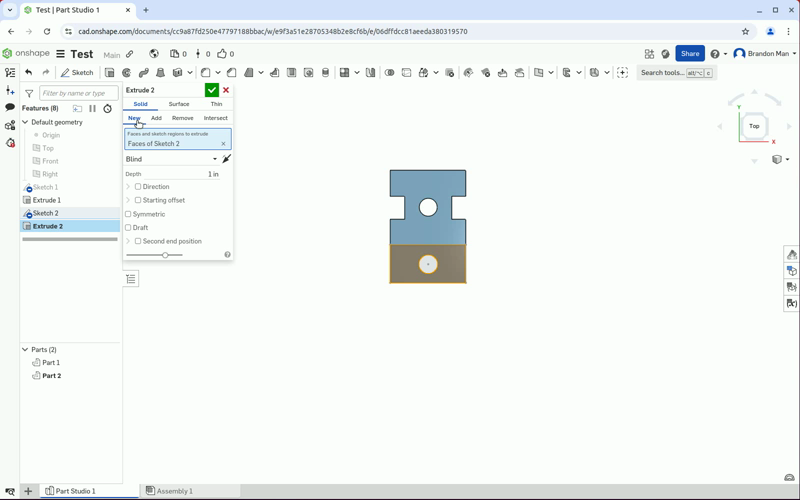
key(tab, 4)
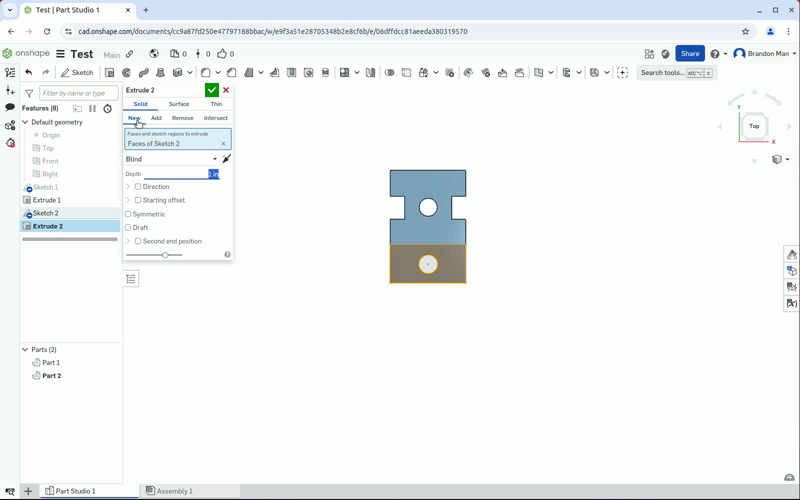
text(3.851)
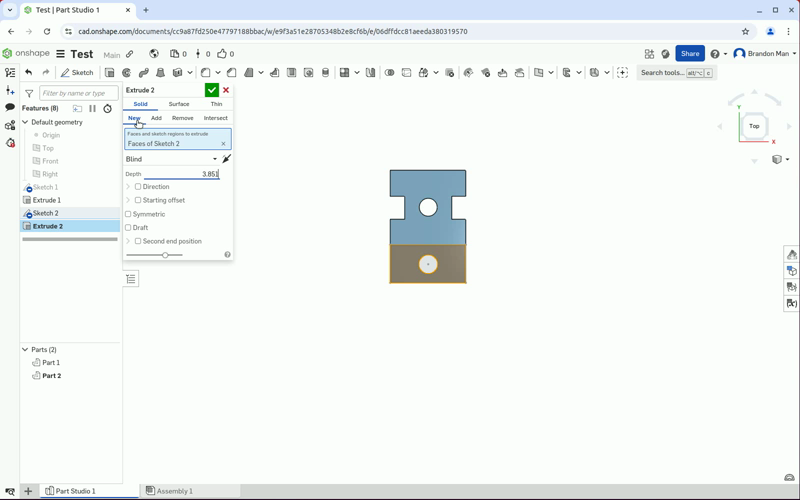
key(enter)
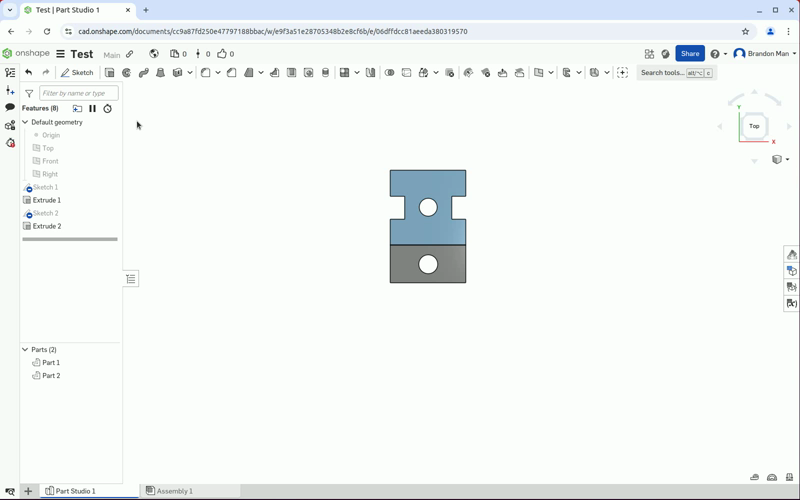
key(shift+h)
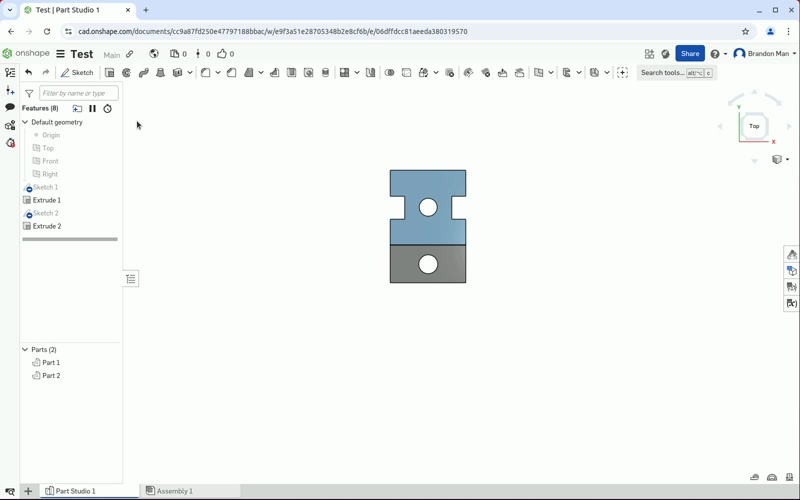
key(shift+h)
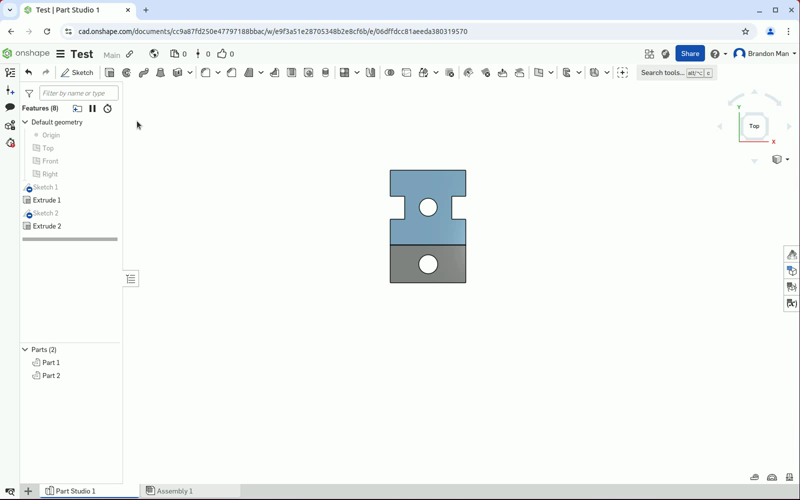
mouse_move(73, 189)
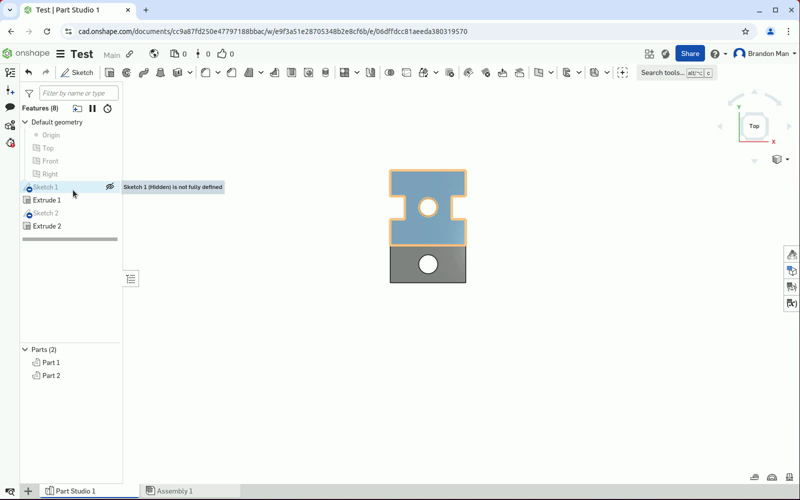
click(73, 189)
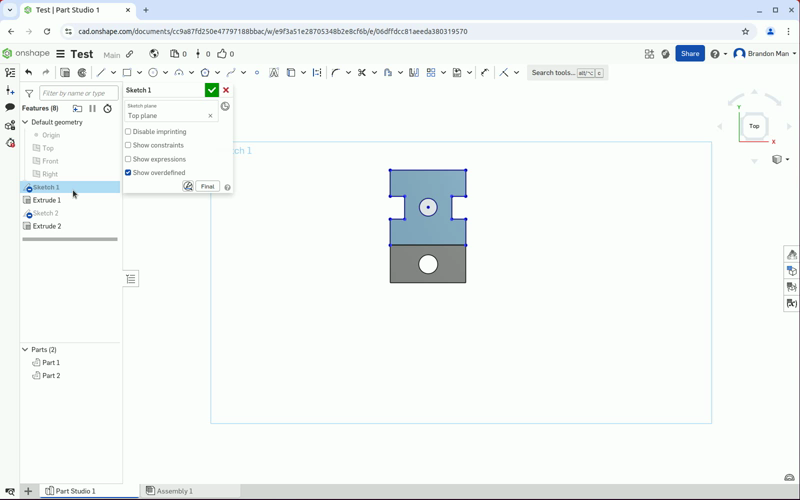
mouse_move(229, 92)
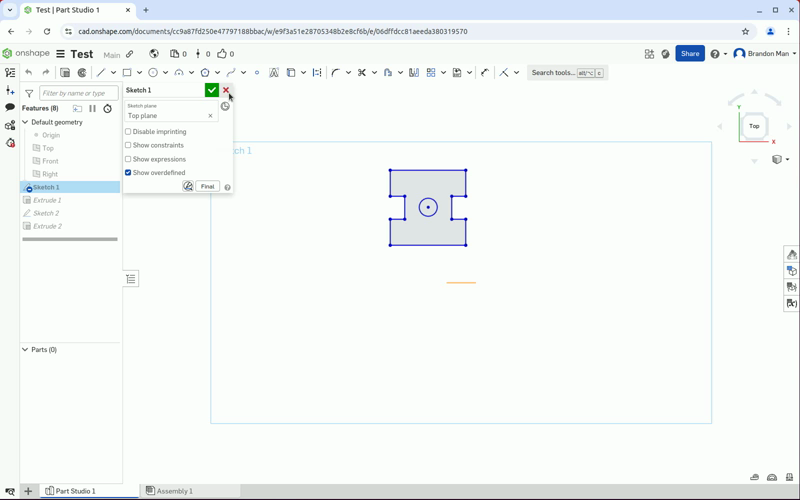
click(229, 92)
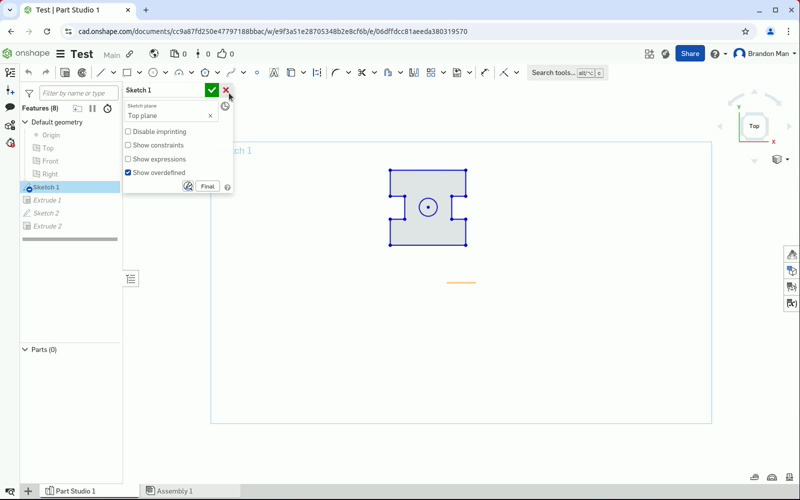
key(shift+s)
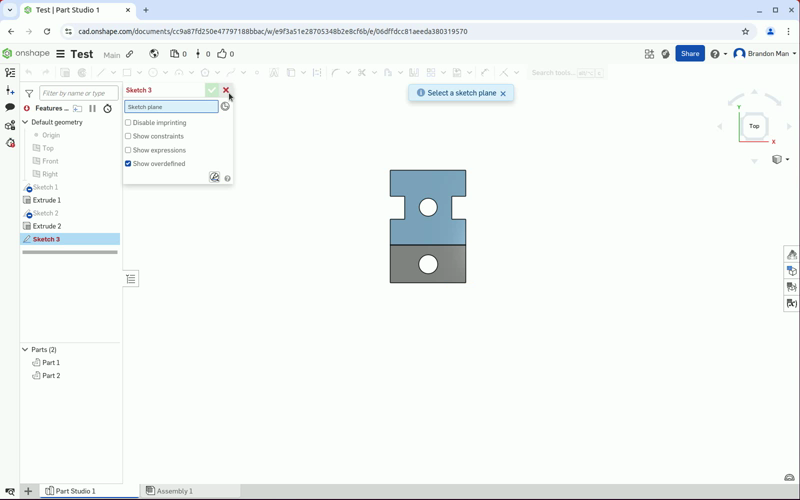
mouse_move(73, 150)
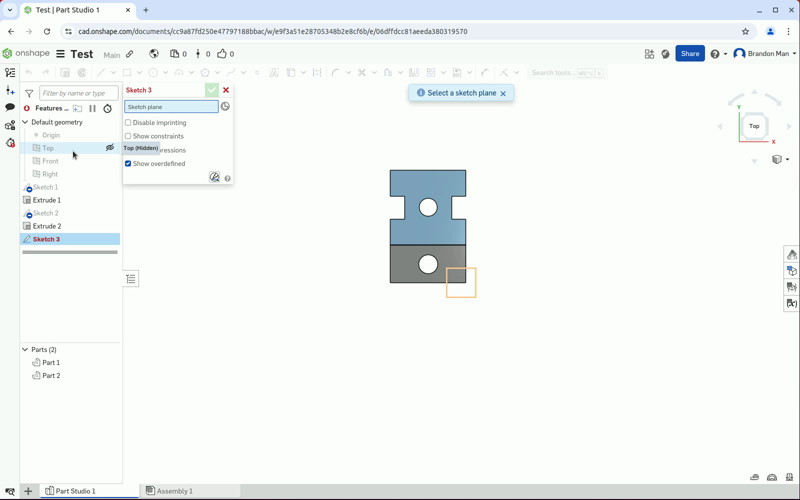
click(73, 150)
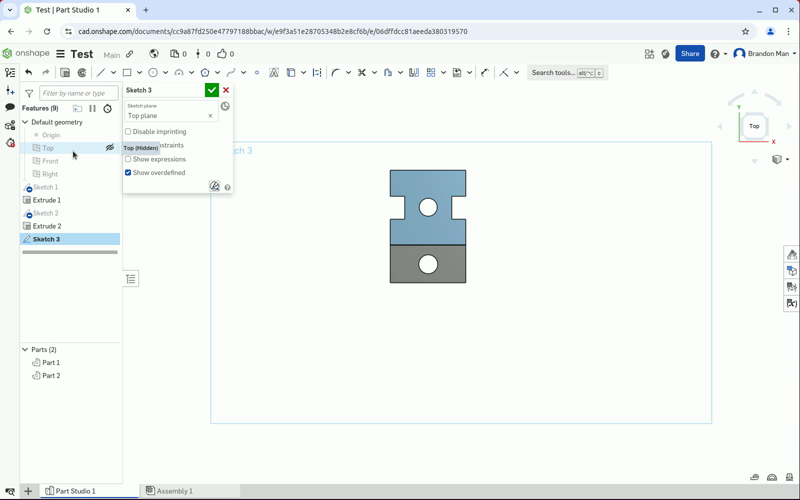
mouse_move(73, 352)
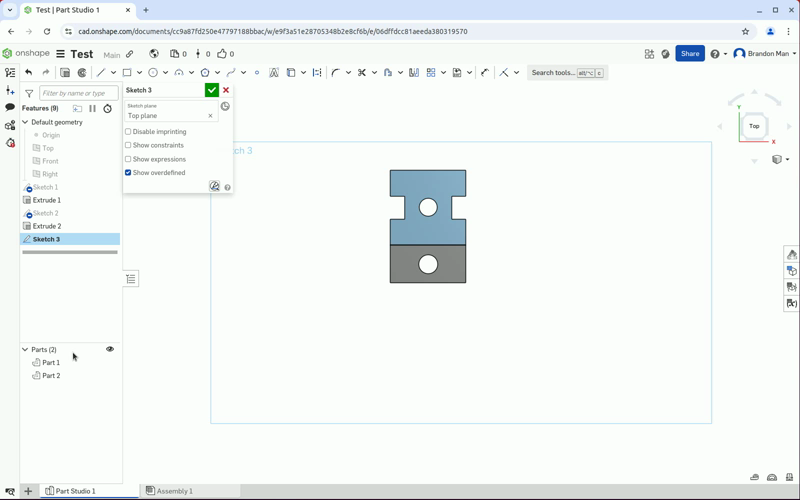
key(y)
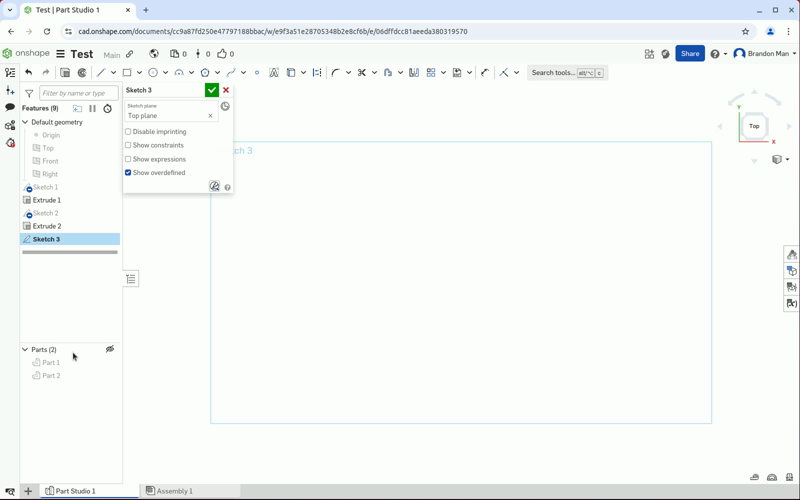
key(l)
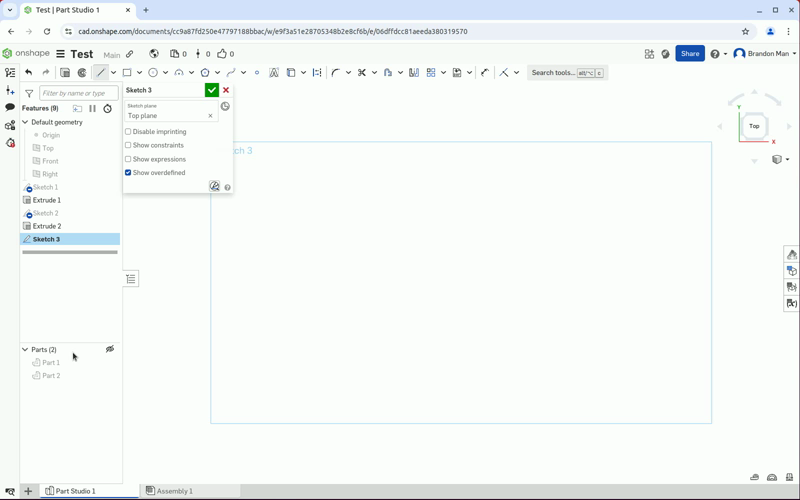
key_down(shift)
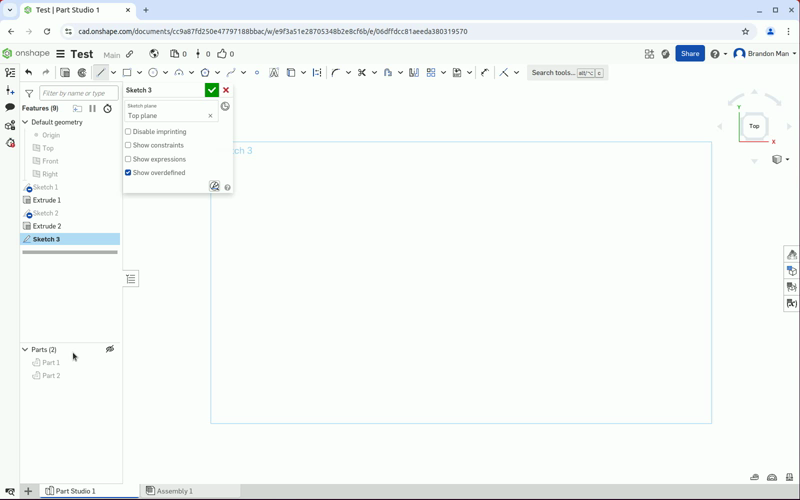
mouse_move(390, 218)
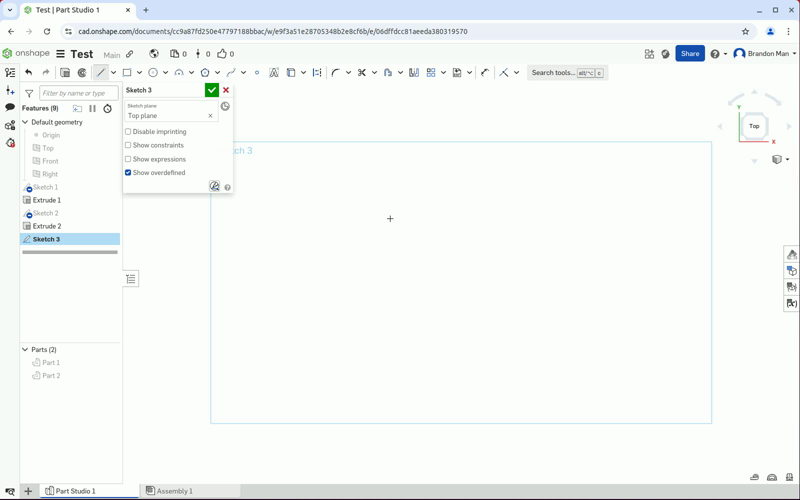
click(390, 218)
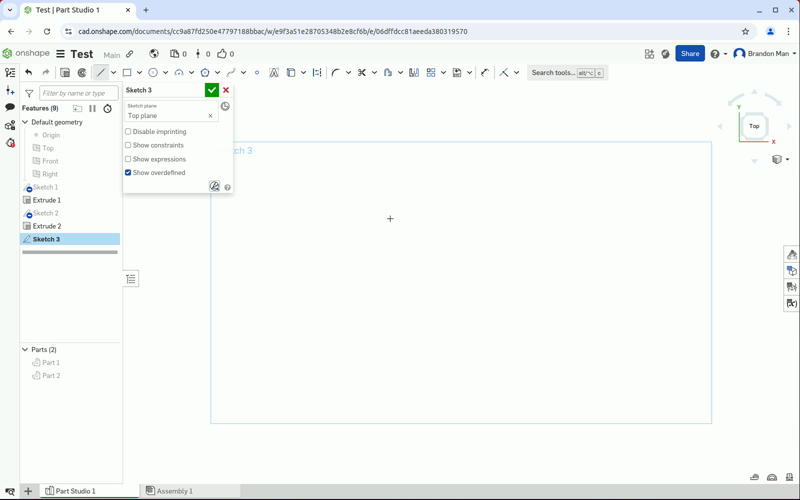
key_up(shift)
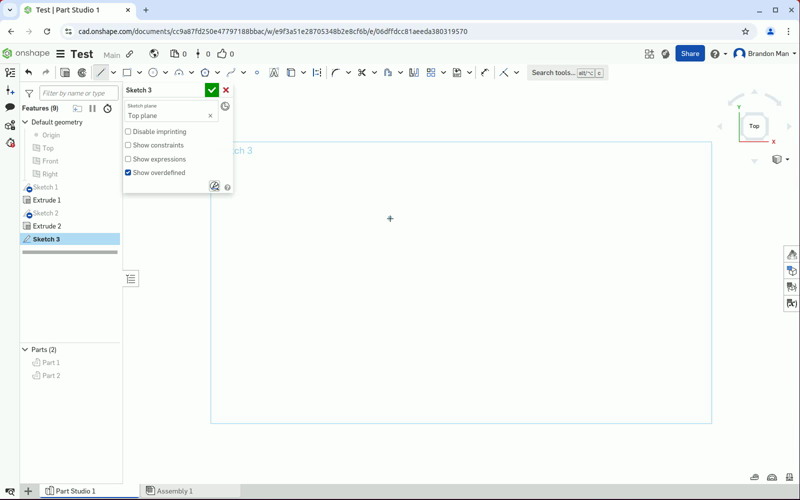
key_down(shift)
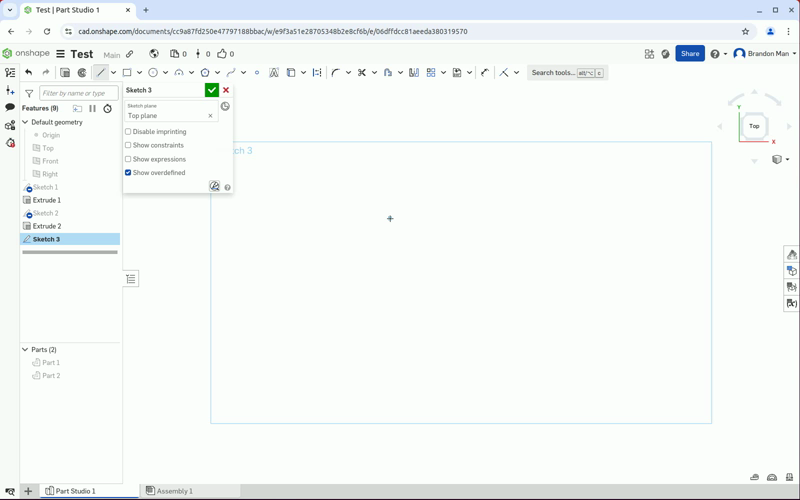
mouse_move(420, 218)
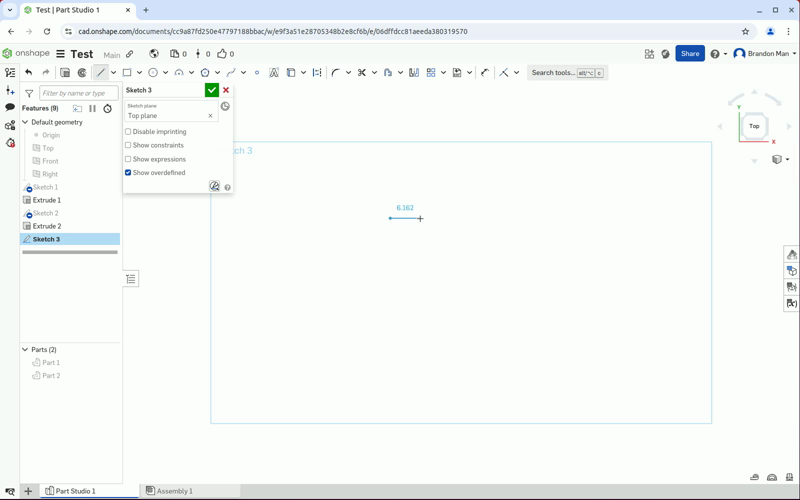
mouse_move(404, 218)
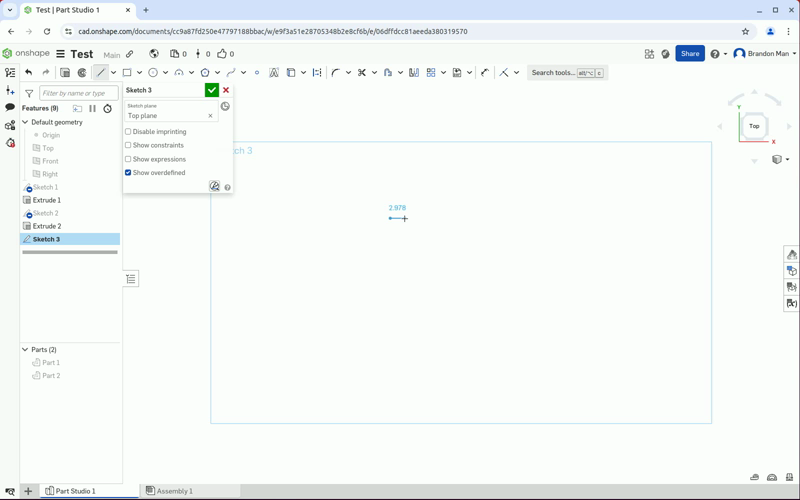
click(404, 218)
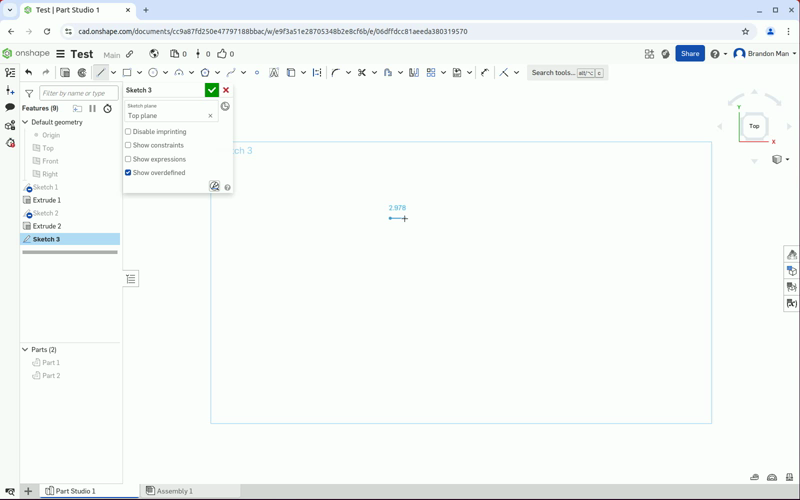
key_up(shift)
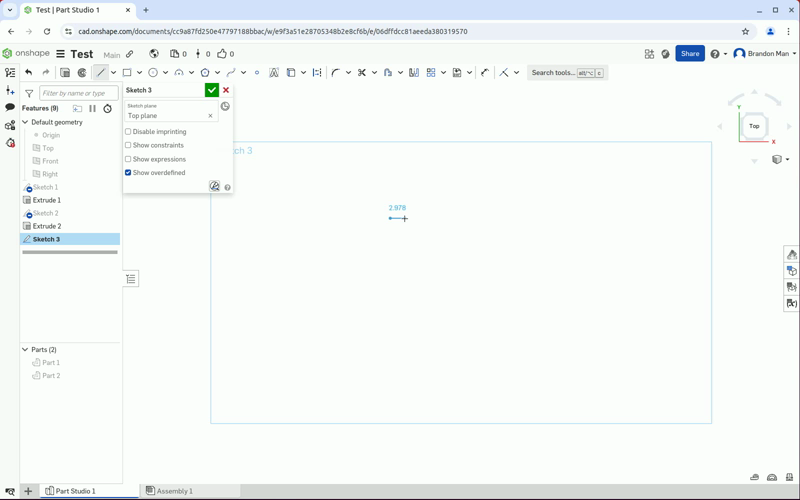
key_down(shift)
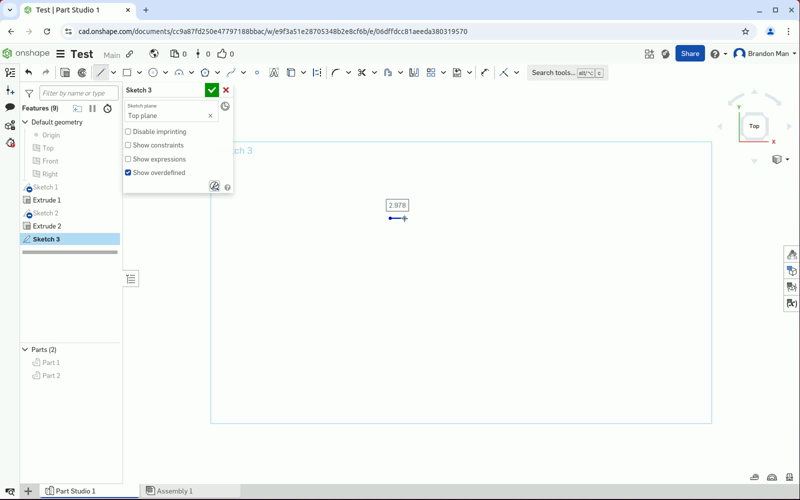
mouse_move(434, 218)
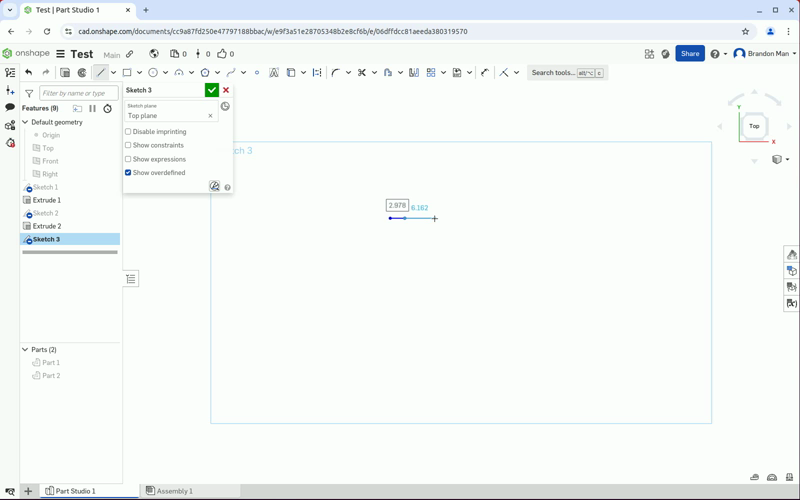
mouse_move(404, 195)
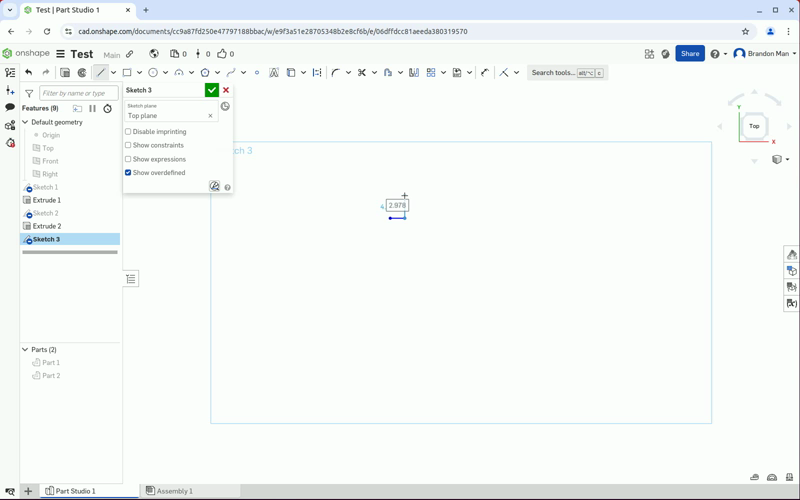
click(404, 195)
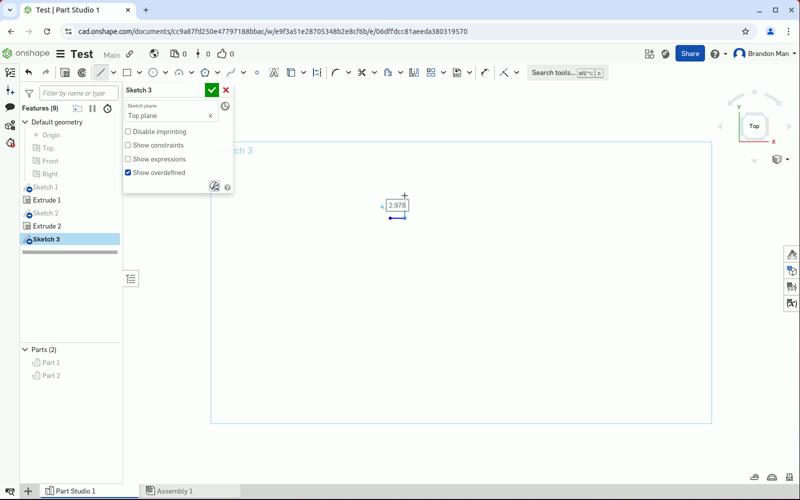
key_up(shift)
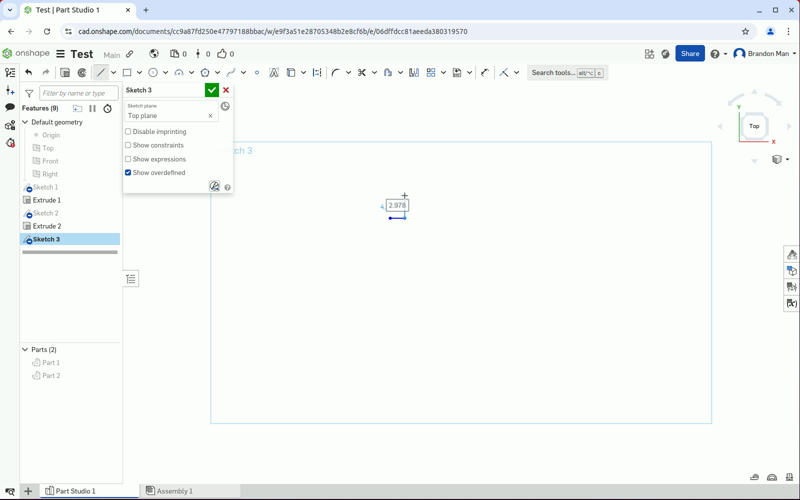
key_down(shift)
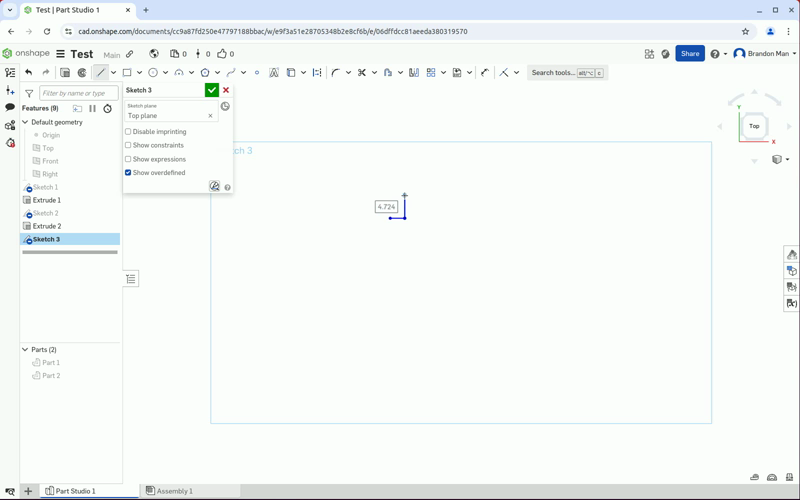
mouse_move(434, 195)
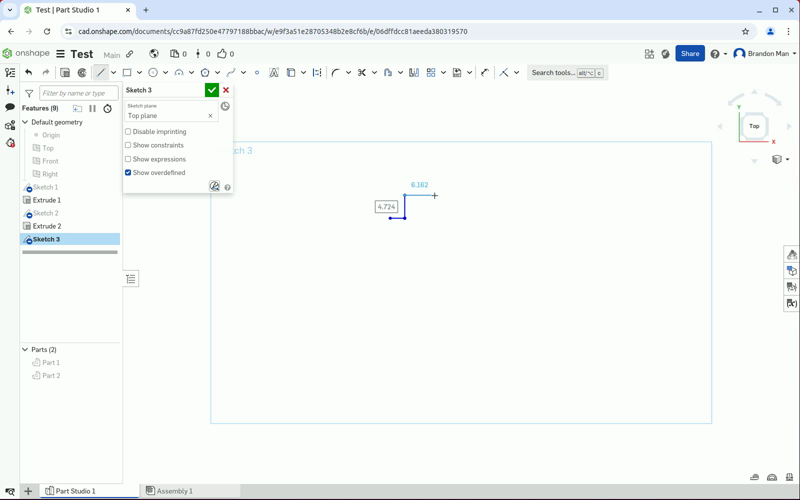
mouse_move(390, 195)
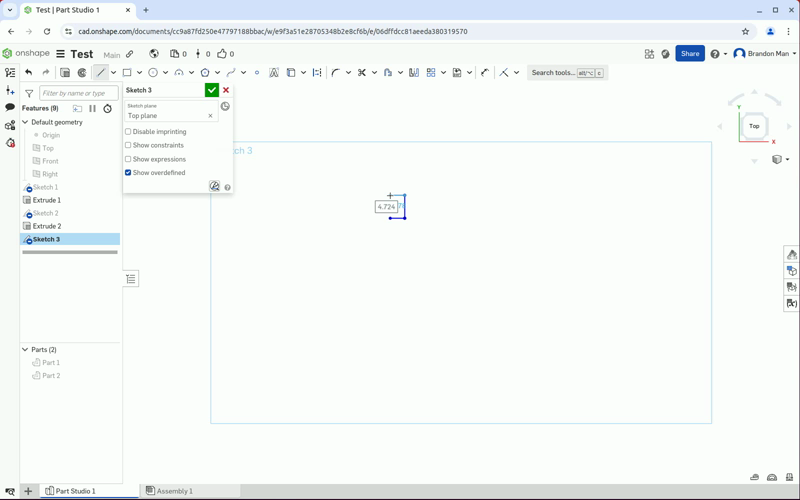
click(390, 195)
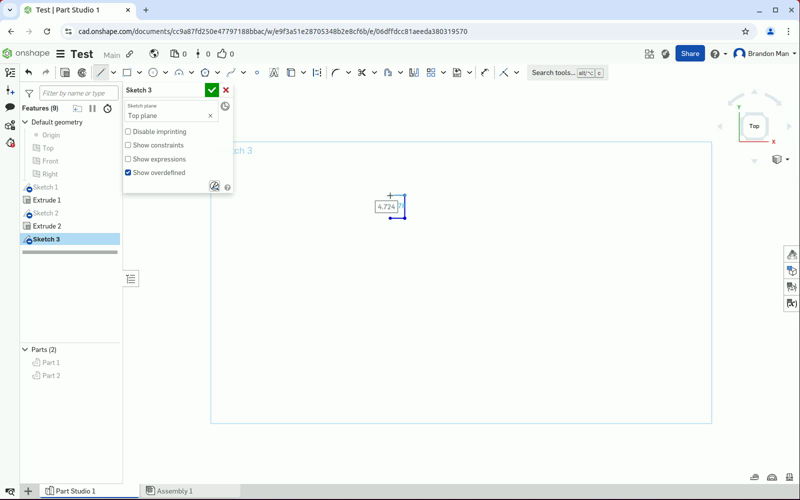
key_up(shift)
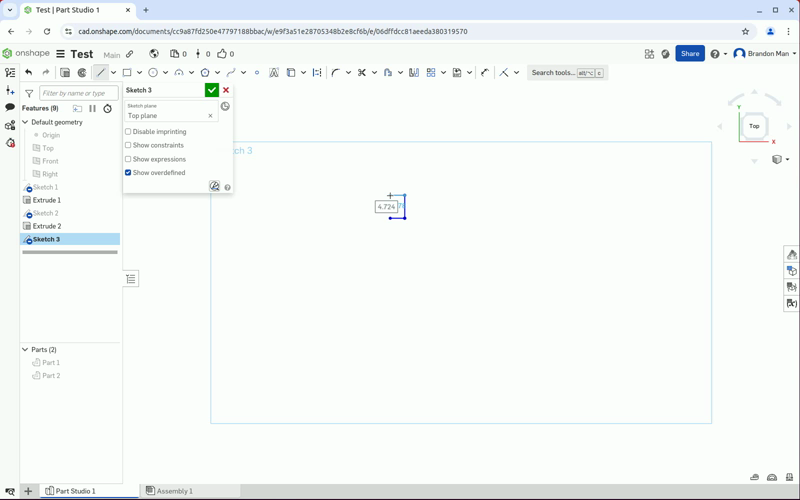
mouse_move(420, 195)
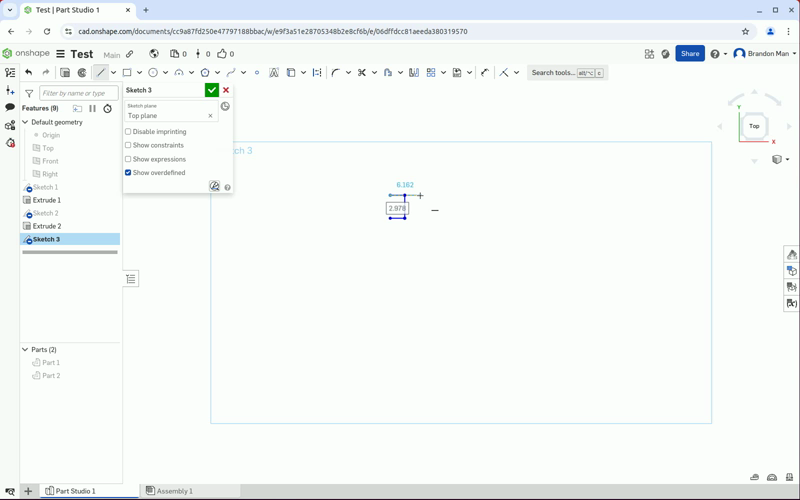
key_down(shift)
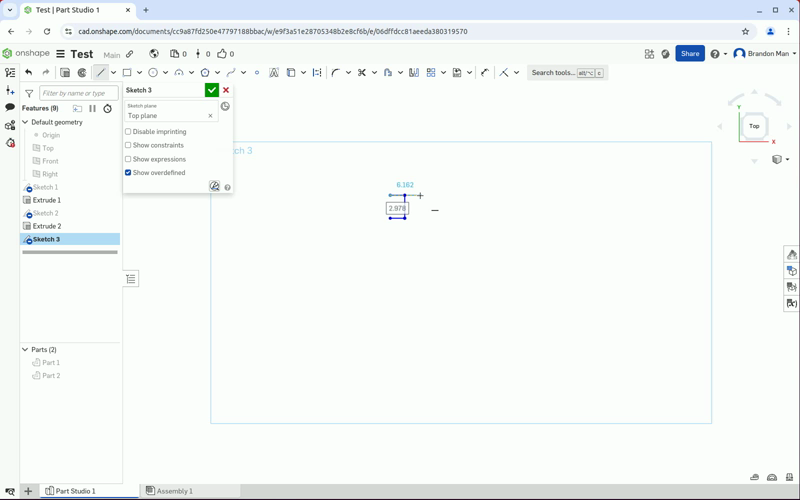
mouse_move(390, 218)
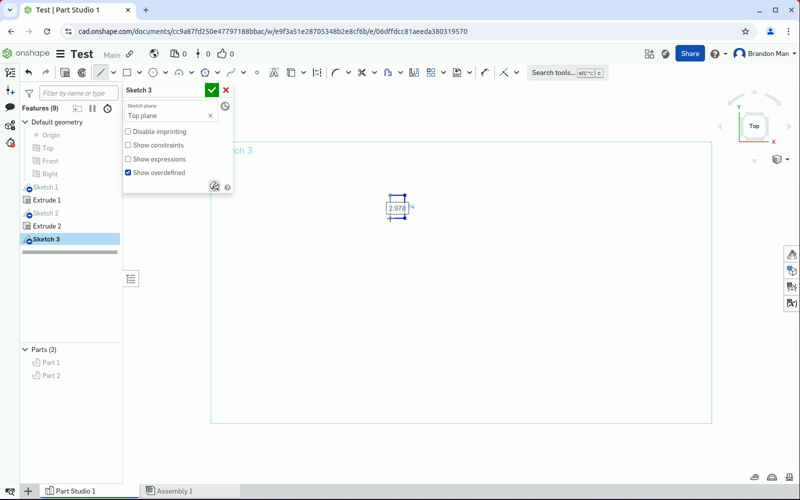
key_up(shift)
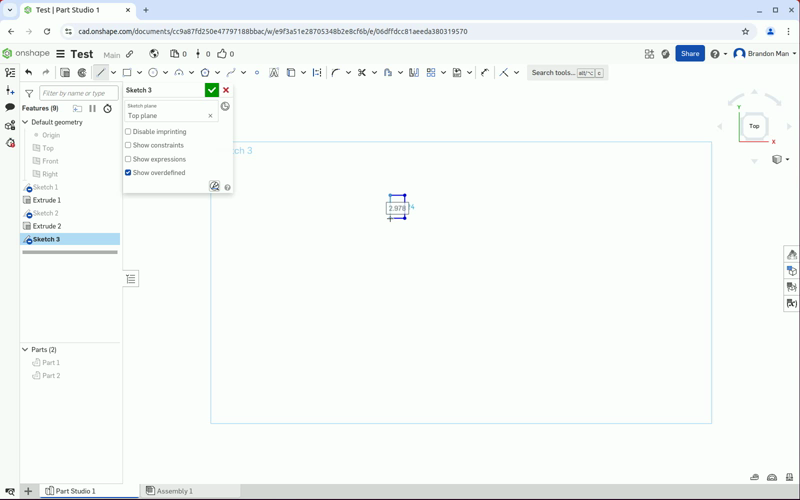
click(390, 218)
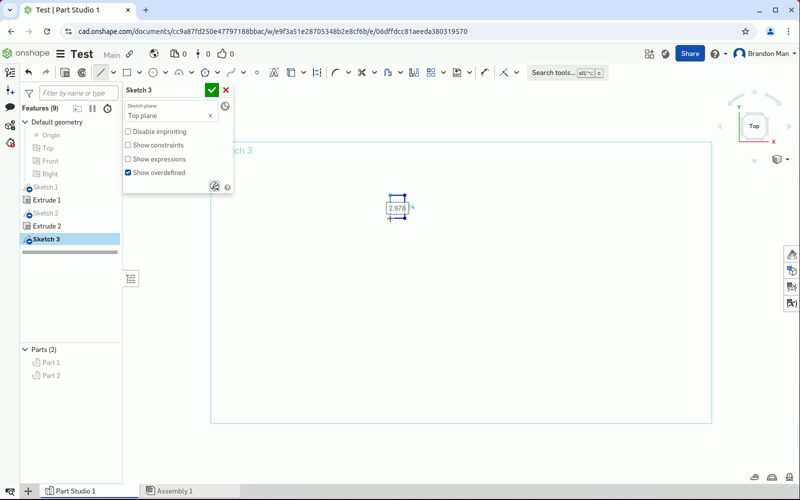
key(esc)
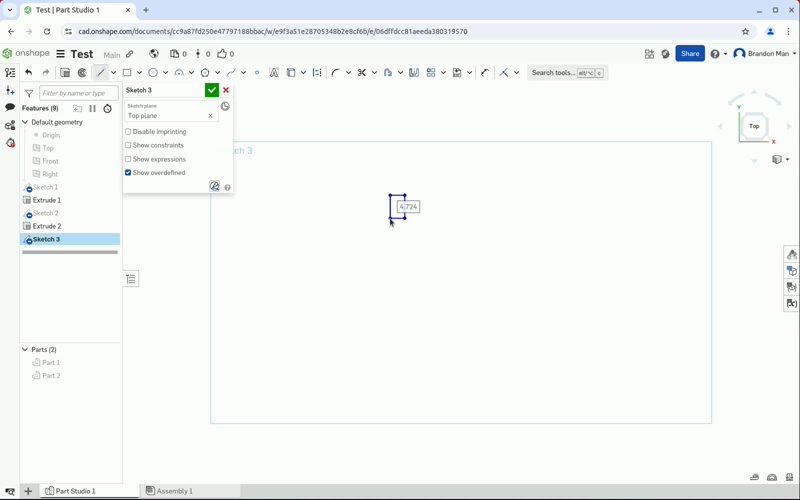
mouse_move(393, 198)
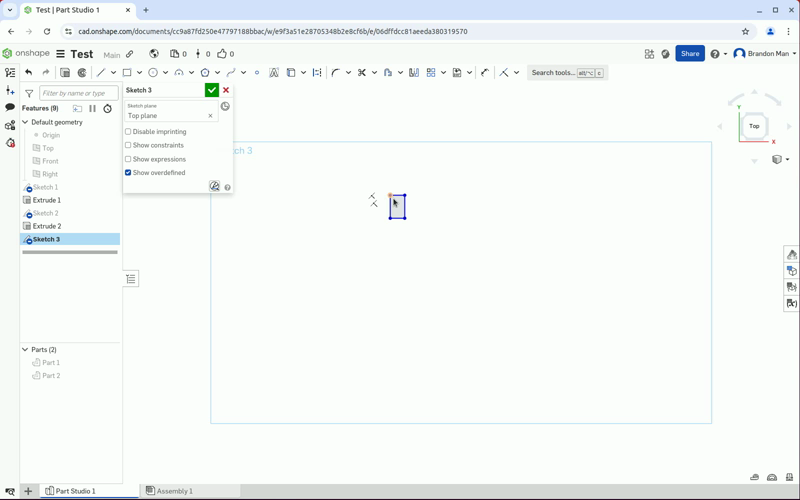
scroll(6)
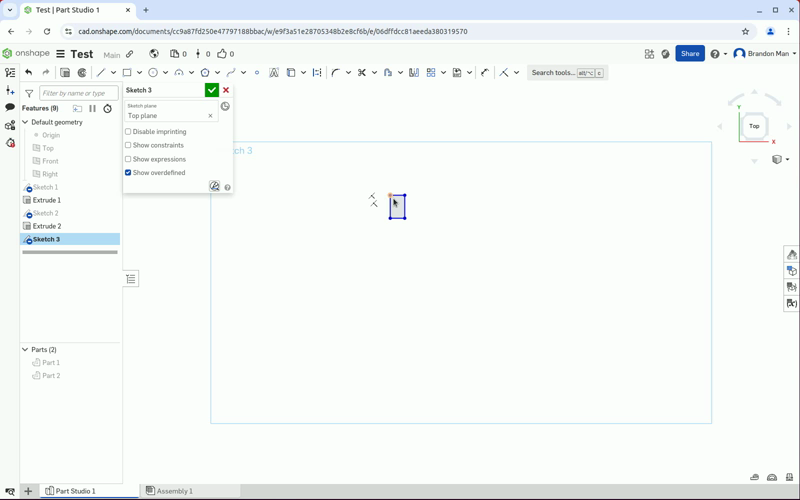
scroll(6)
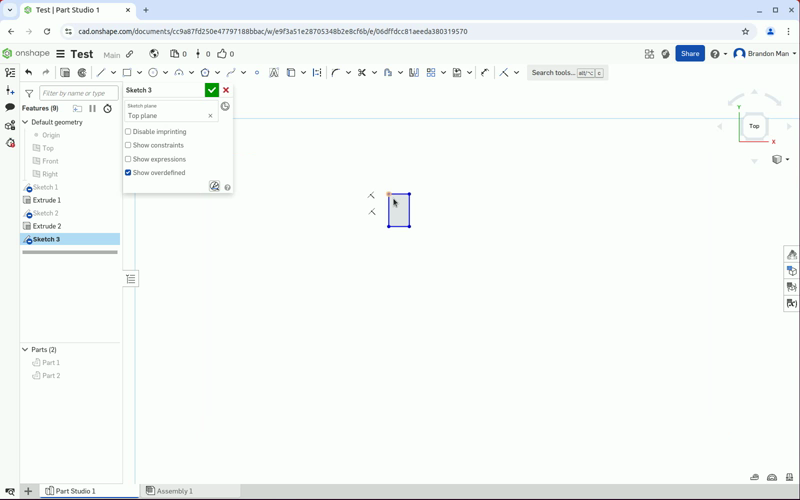
scroll(6)
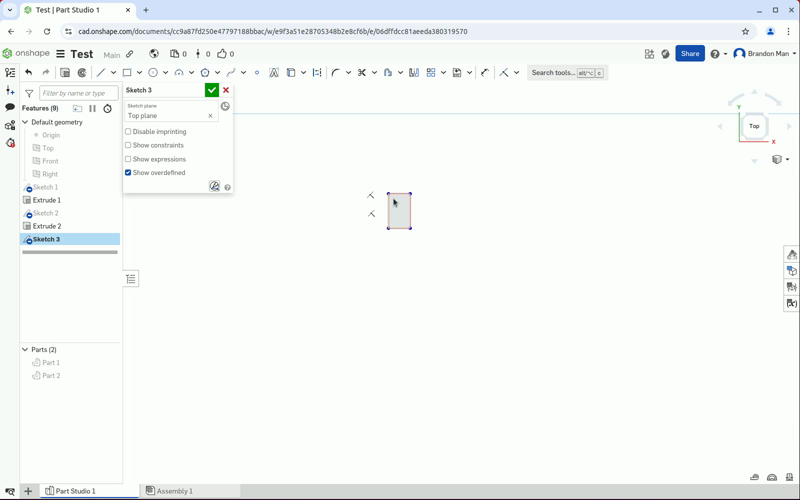
scroll(6)
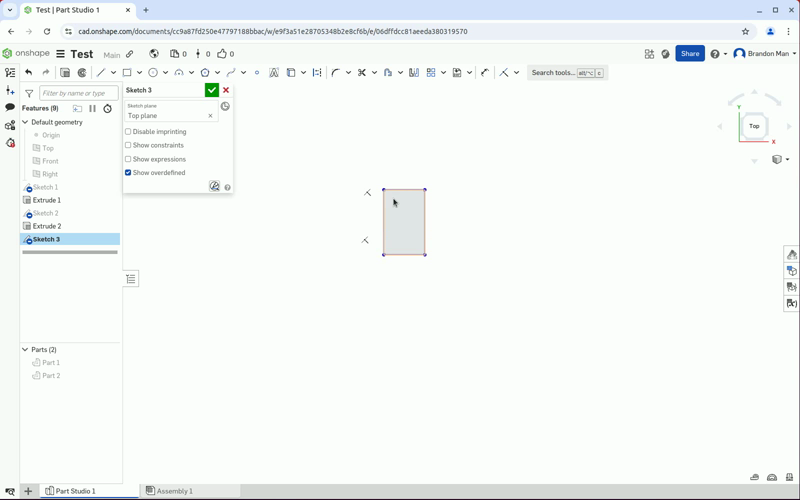
scroll(6)
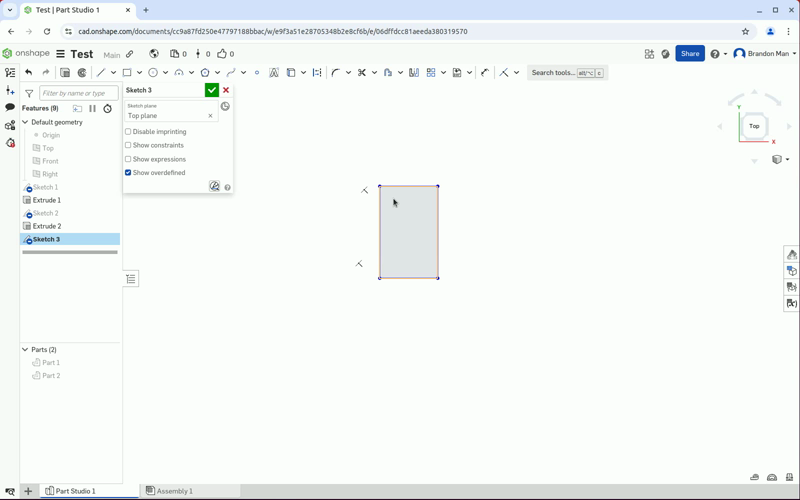
scroll(6)
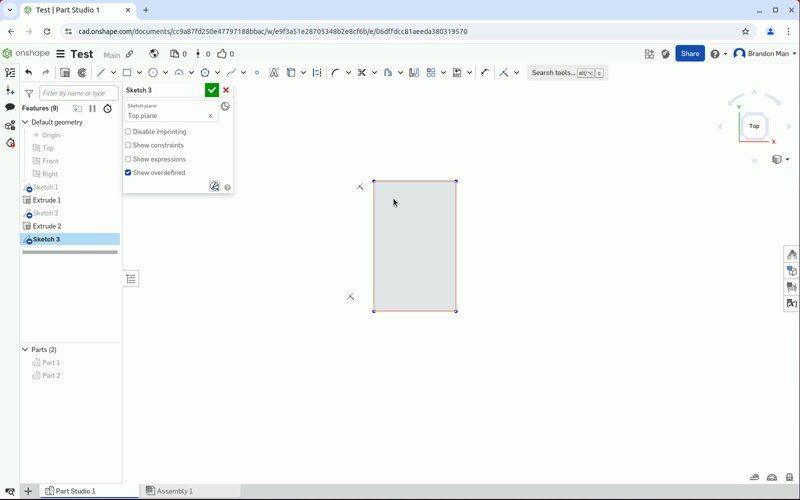
scroll(6)
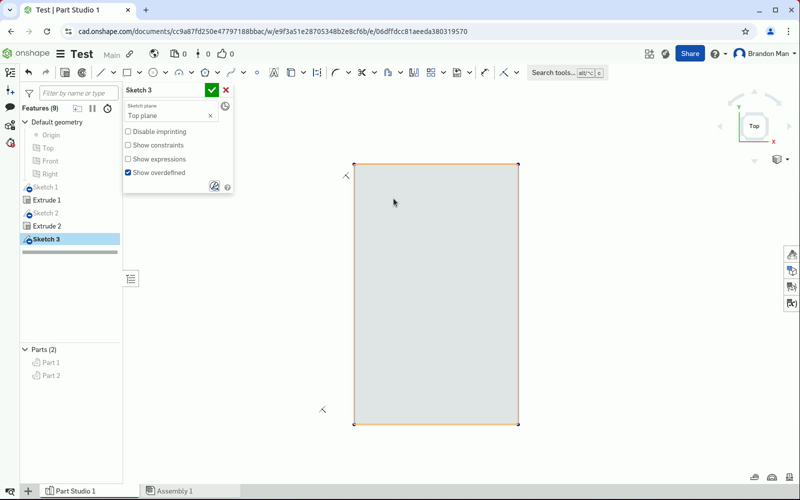
click(393, 198)
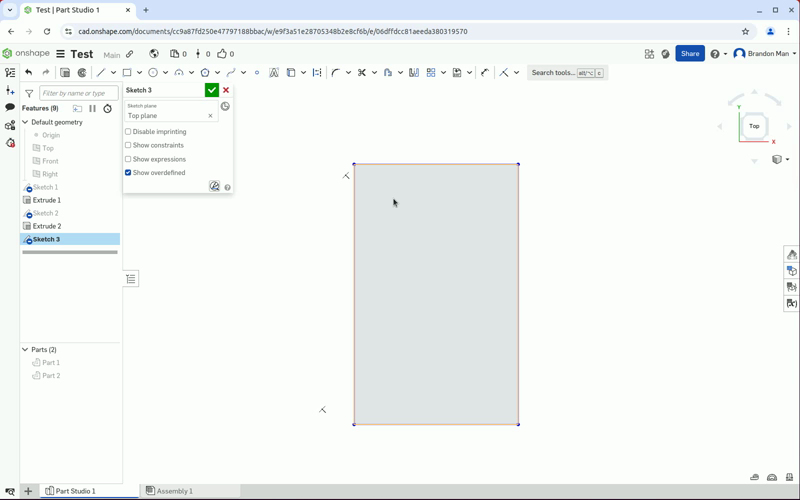
scroll(-6)
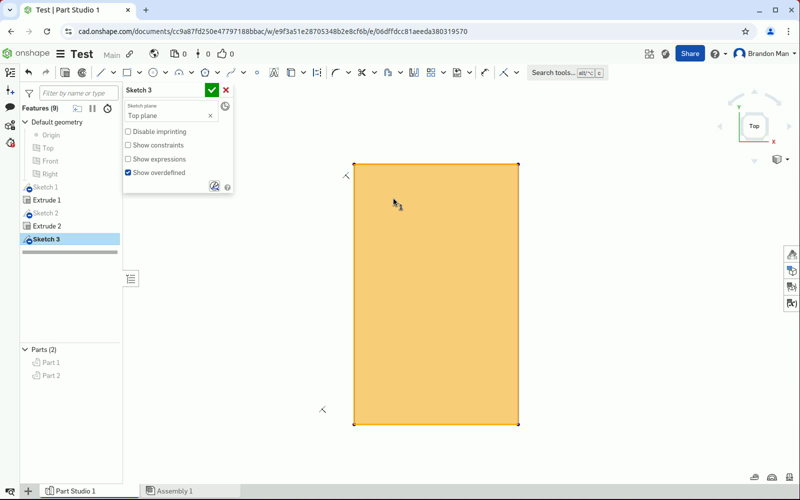
scroll(-6)
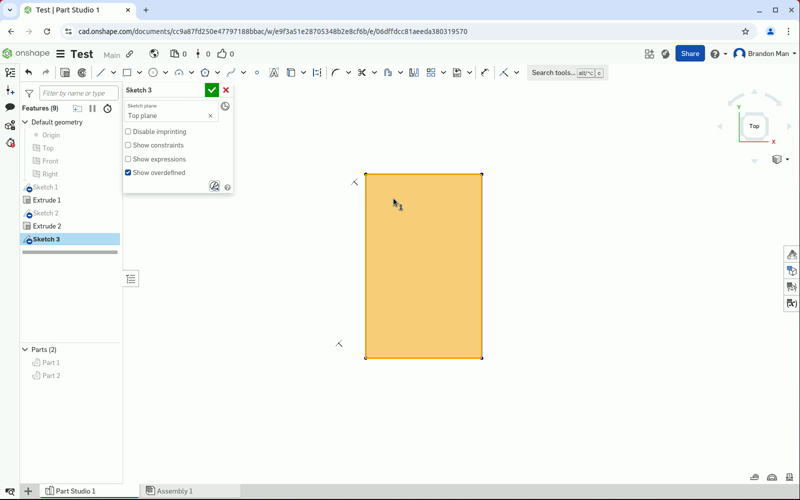
scroll(-6)
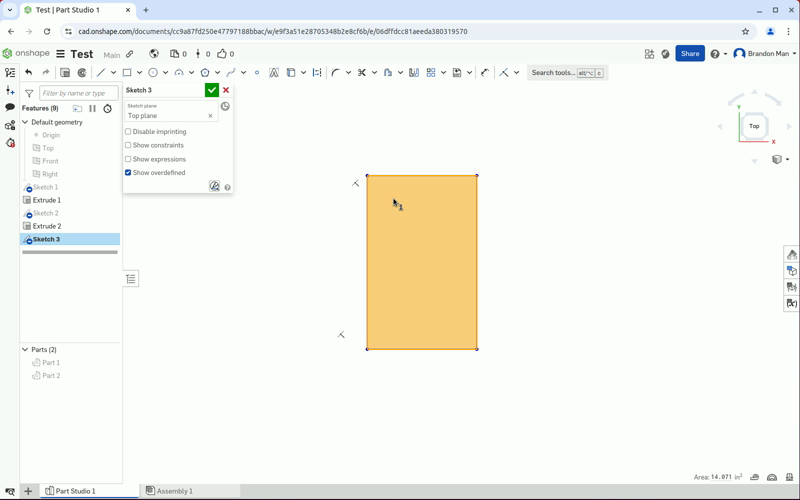
scroll(-6)
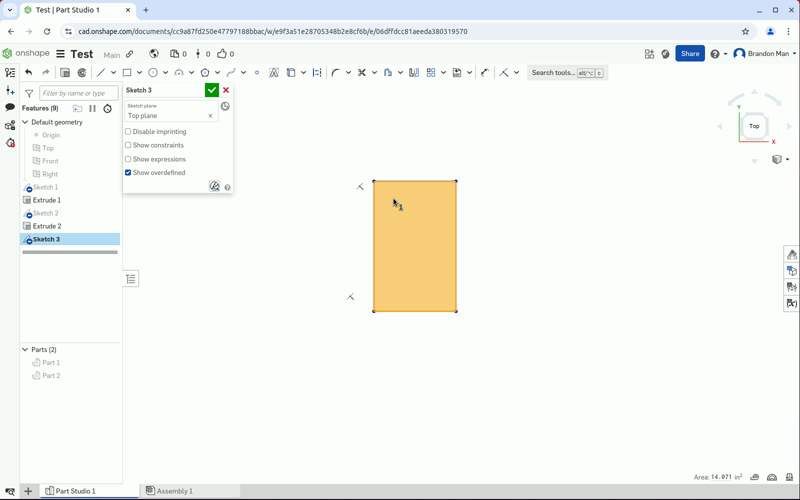
scroll(-6)
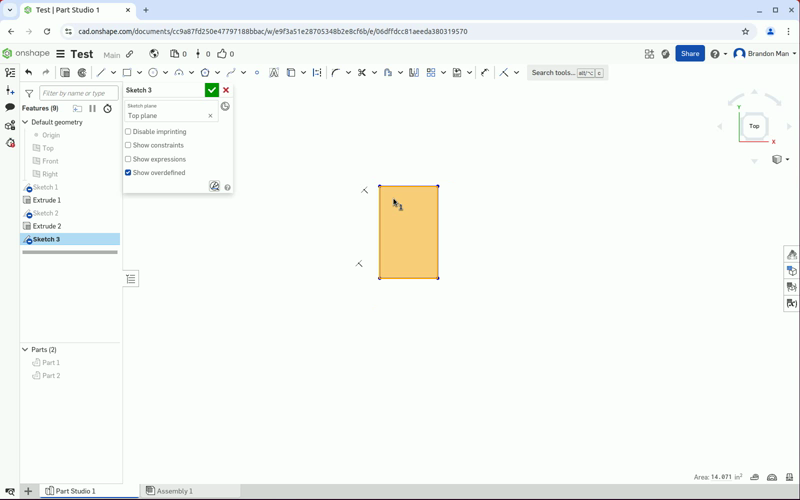
scroll(-6)
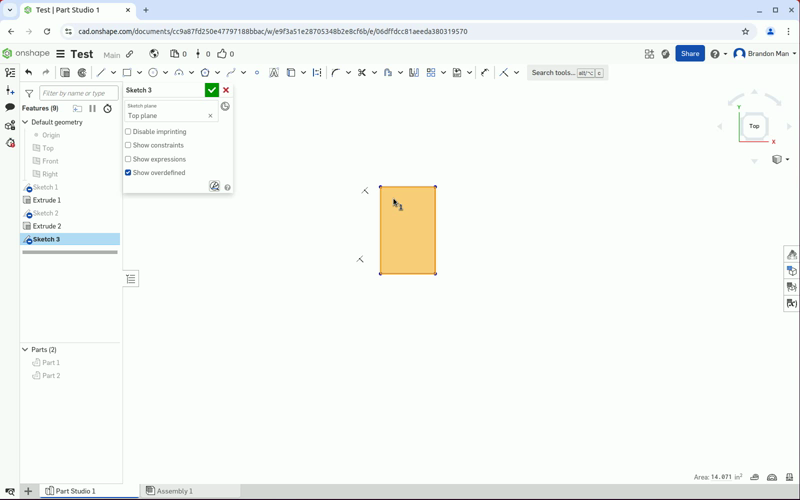
scroll(-6)
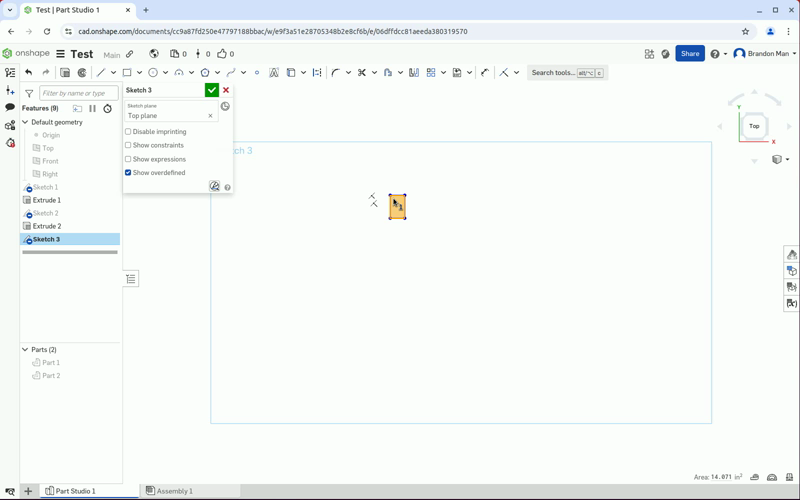
mouse_move(73, 352)
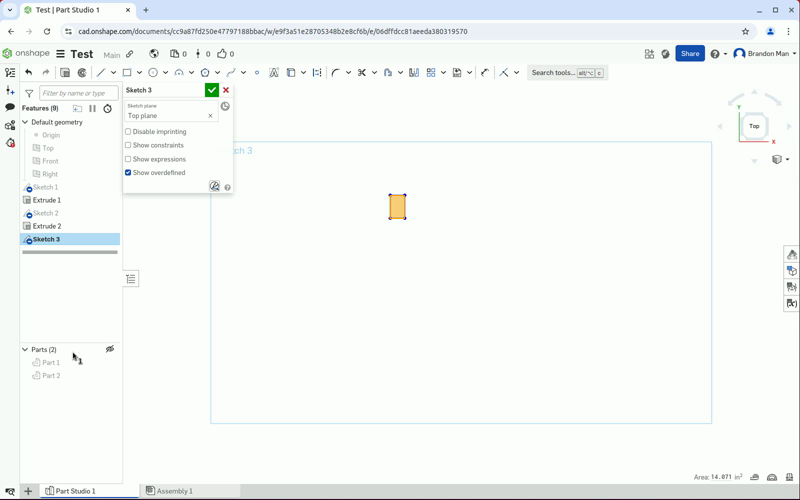
key(shift+y)
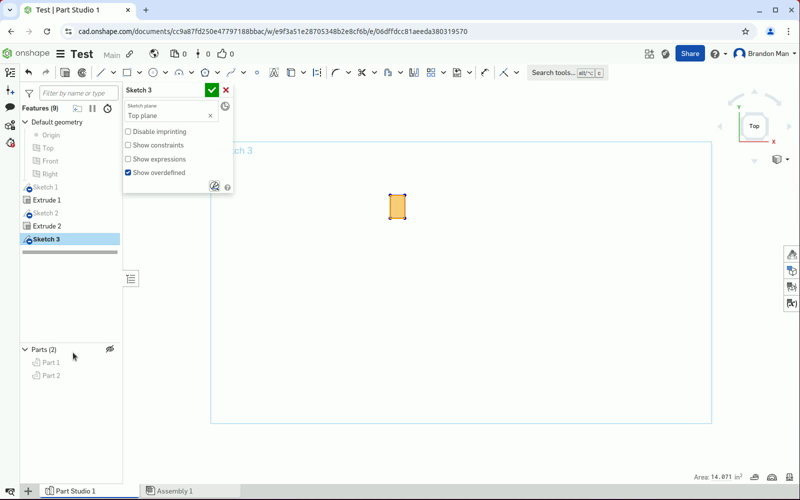
key(shift+e)
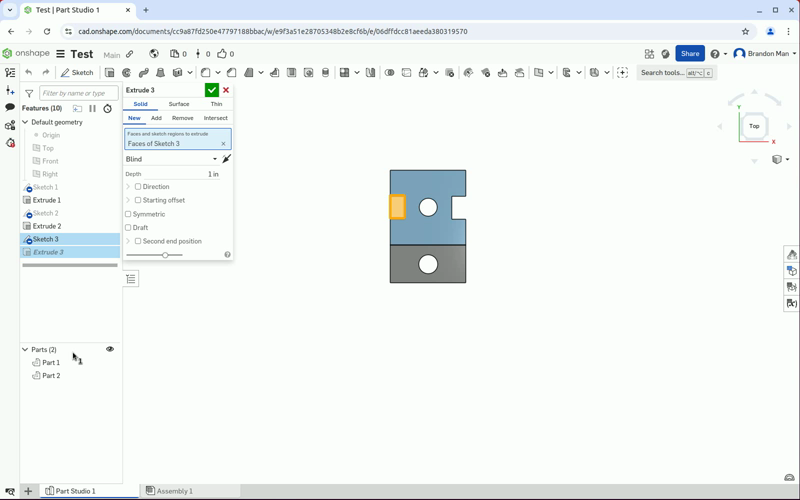
mouse_move(143, 106)
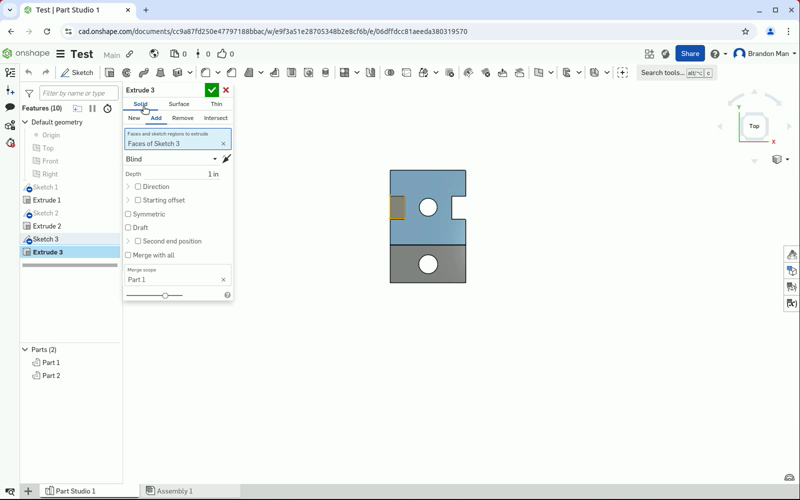
click(143, 106)
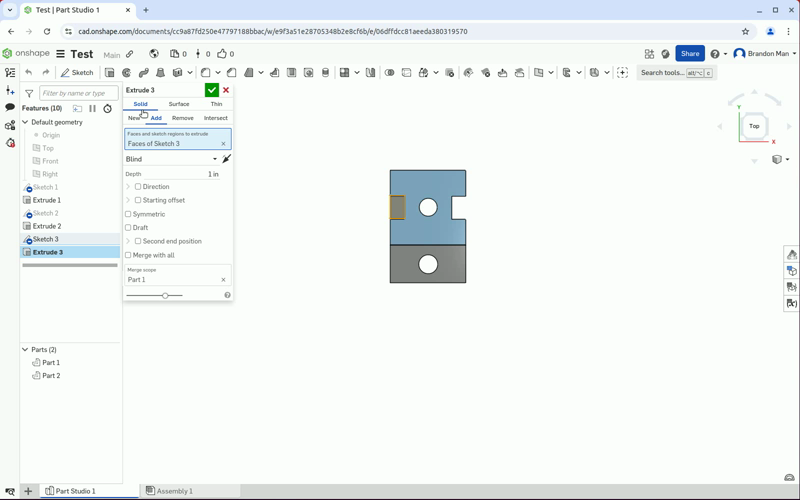
mouse_move(137, 120)
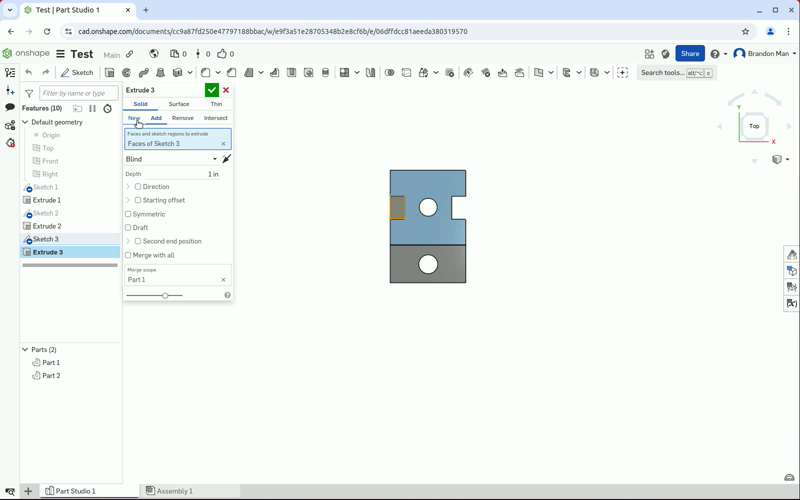
click(137, 120)
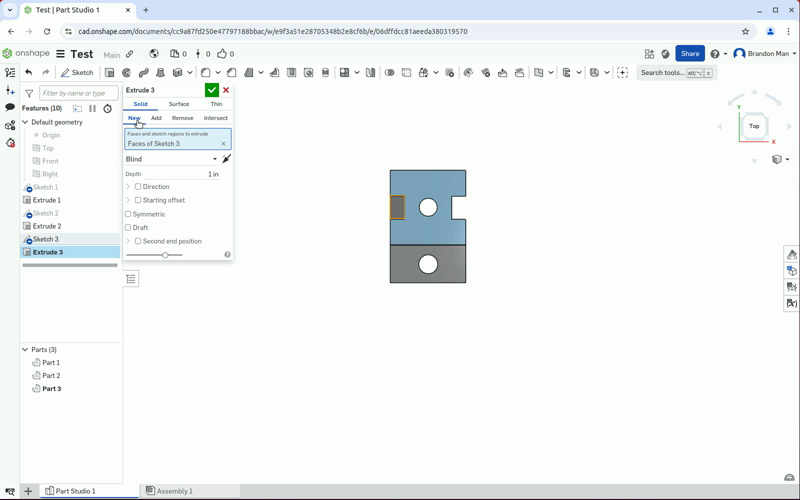
key(tab, 4)
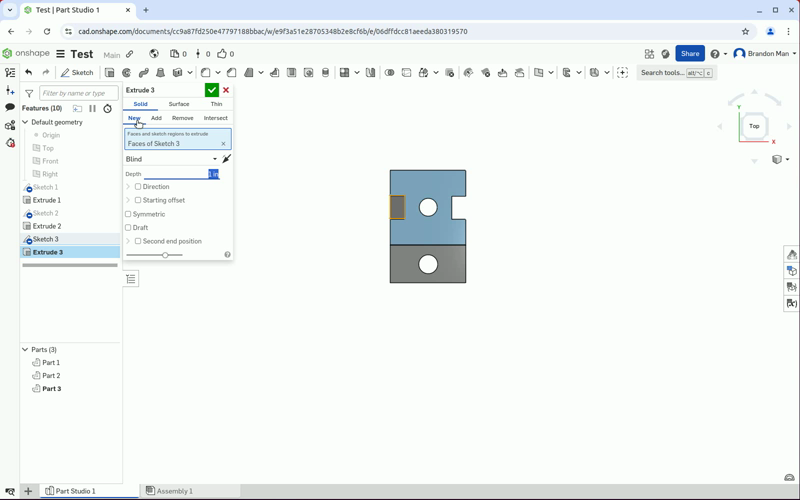
text(7.703)
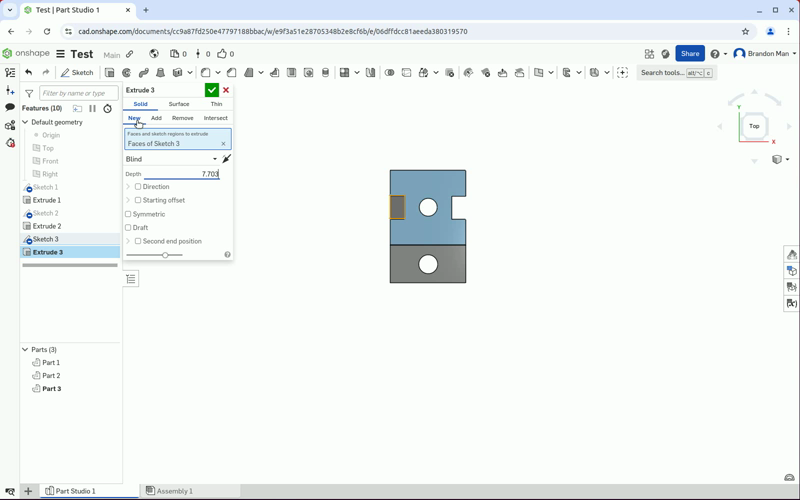
key(enter)
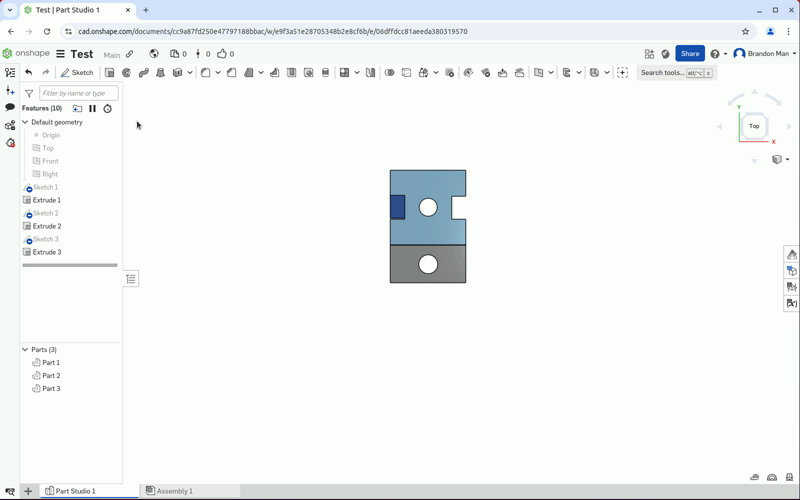
key(shift+h)
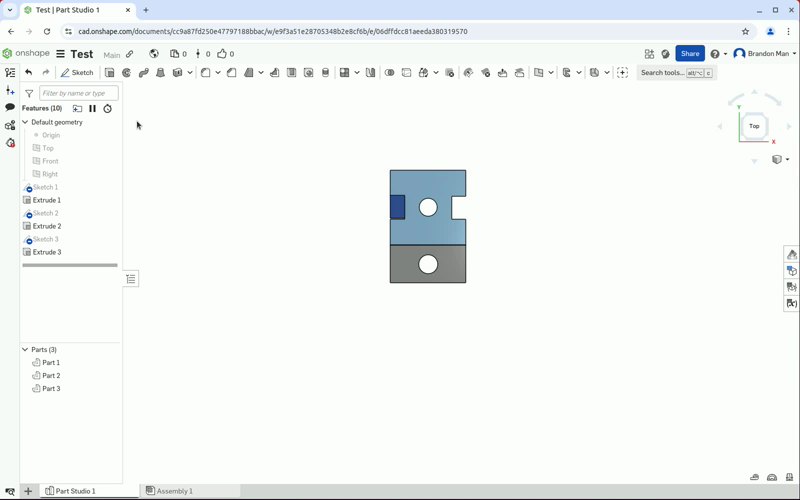
key(shift+h)
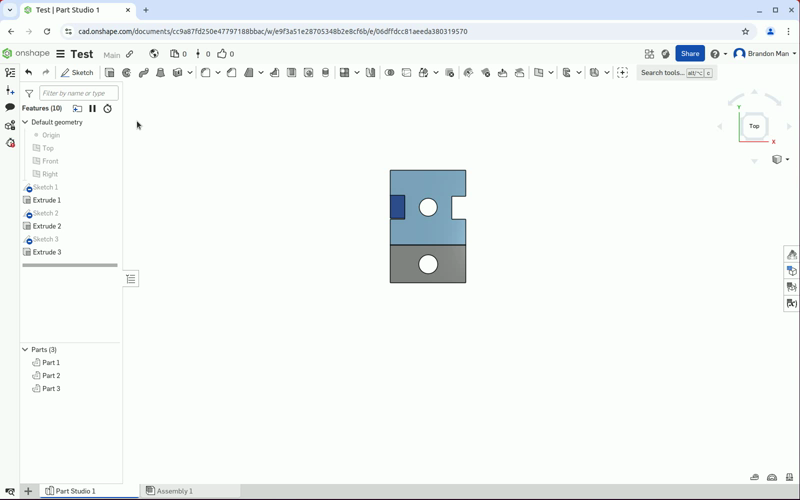
mouse_move(73, 189)
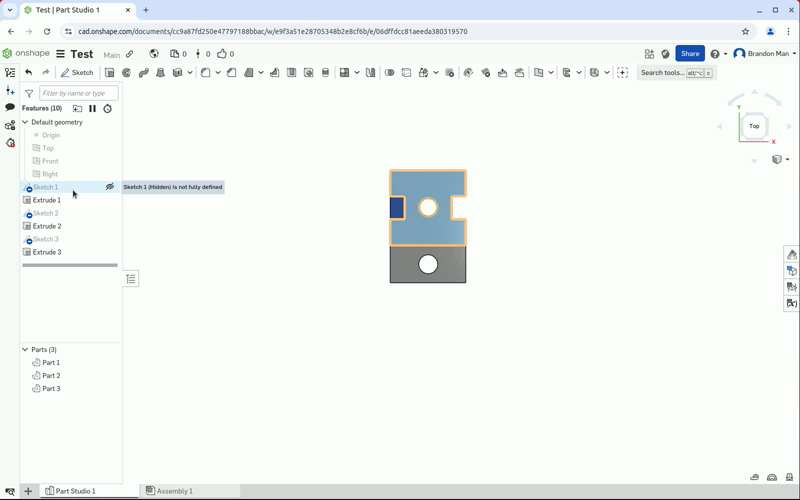
click(73, 189)
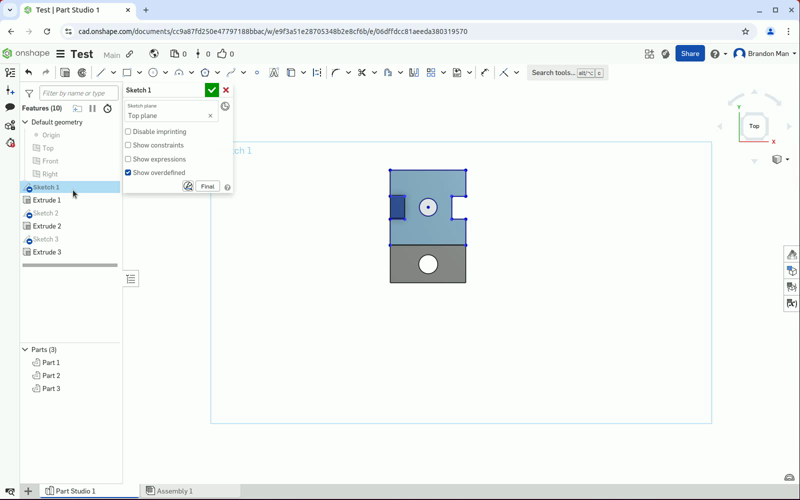
mouse_move(229, 92)
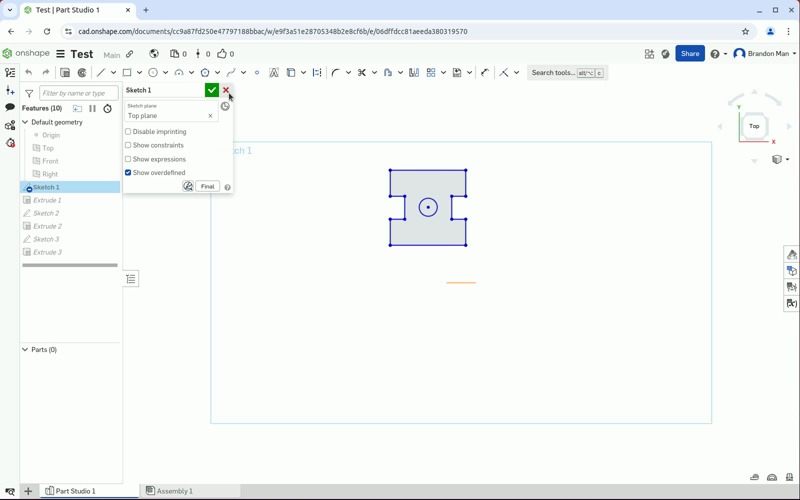
click(229, 92)
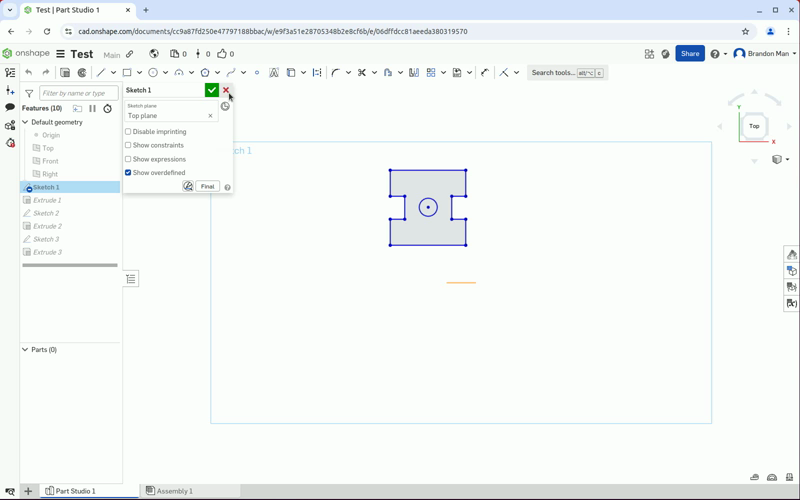
key(shift+s)
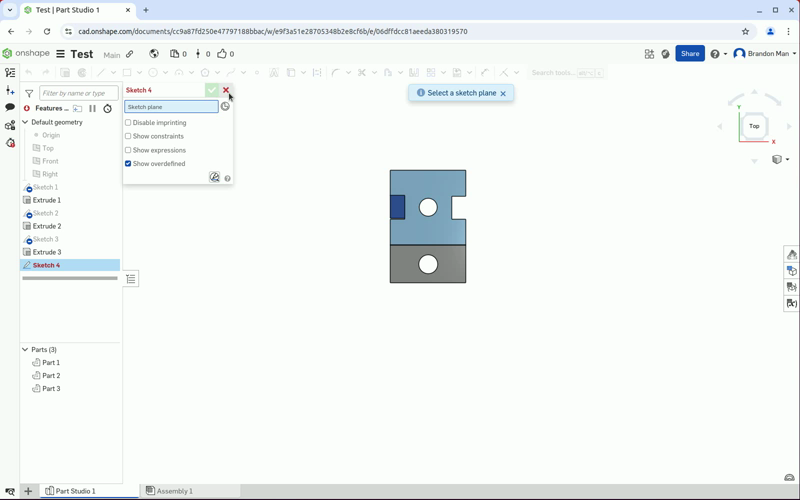
mouse_move(73, 150)
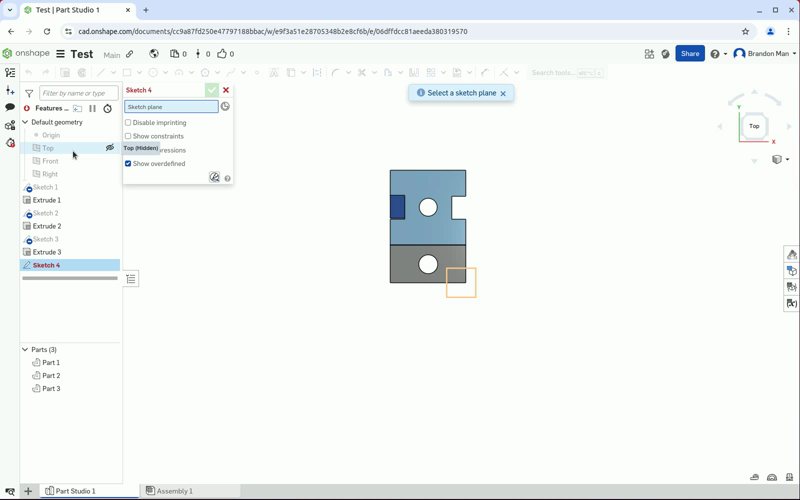
click(73, 150)
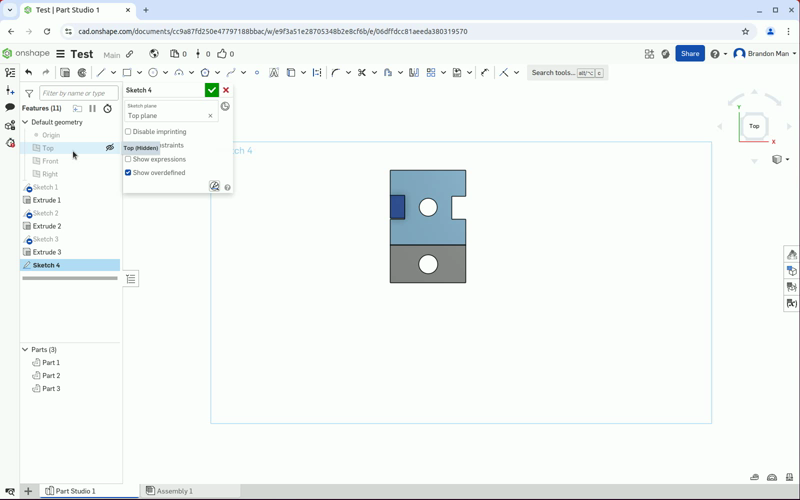
mouse_move(73, 352)
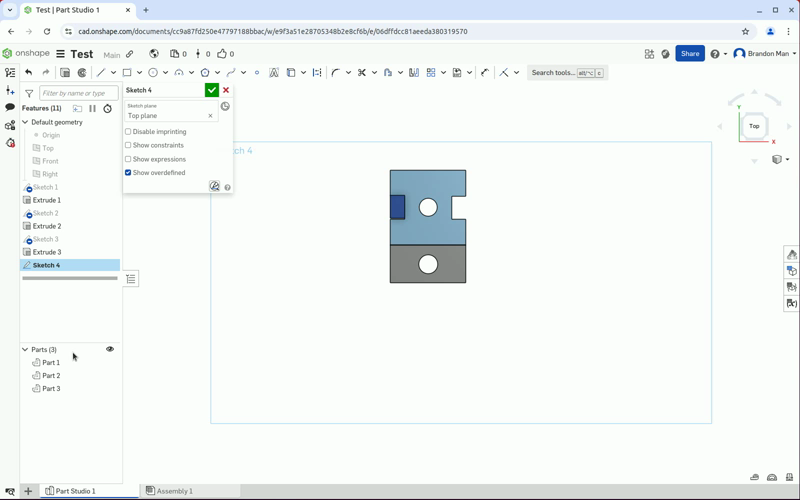
key(y)
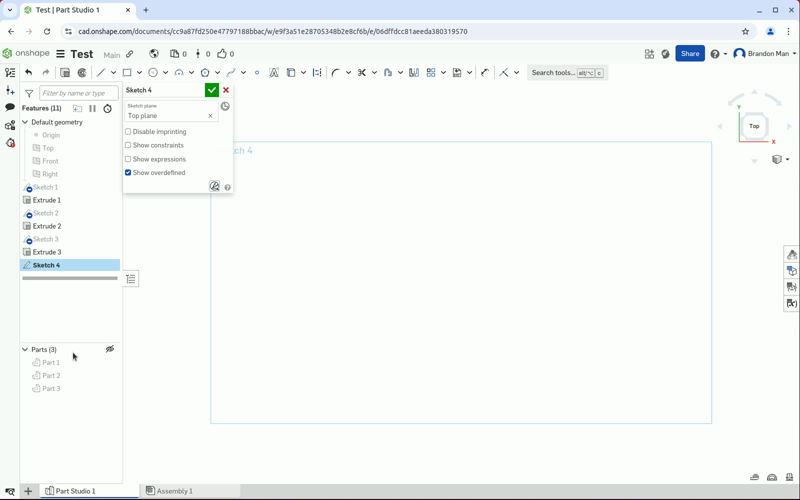
key(l)
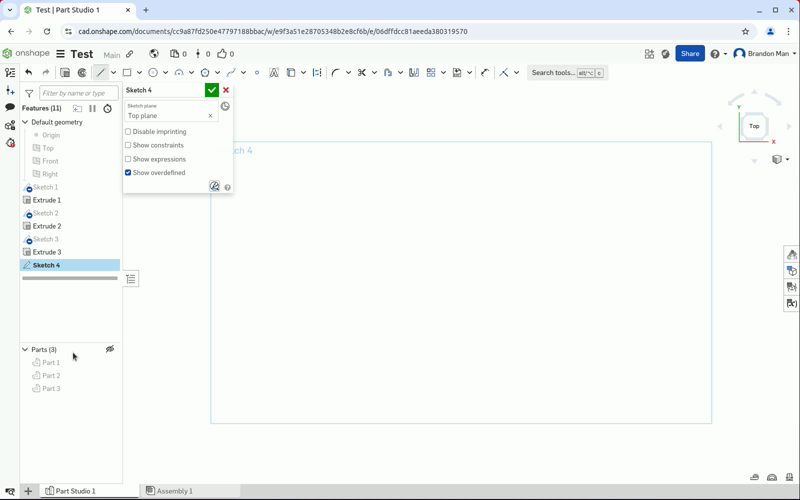
key_down(shift)
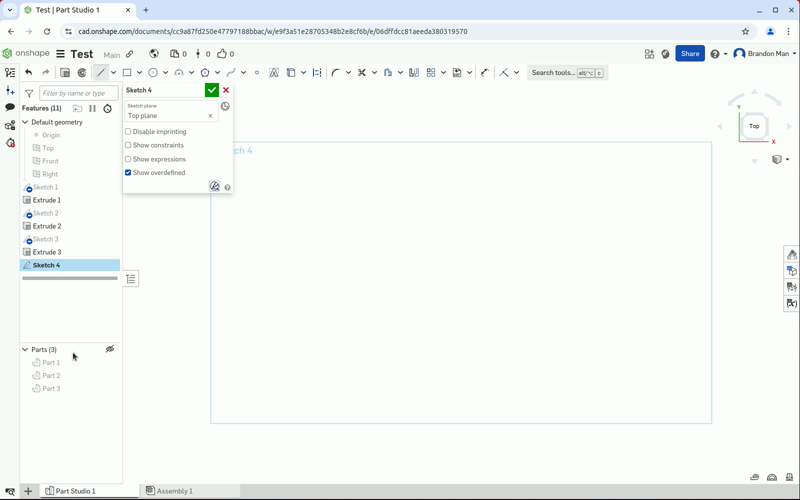
mouse_move(451, 218)
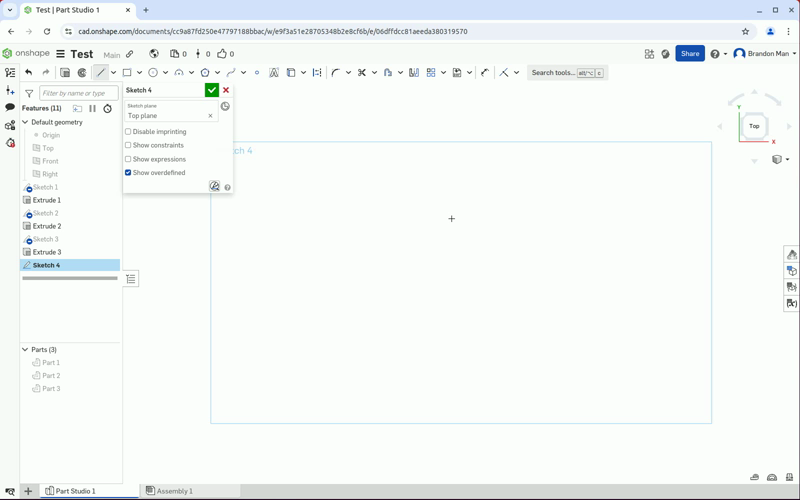
click(451, 218)
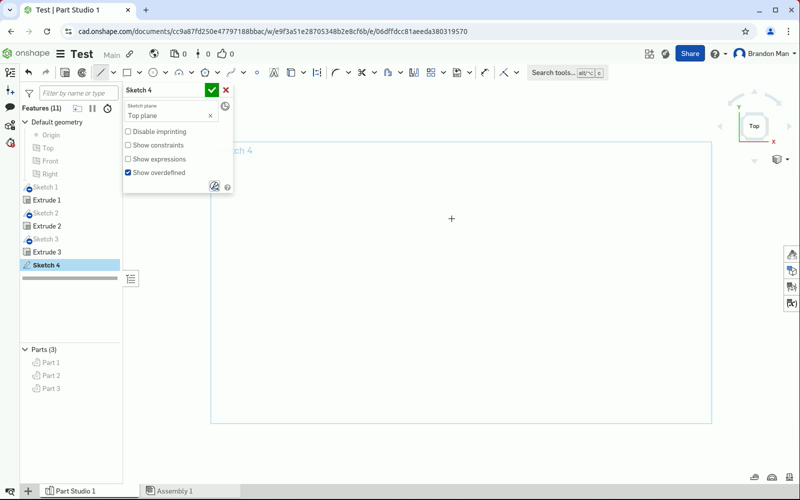
key_up(shift)
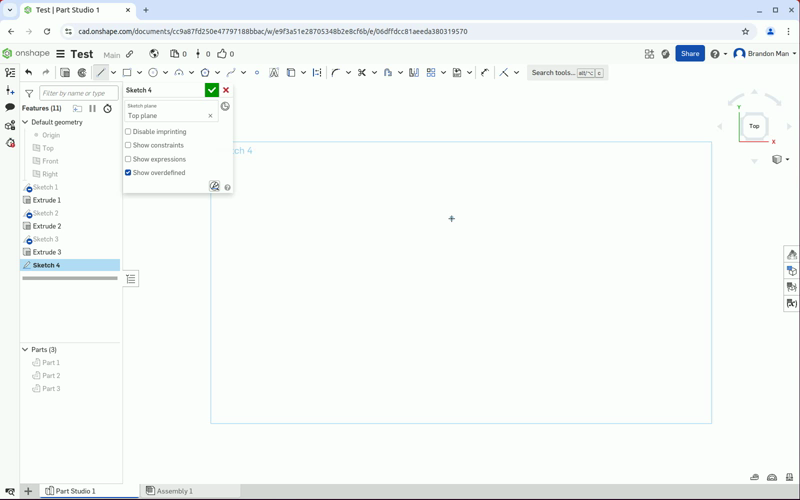
key_down(shift)
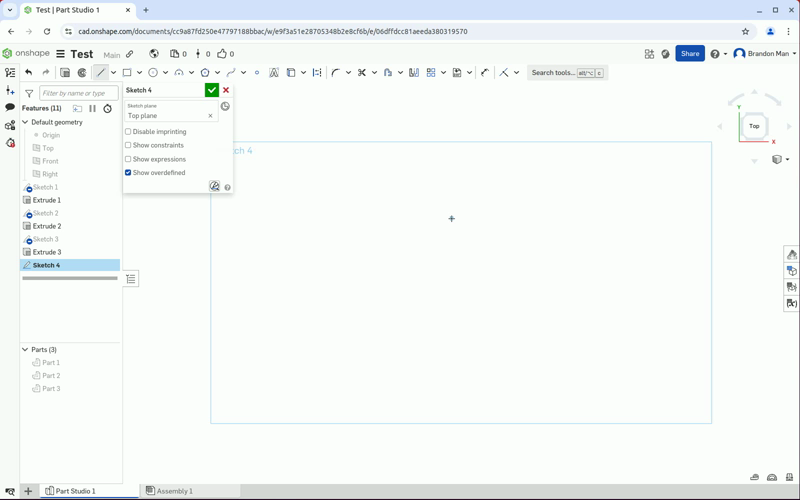
mouse_move(481, 218)
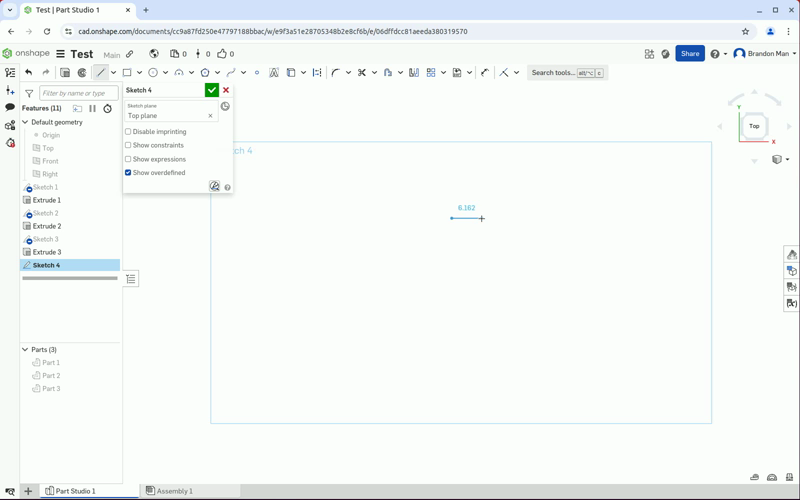
mouse_move(466, 218)
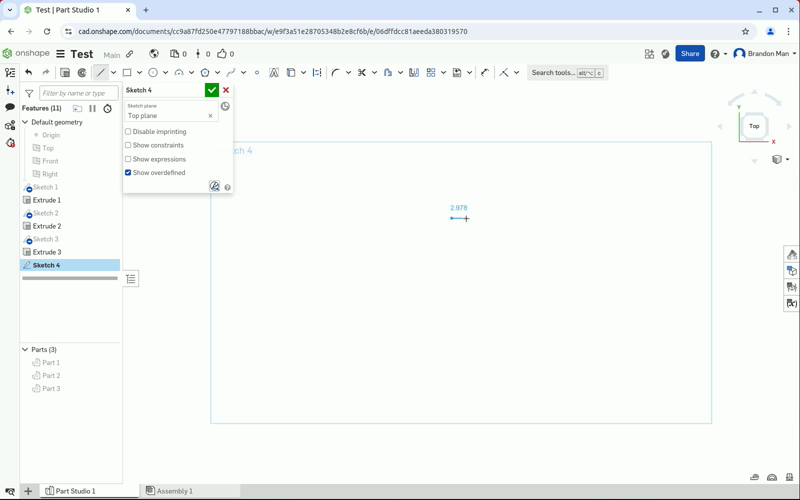
click(466, 218)
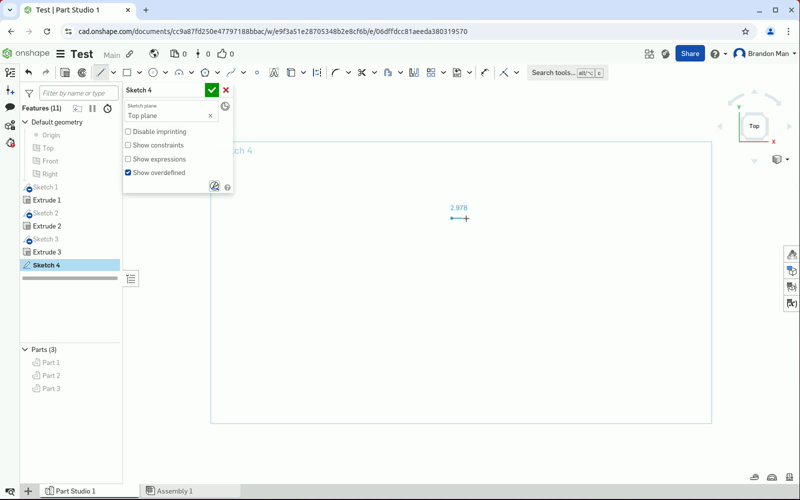
key_up(shift)
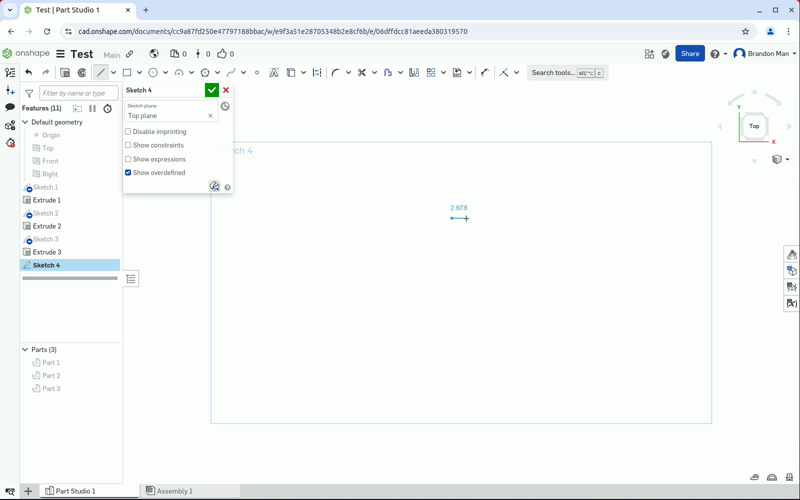
key_down(shift)
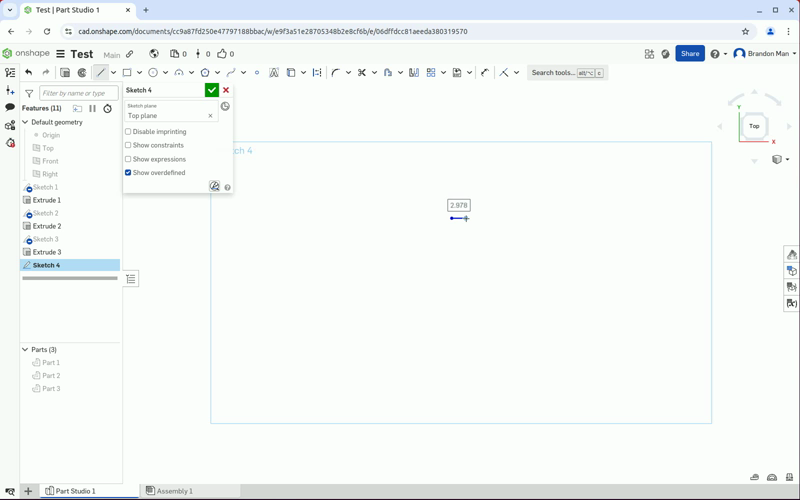
mouse_move(496, 218)
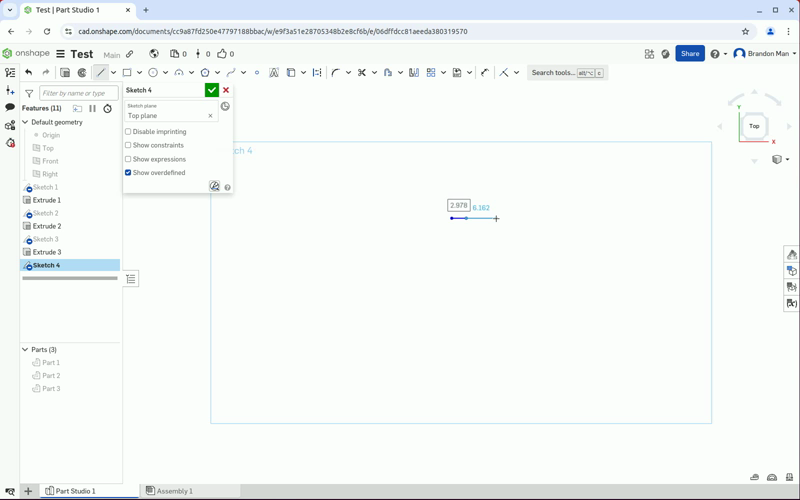
mouse_move(466, 195)
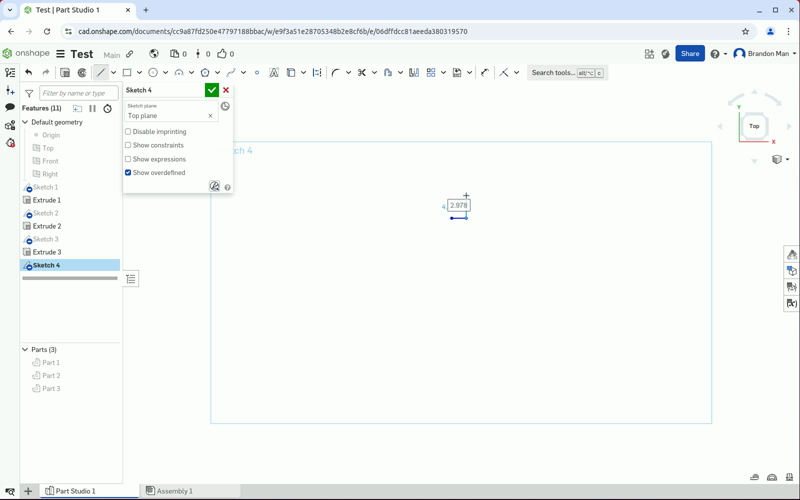
click(466, 195)
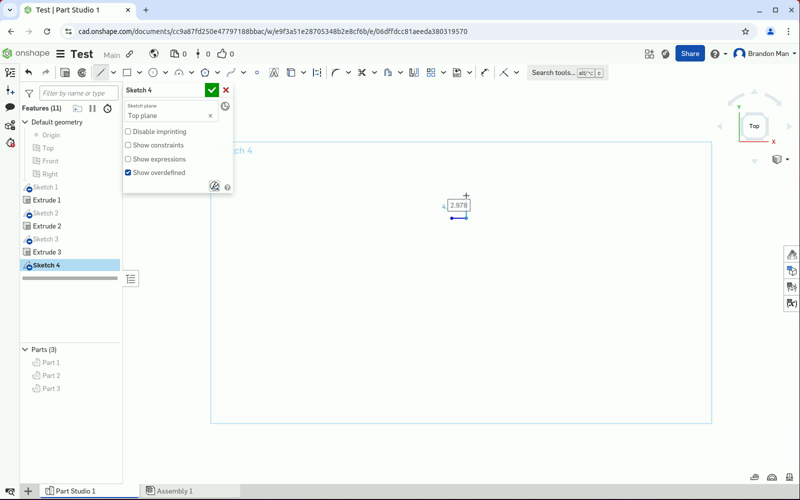
key_up(shift)
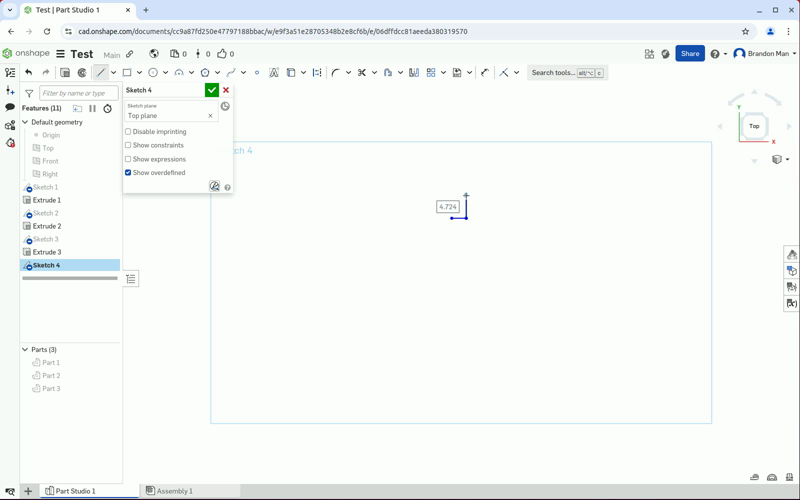
key_down(shift)
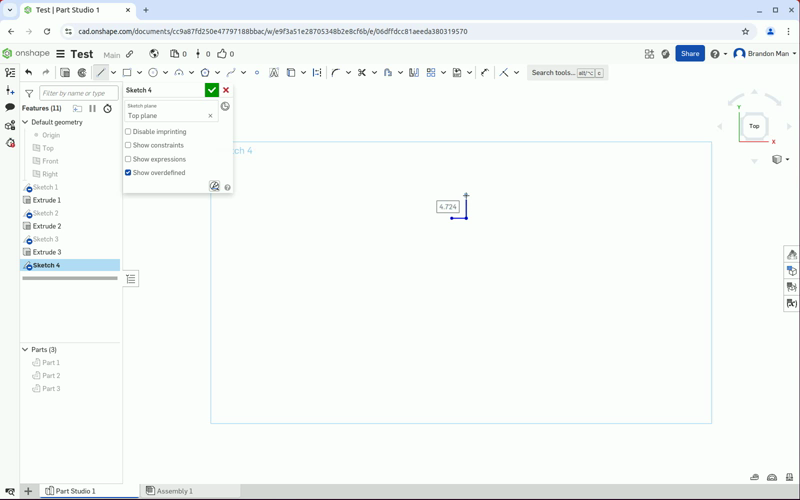
mouse_move(496, 195)
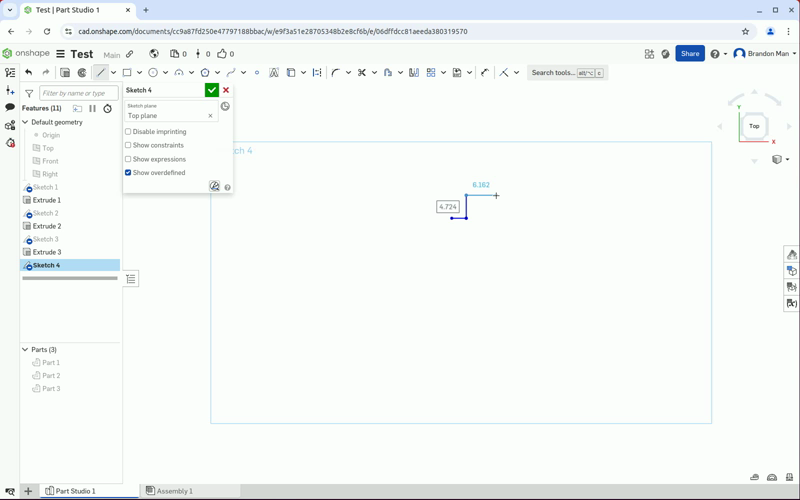
mouse_move(451, 195)
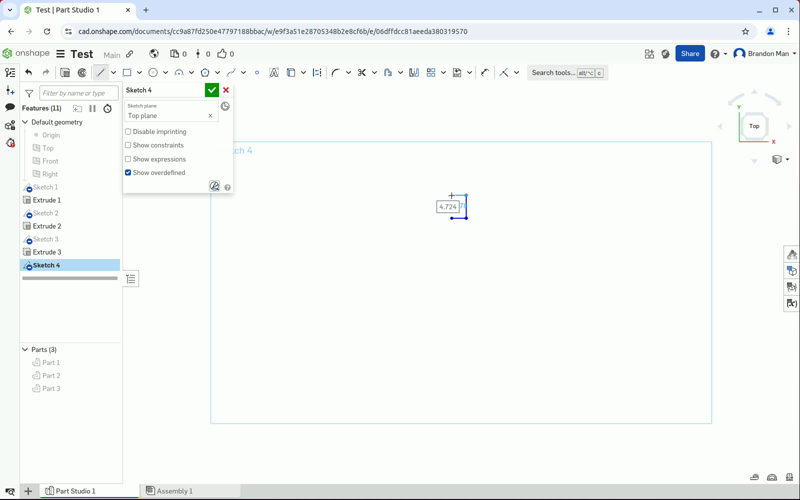
click(451, 195)
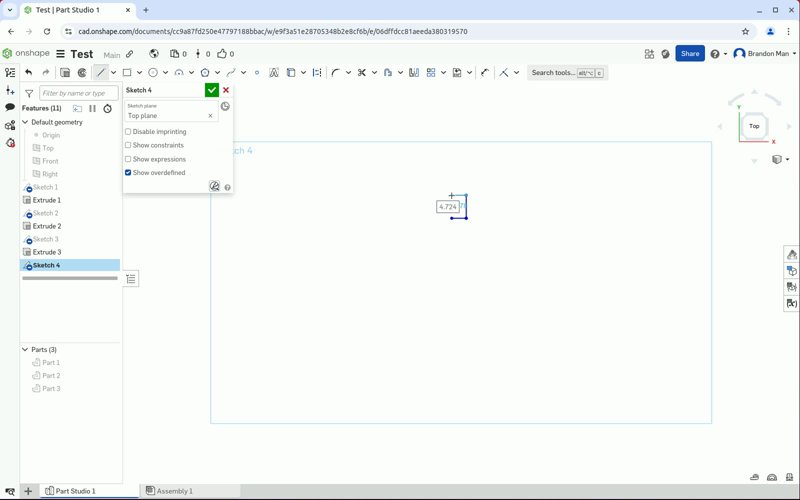
key_up(shift)
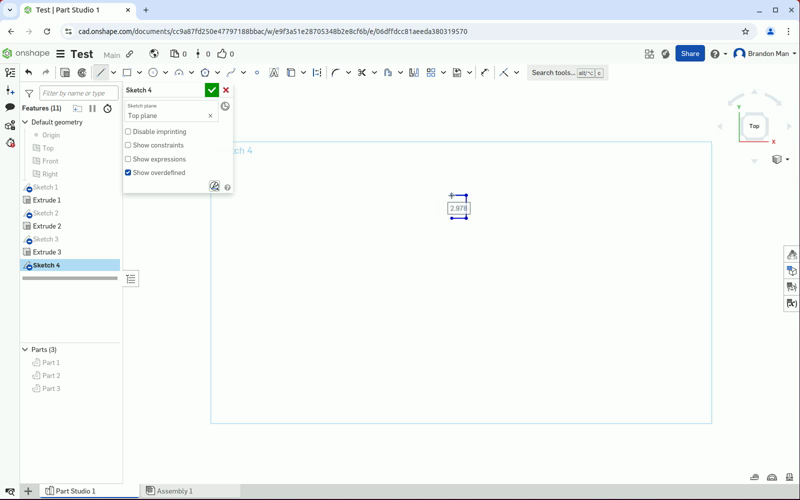
mouse_move(481, 195)
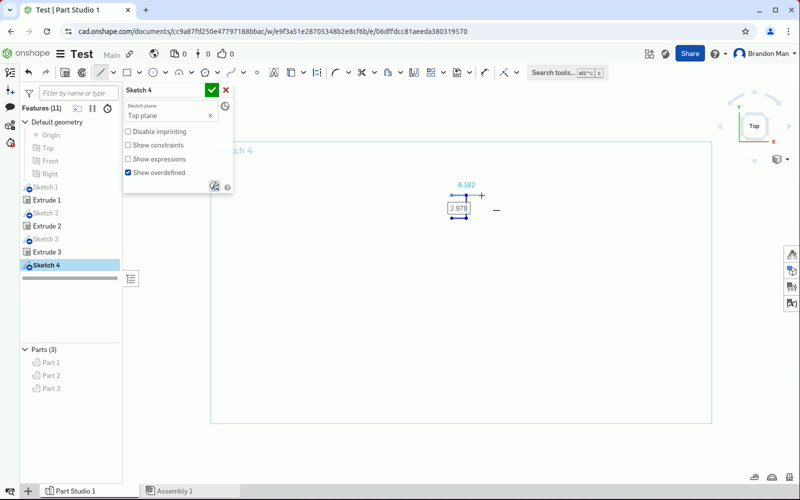
key_down(shift)
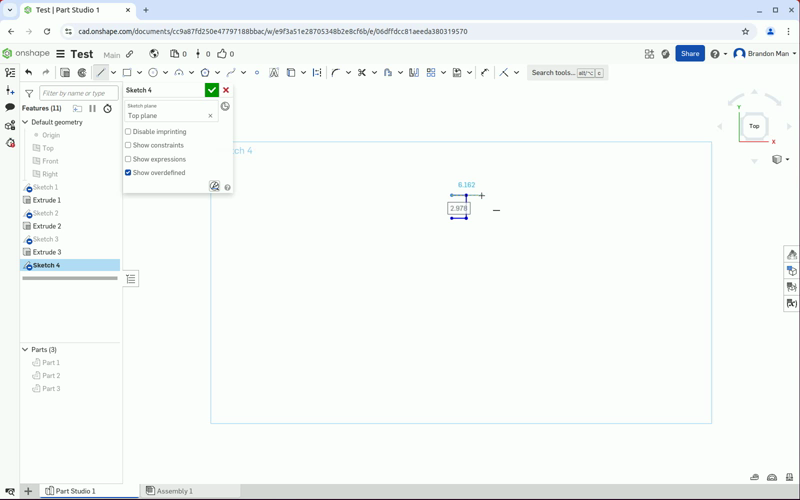
mouse_move(451, 218)
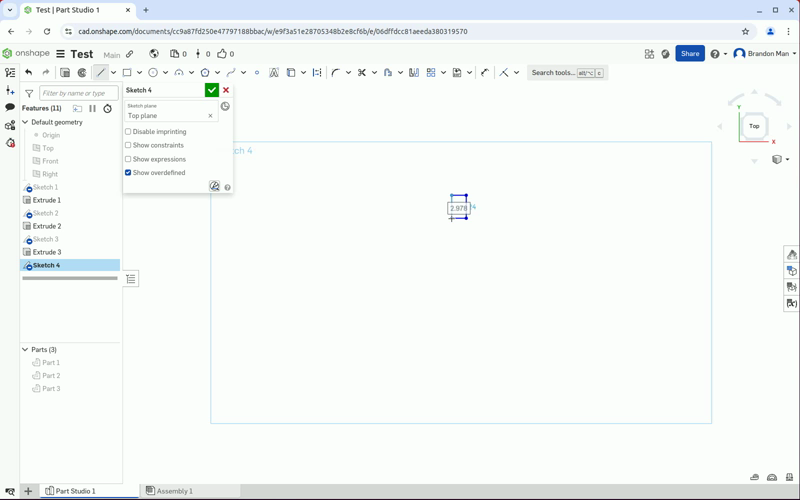
key_up(shift)
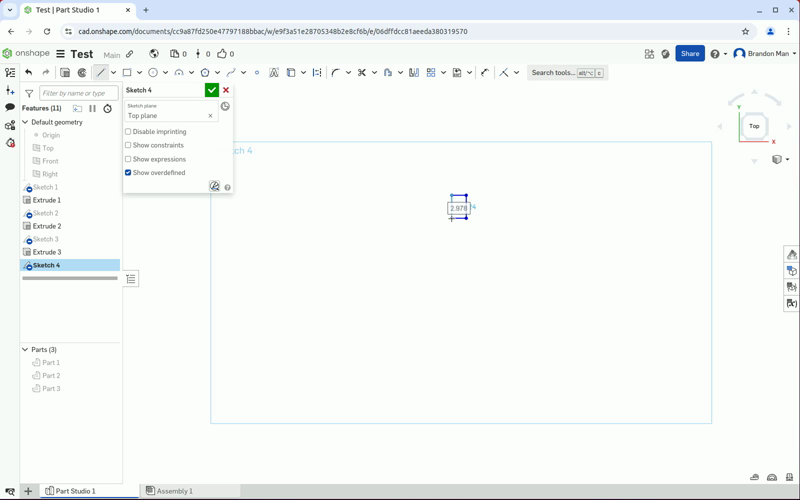
click(451, 218)
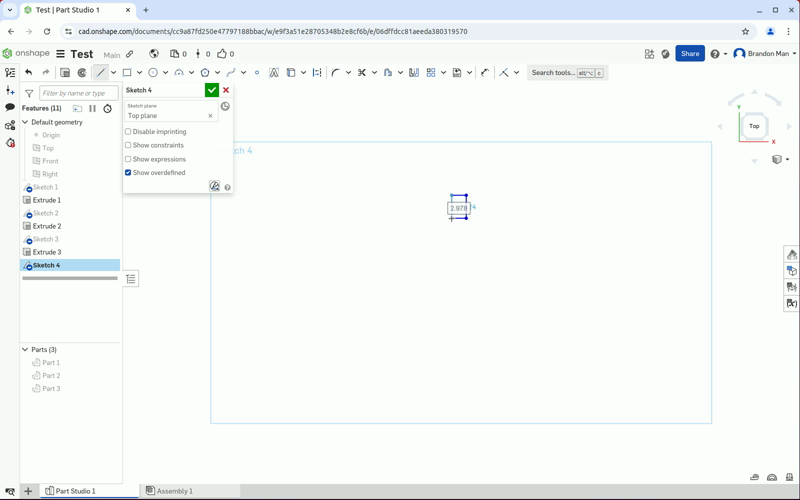
key(esc)
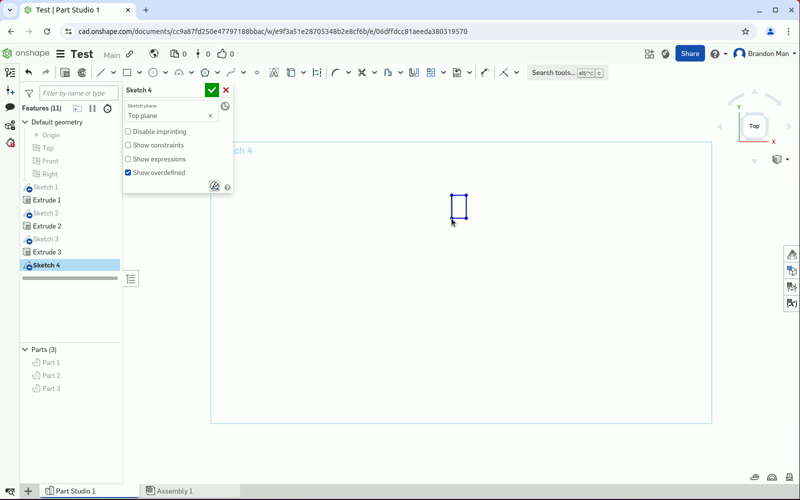
mouse_move(452, 213)
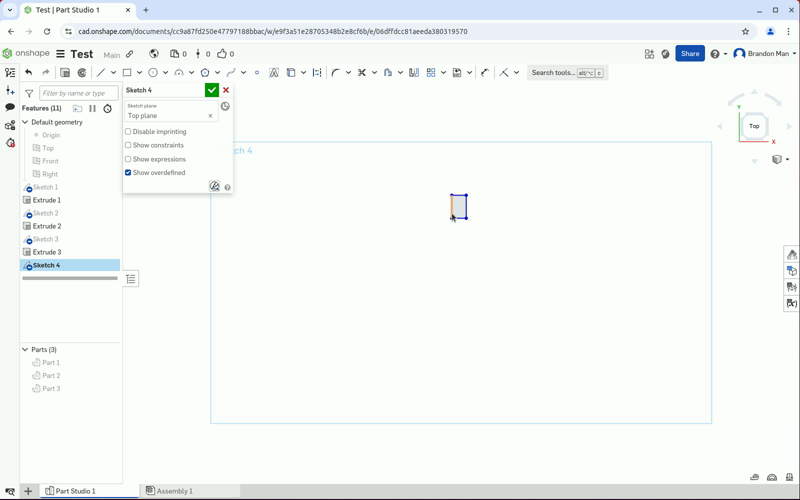
scroll(6)
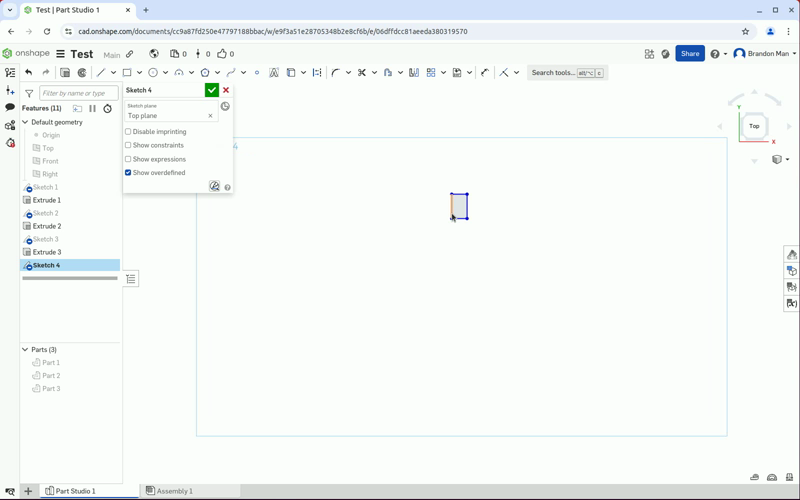
scroll(6)
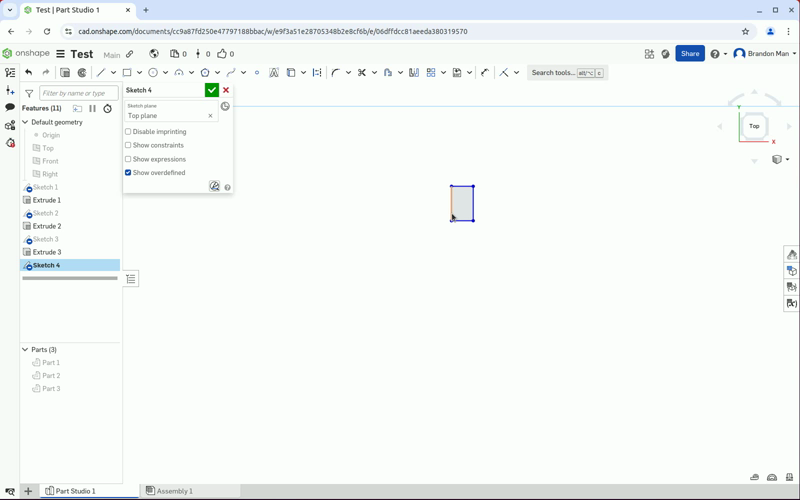
scroll(6)
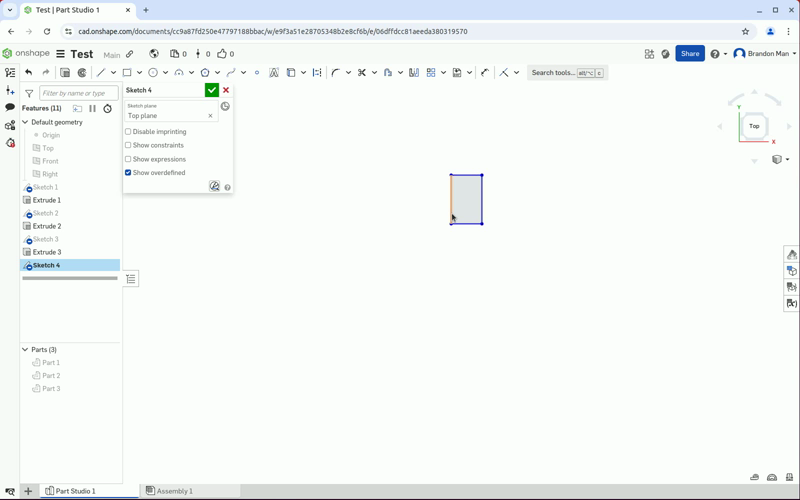
scroll(6)
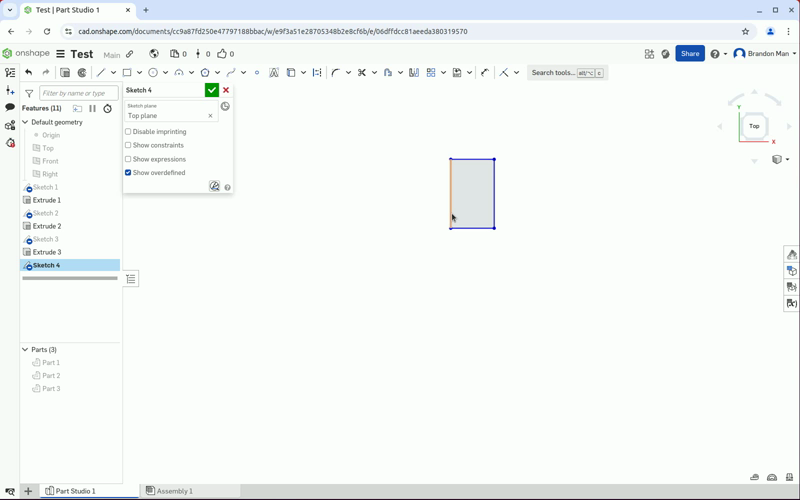
scroll(6)
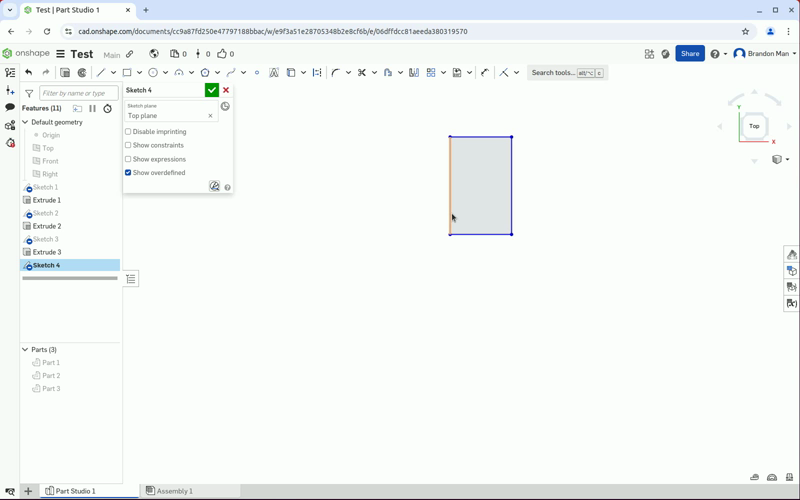
scroll(6)
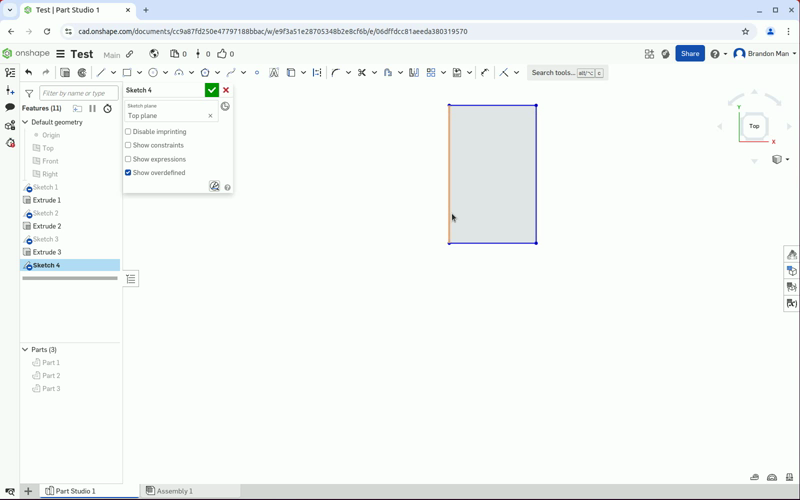
scroll(6)
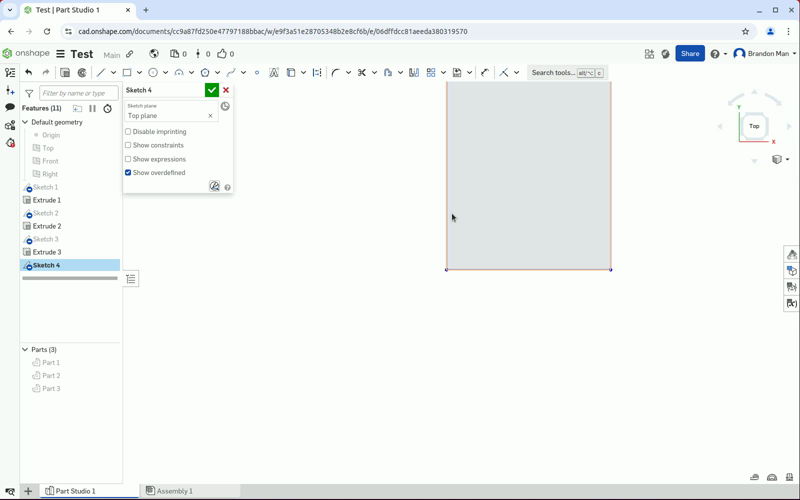
click(452, 213)
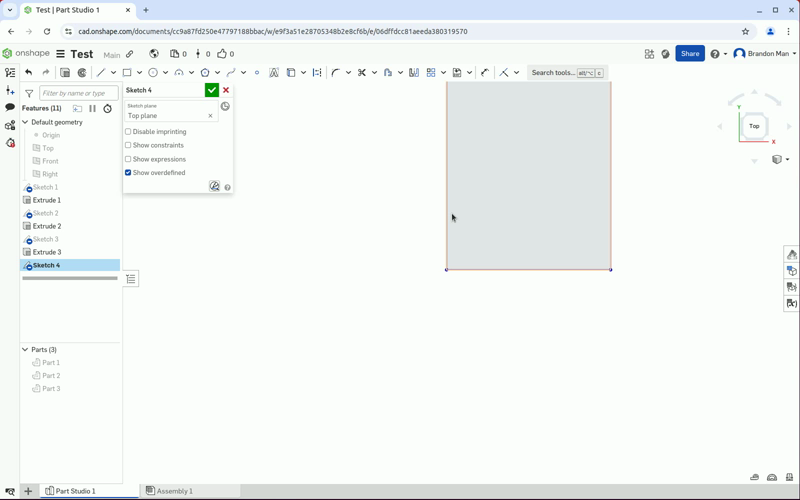
scroll(-6)
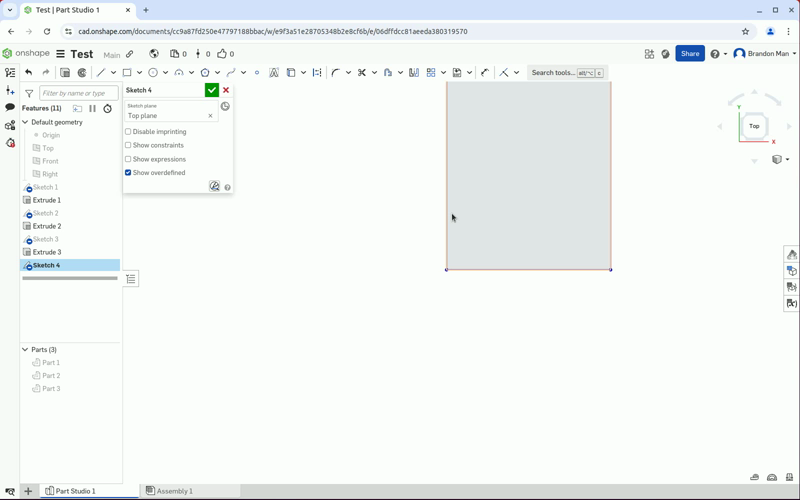
scroll(-6)
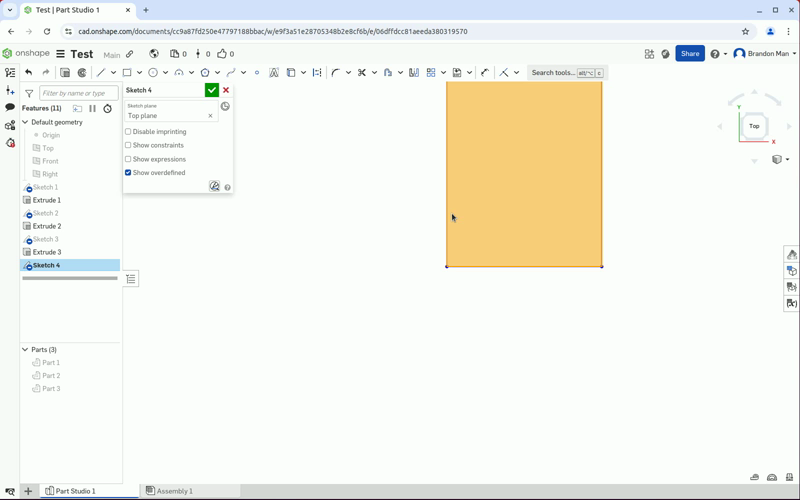
scroll(-6)
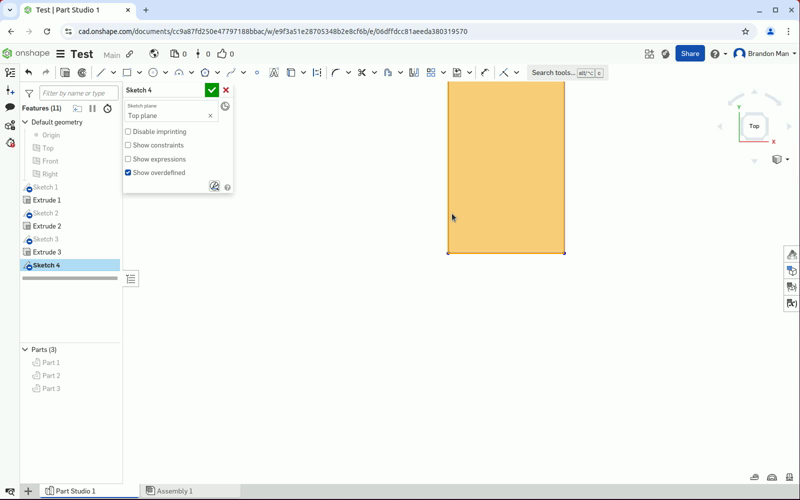
scroll(-6)
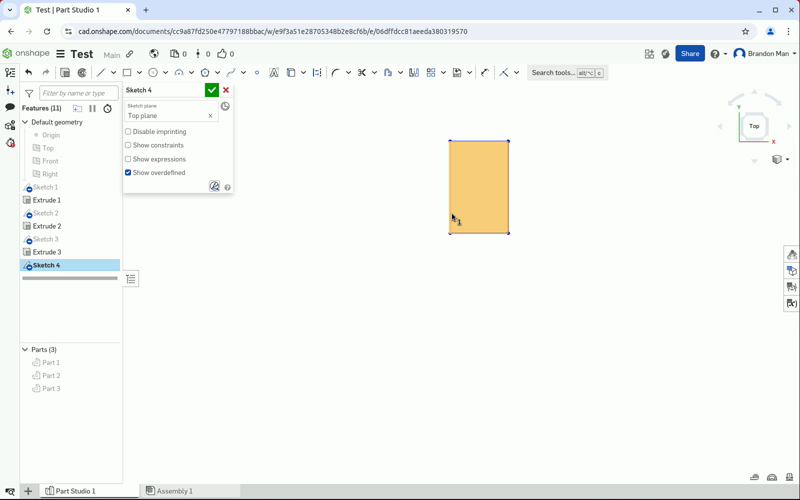
scroll(-6)
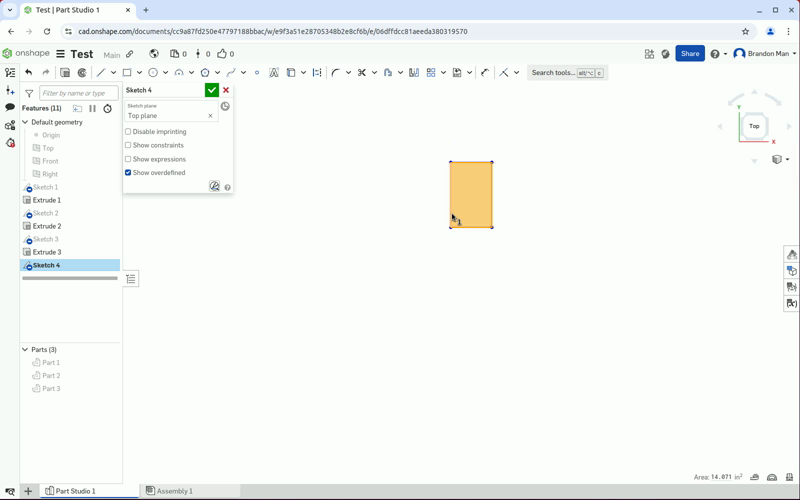
scroll(-6)
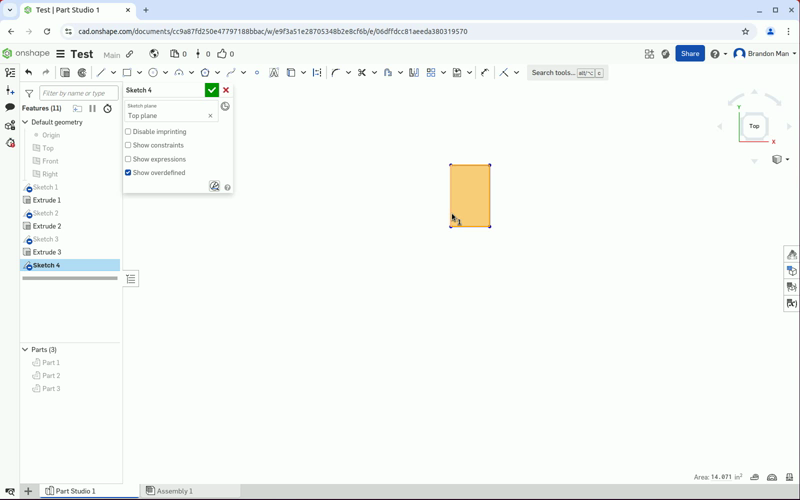
scroll(-6)
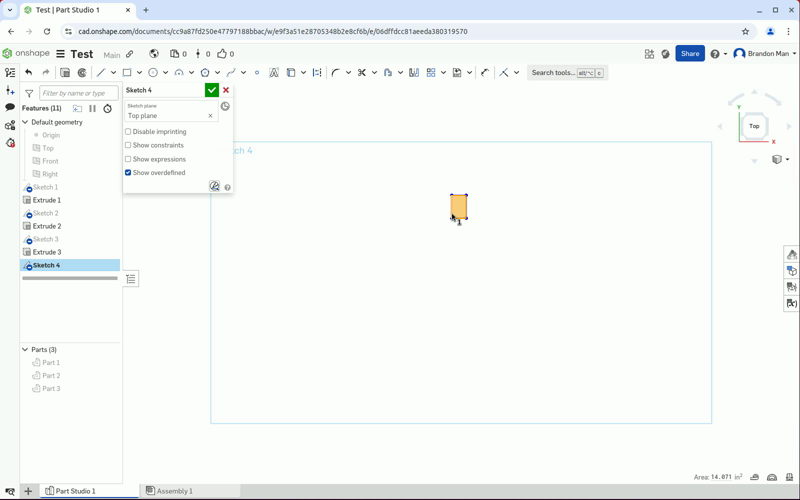
mouse_move(73, 352)
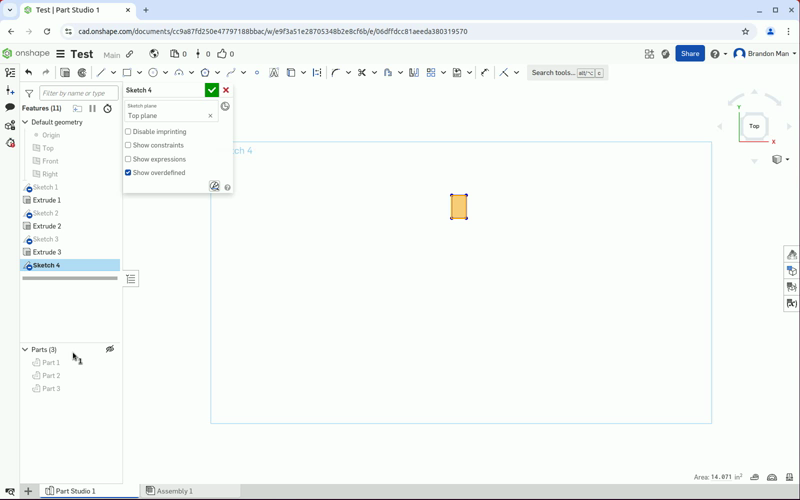
key(shift+y)
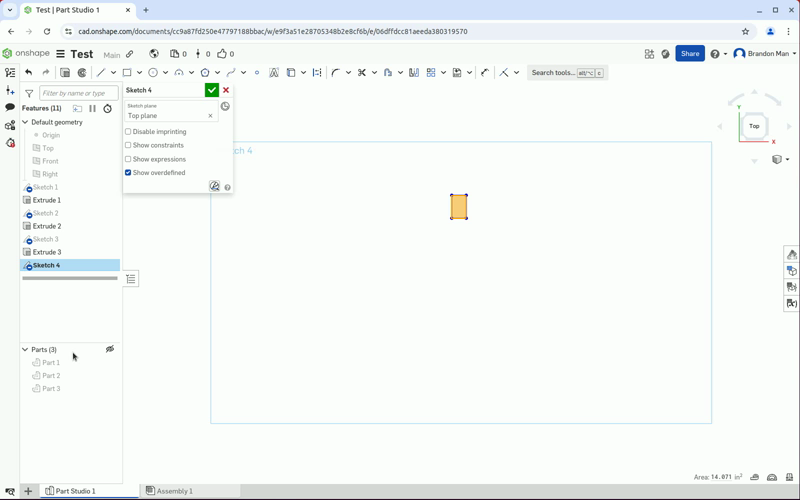
key(shift+e)
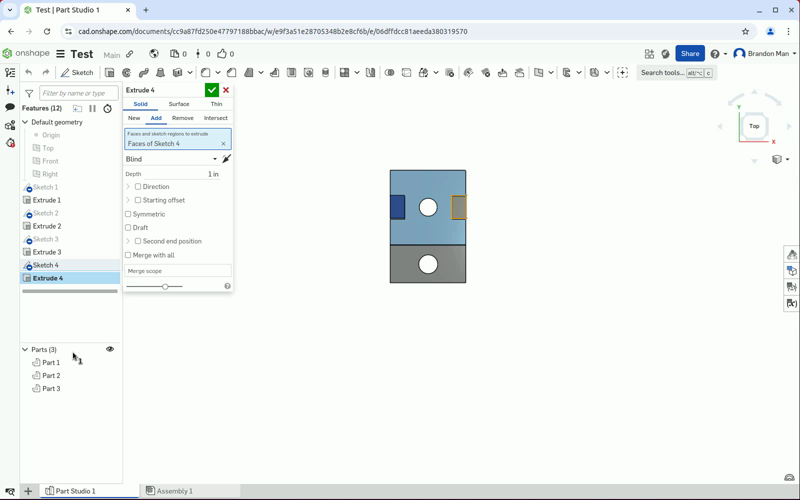
mouse_move(143, 106)
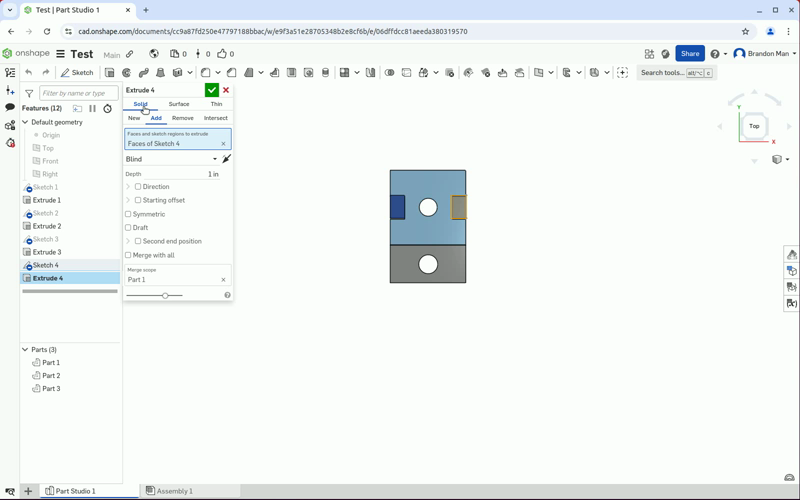
click(143, 106)
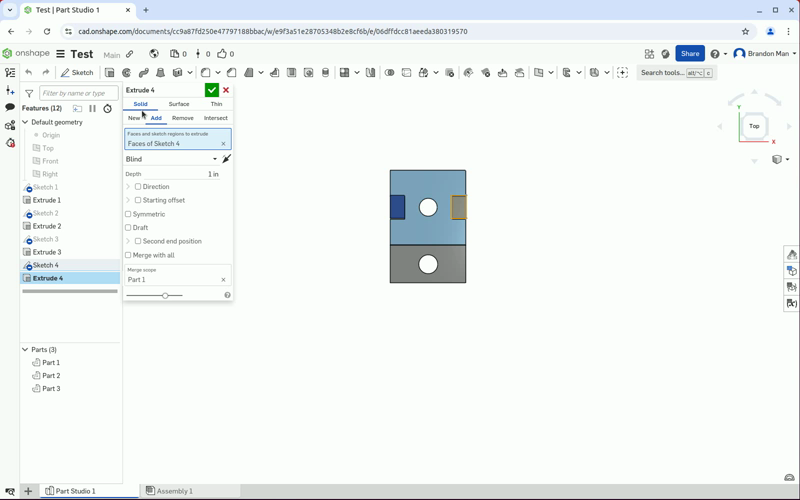
mouse_move(137, 120)
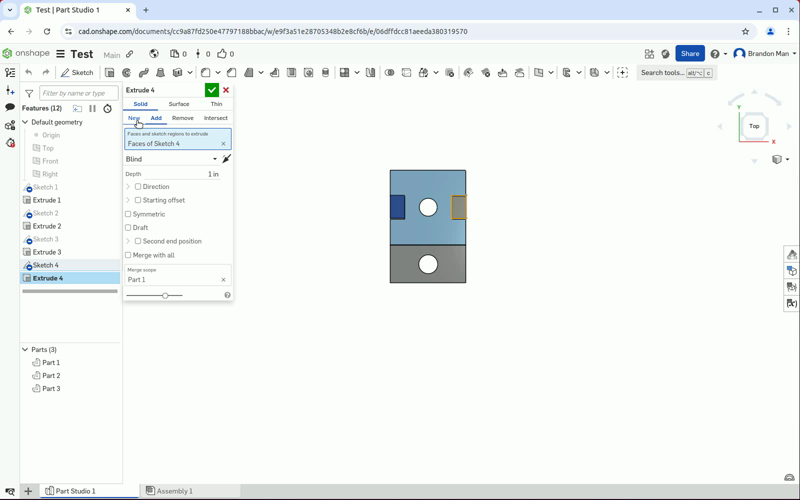
click(137, 120)
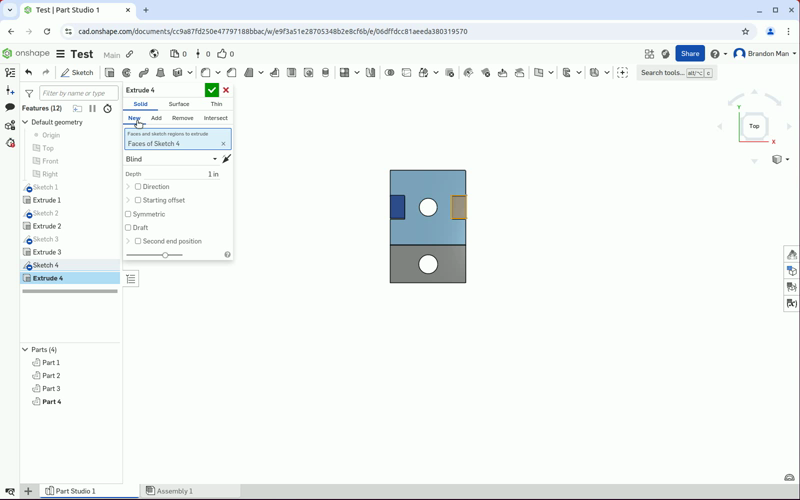
key(tab, 4)
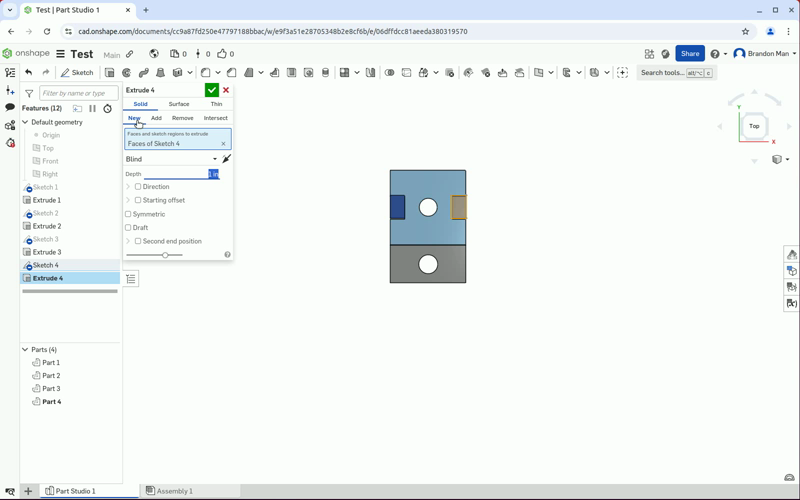
text(7.703)
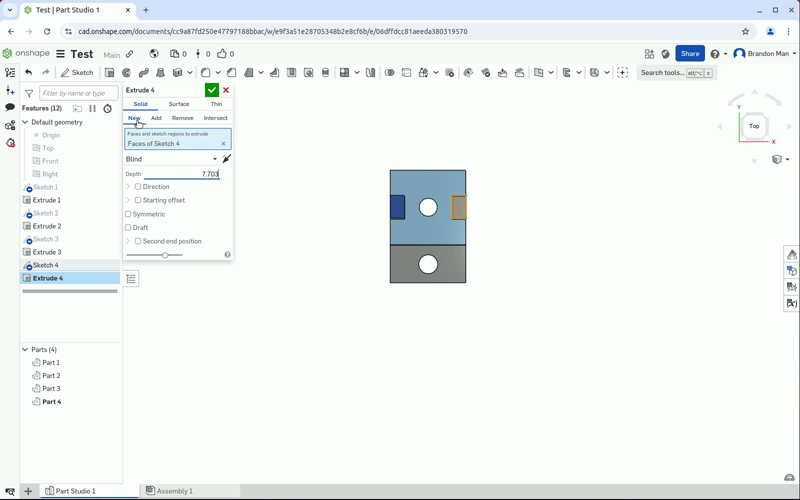
key(enter)
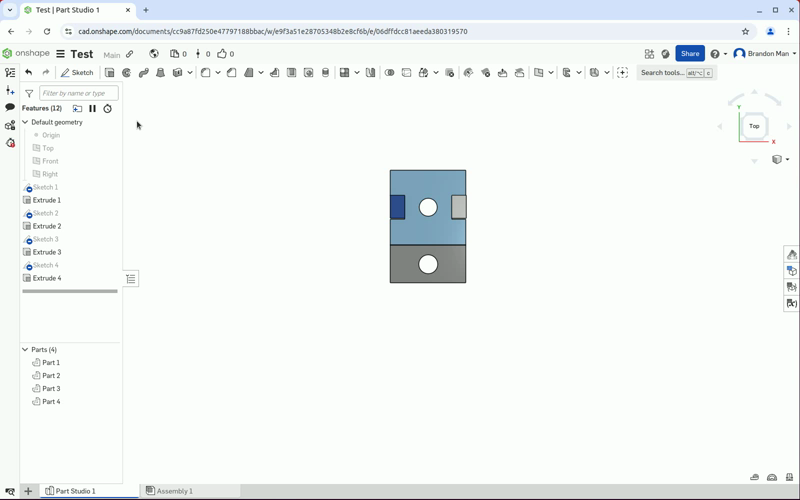
key(shift+h)
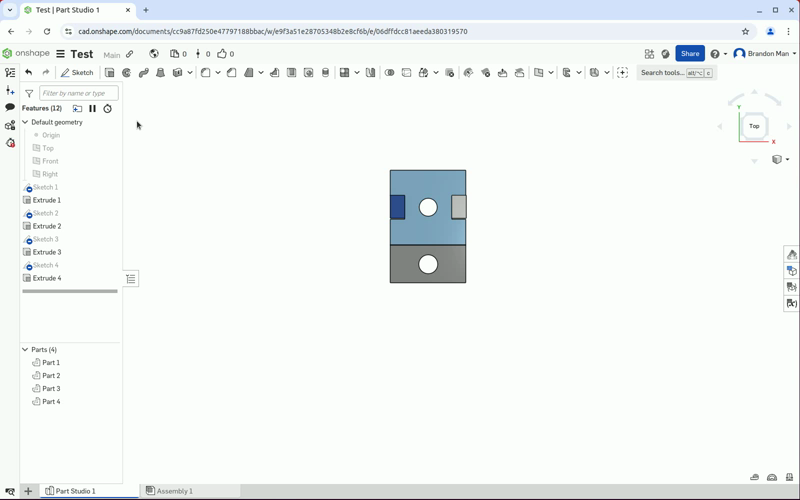
key(shift+h)
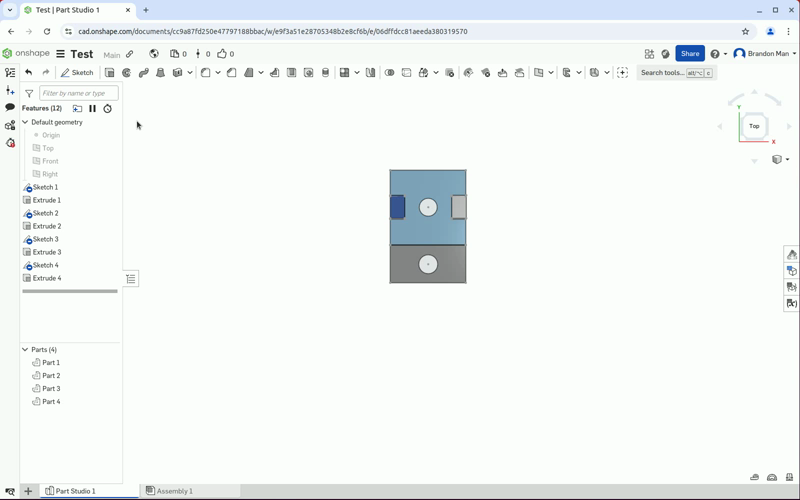
key(shift+7)
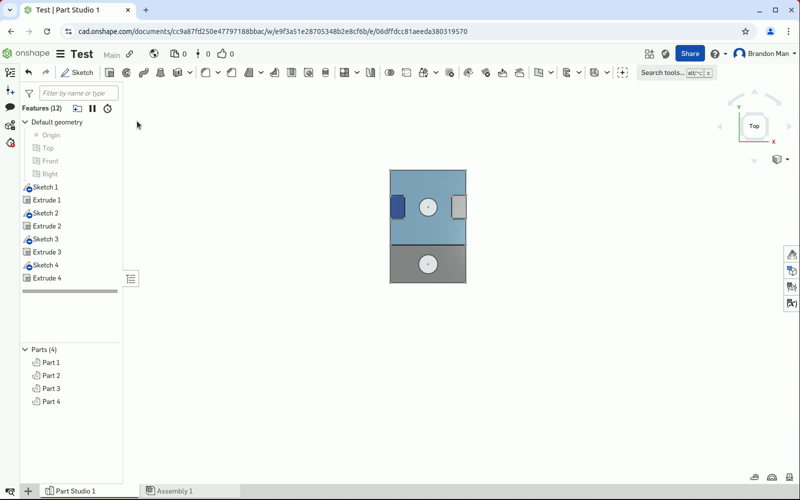
key(up, 3)
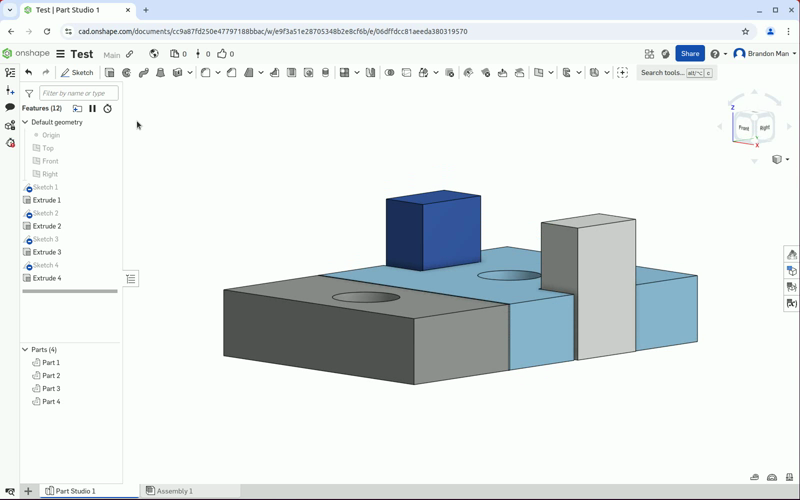
key(left, 3)
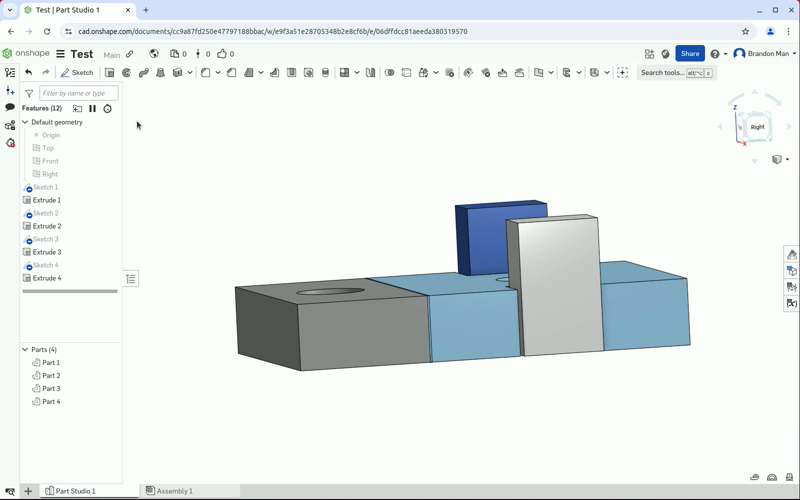
key(right, 3)
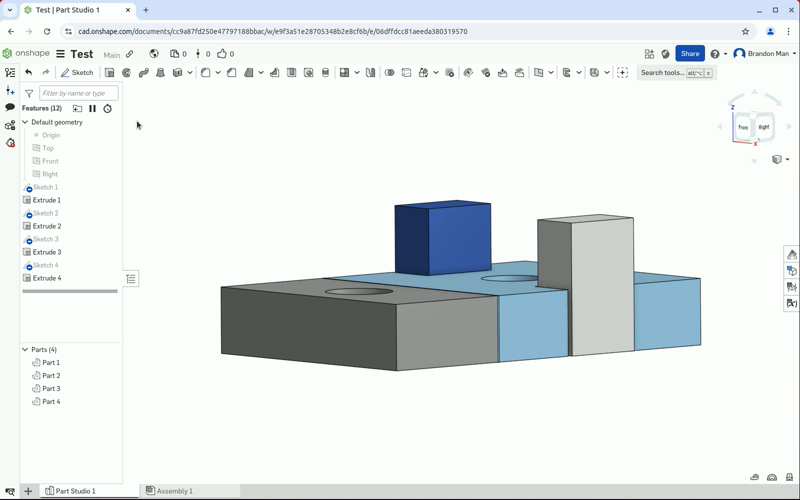
key(down, 3)
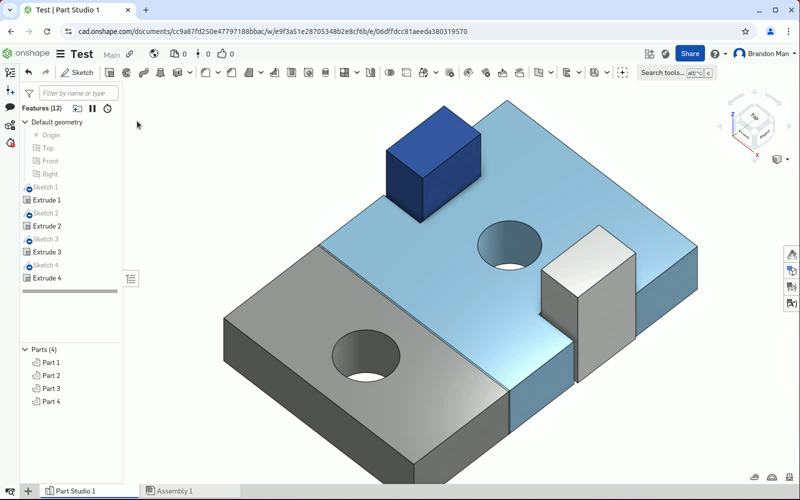
mouse_move(73, 189)
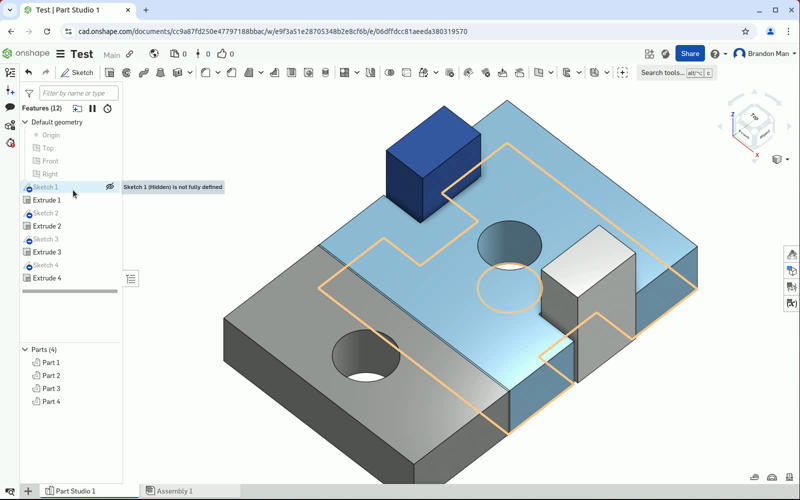
click(73, 189)